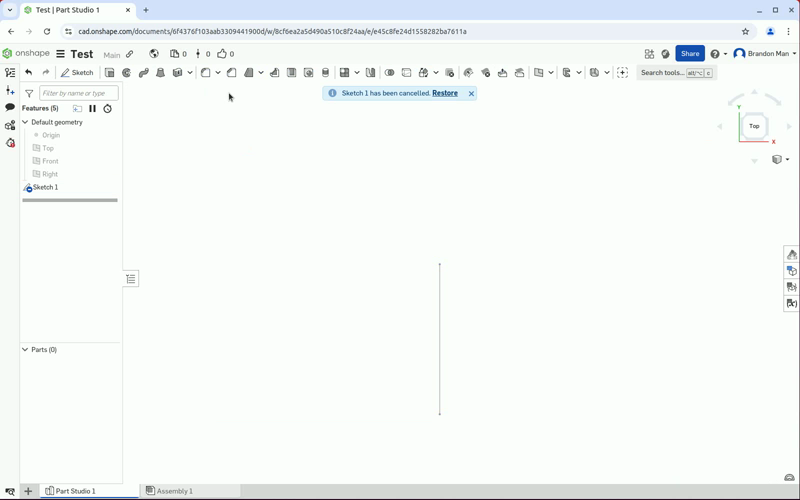
key(shift+h)
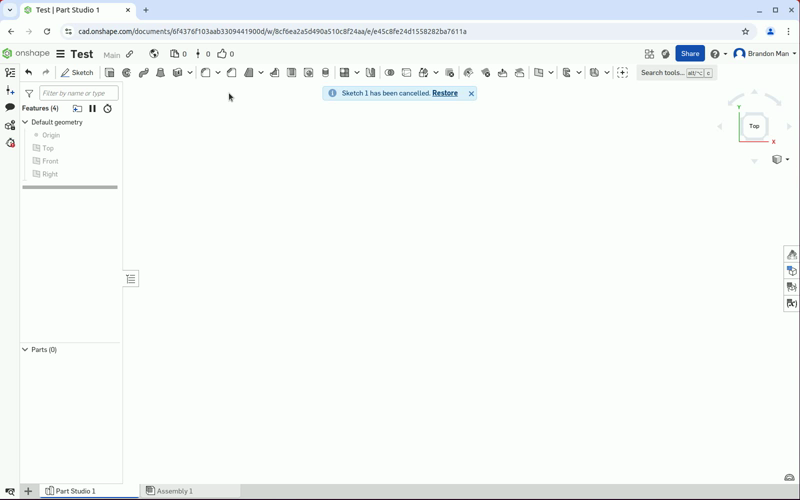
mouse_move(73, 352)
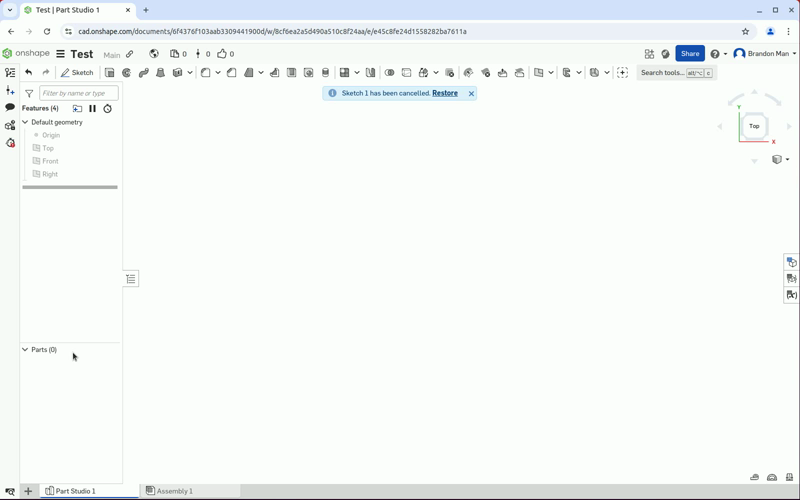
key(y)
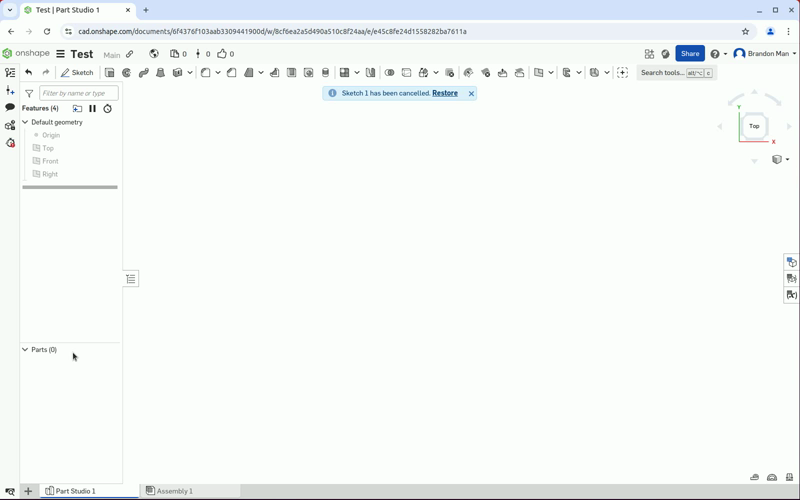
key(shift+p)
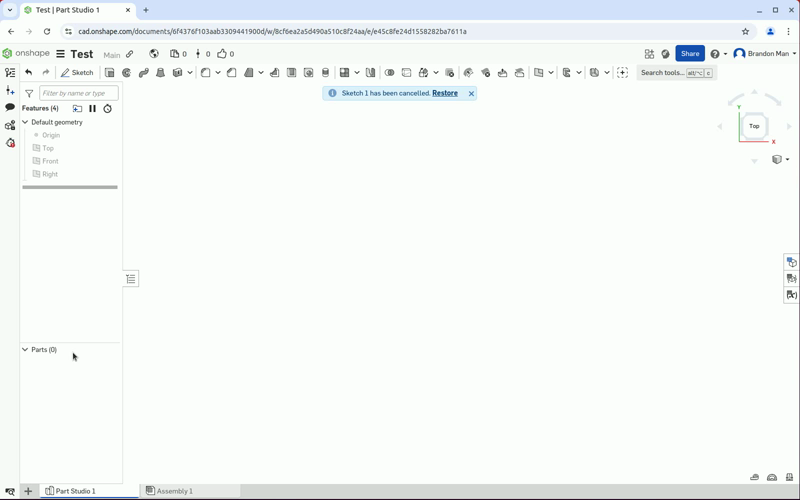
key(space)
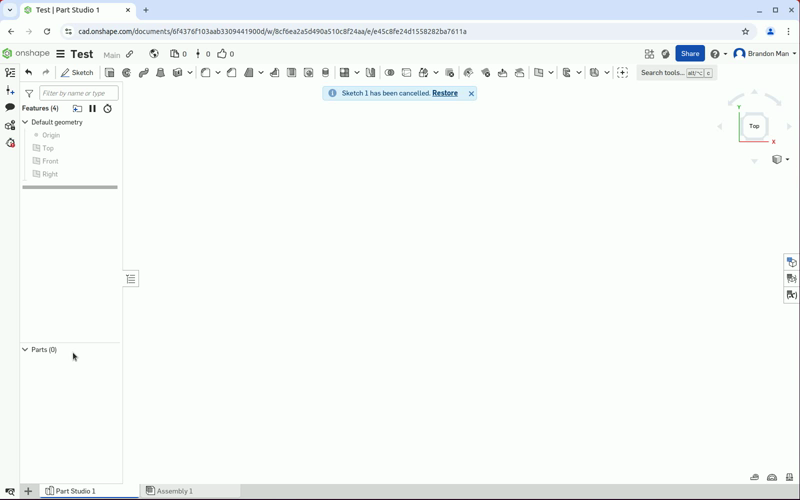
key_down(shift)
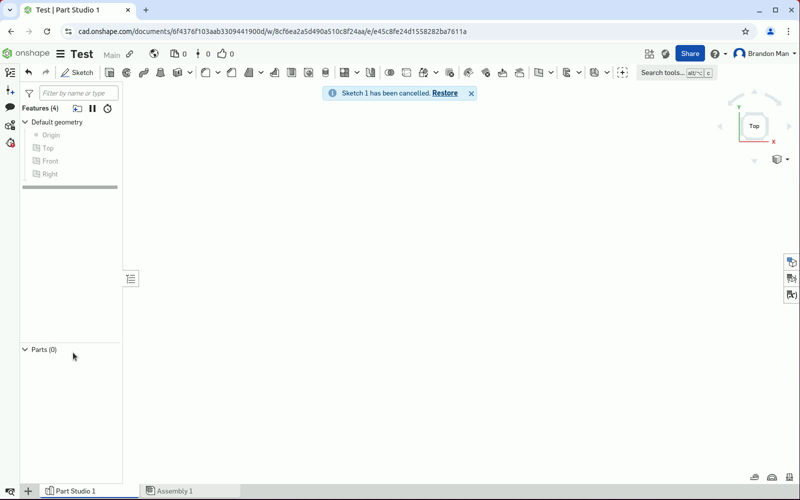
key(up)
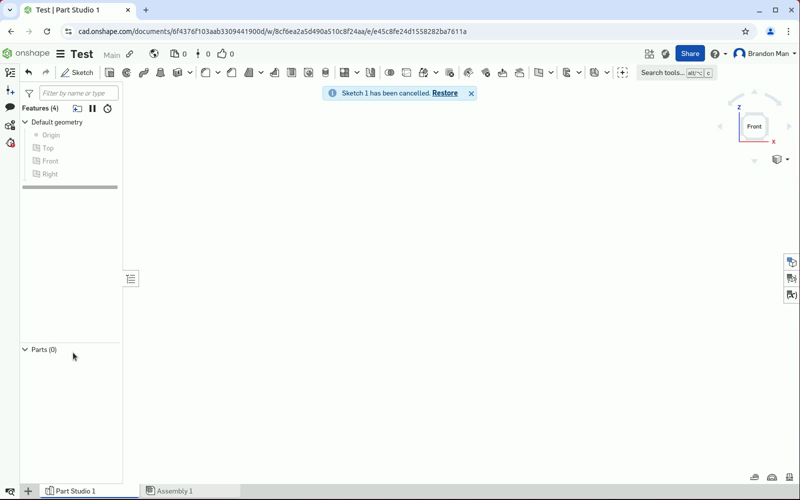
key_up(shift)
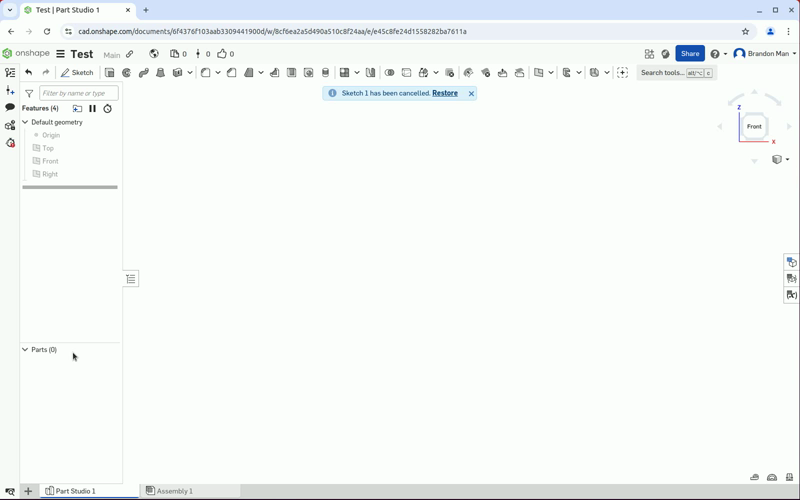
mouse_move(73, 352)
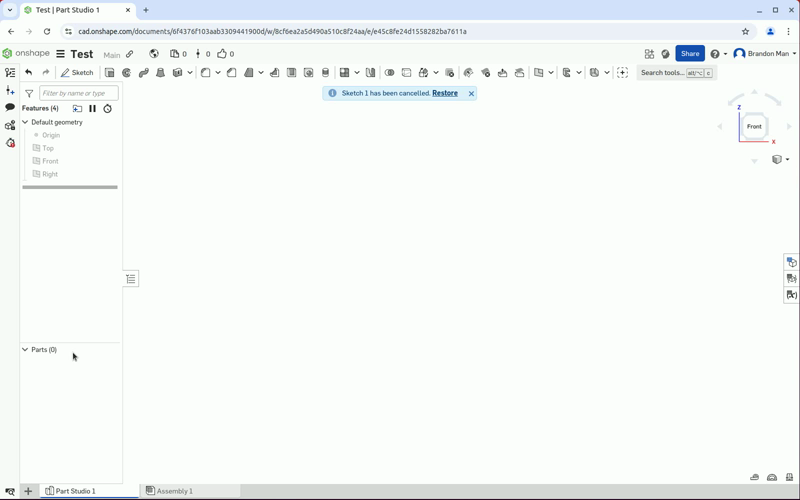
key(shift+y)
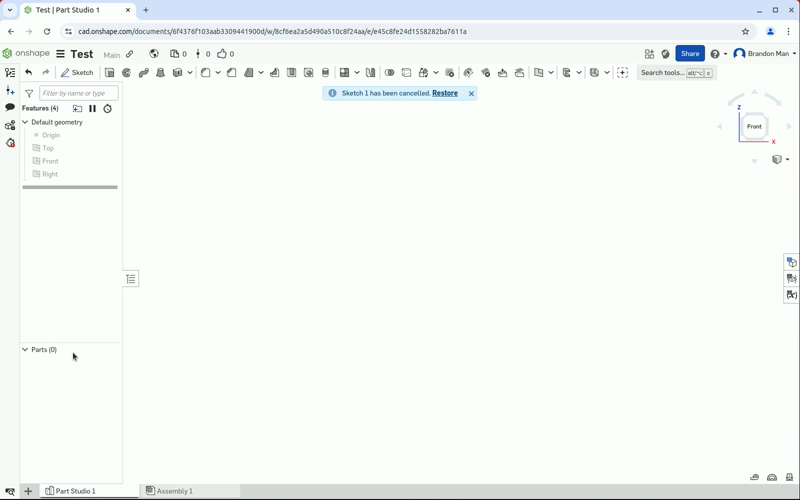
key(shift+s)
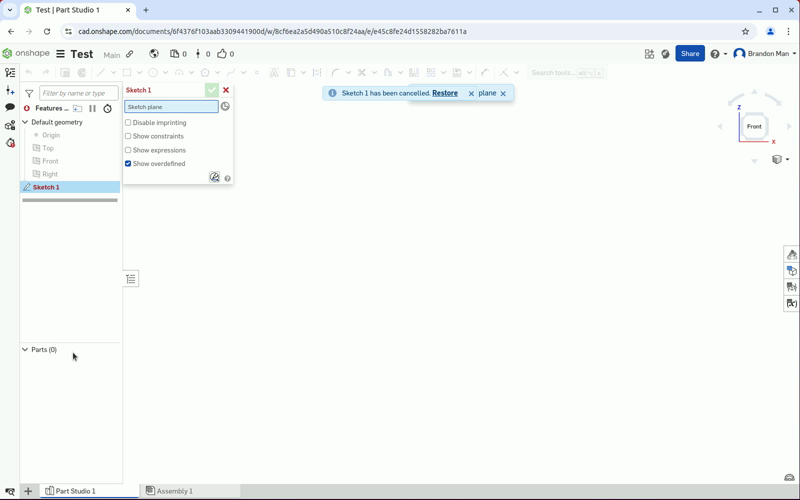
mouse_move(73, 163)
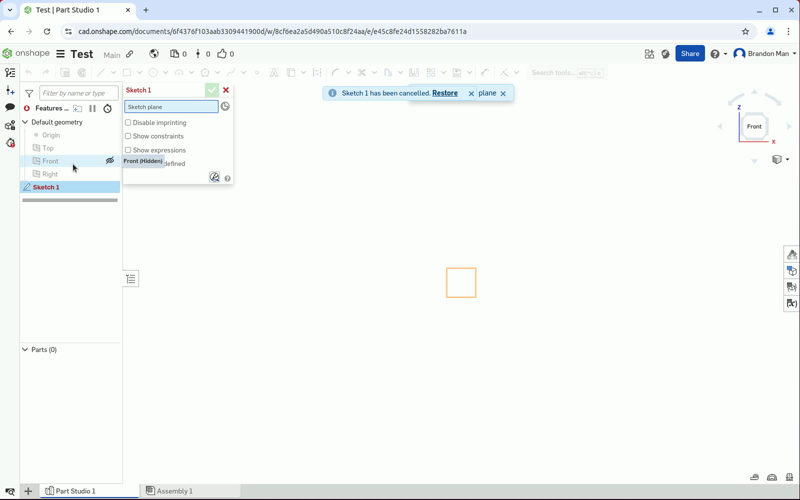
click(73, 163)
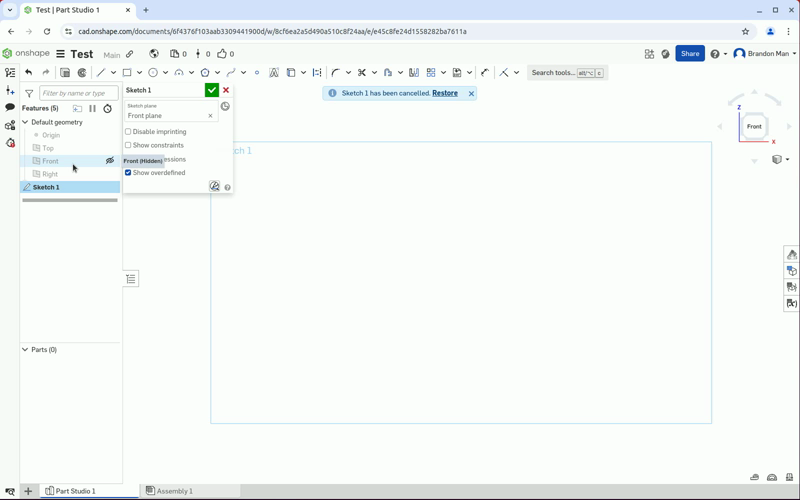
mouse_move(73, 352)
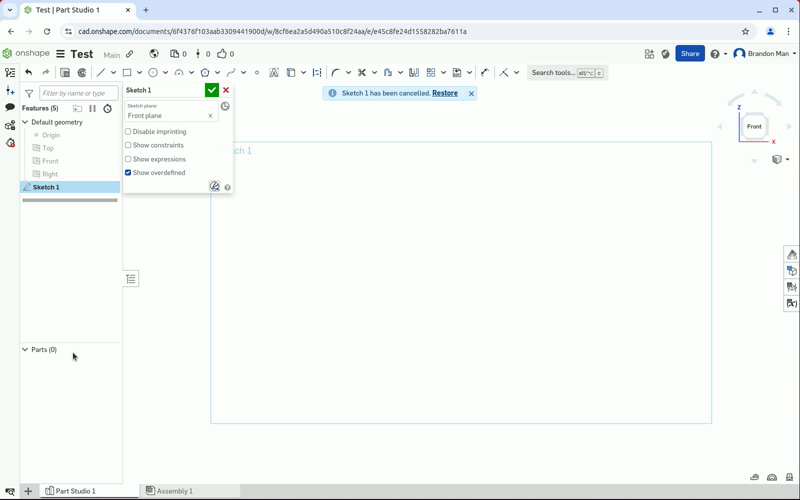
key(y)
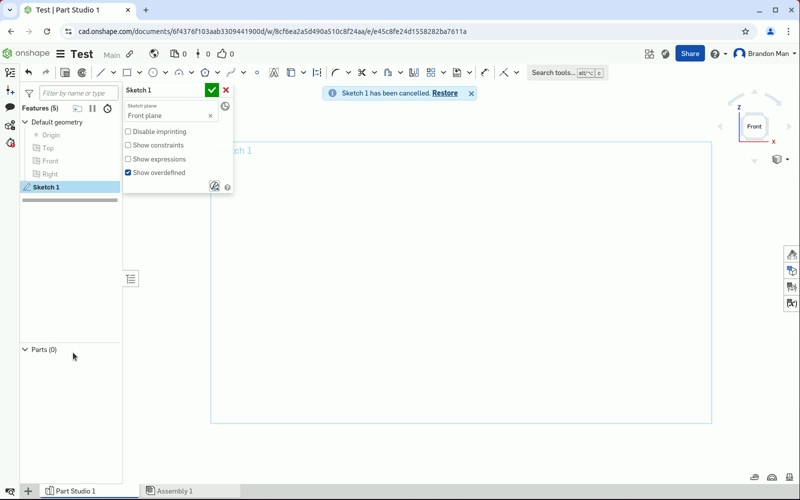
key(l)
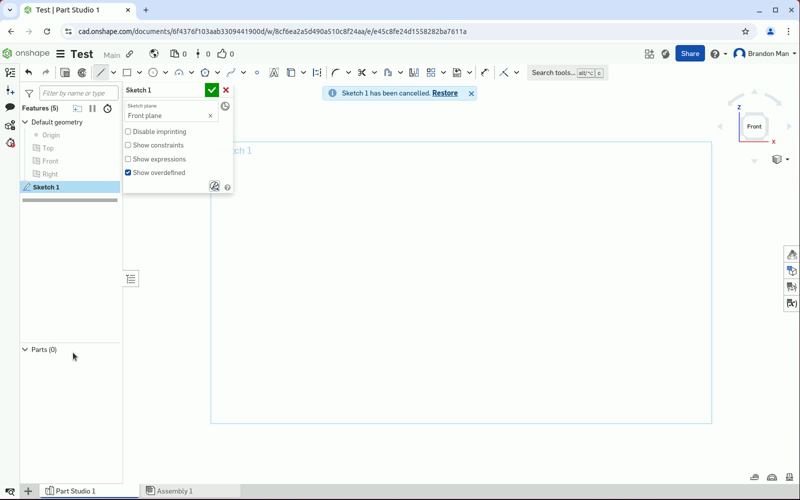
key_down(shift)
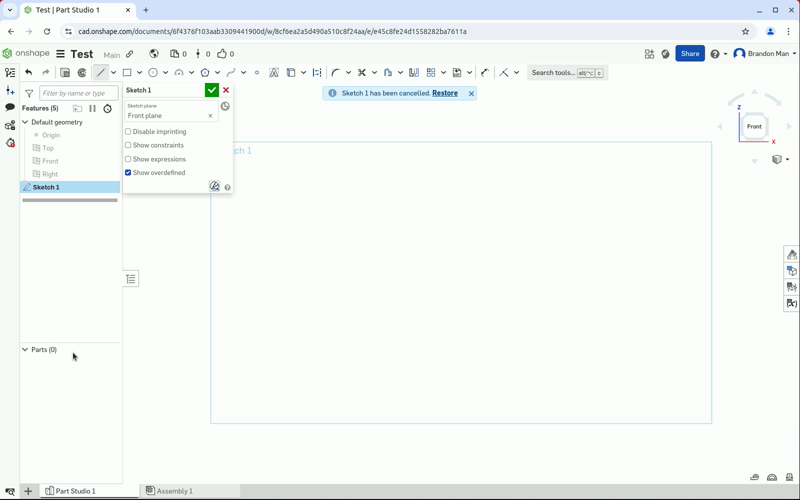
mouse_move(352, 314)
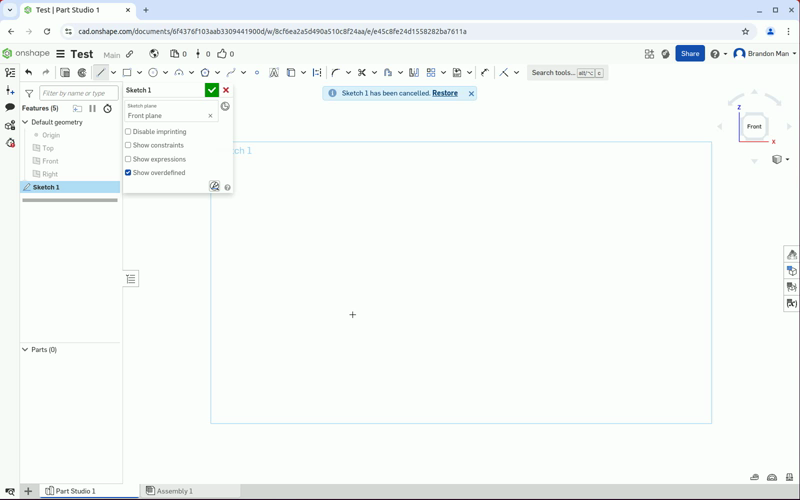
click(352, 314)
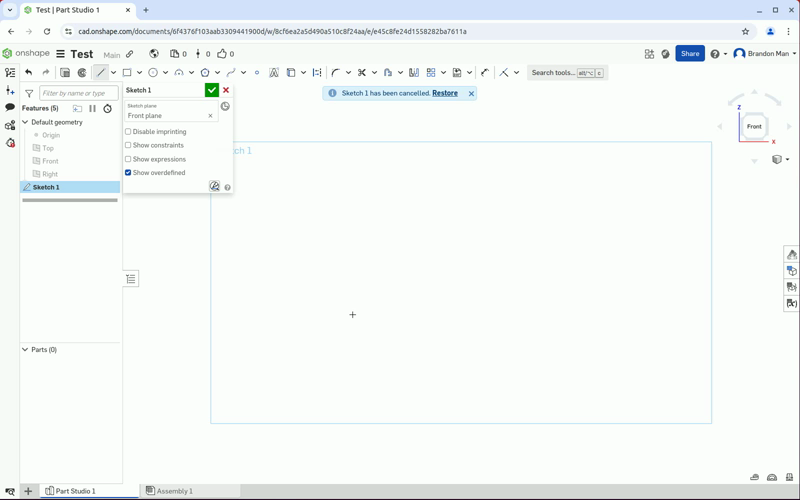
key_up(shift)
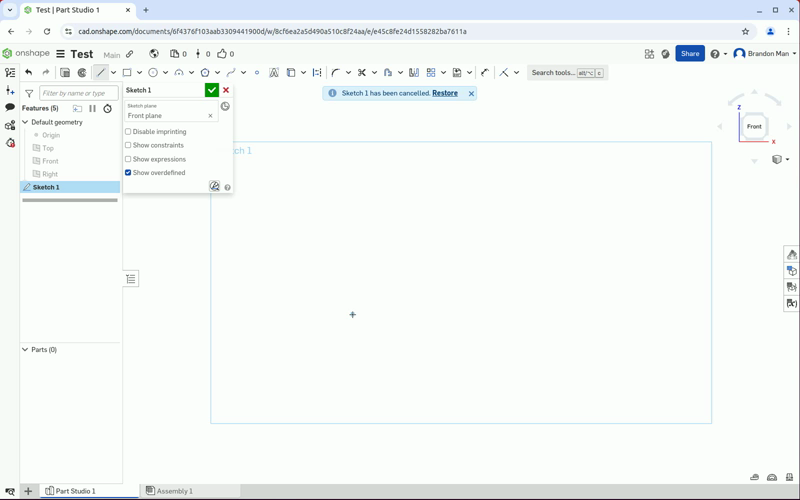
key_down(shift)
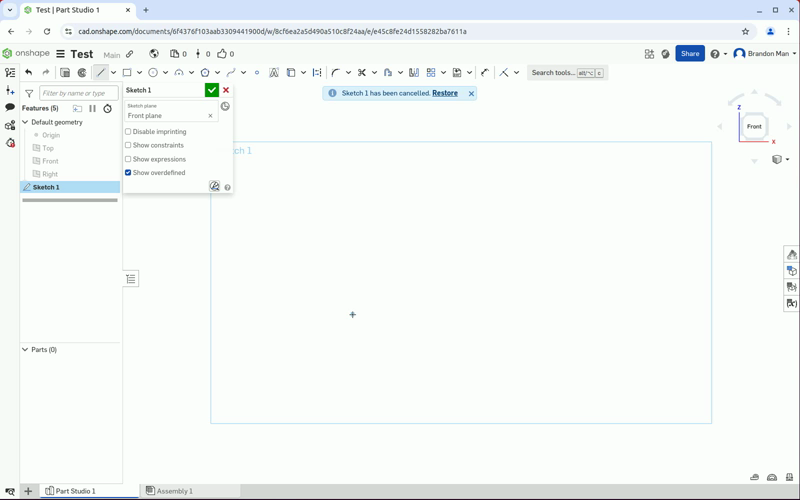
mouse_move(566, 314)
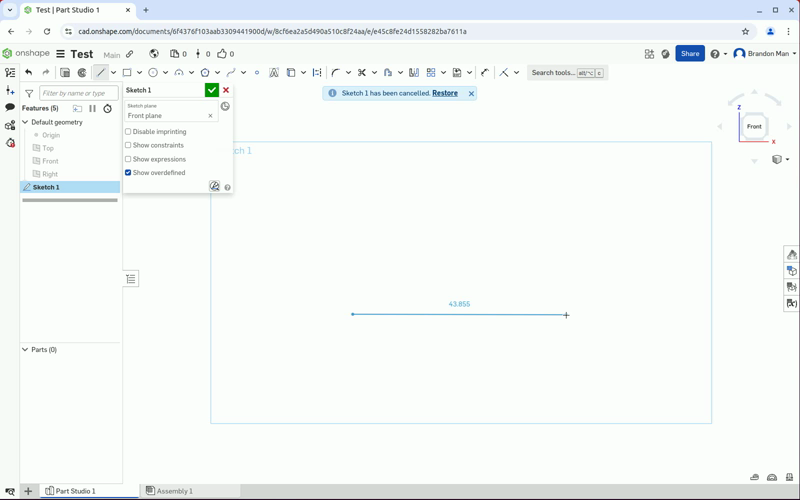
click(566, 314)
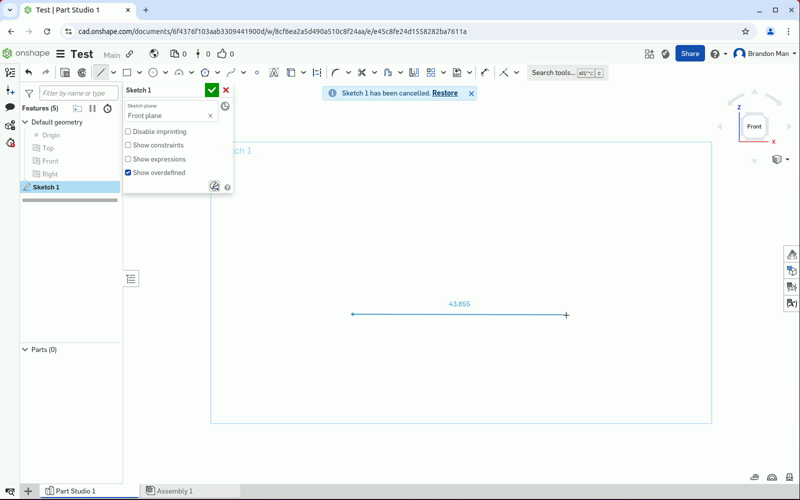
key_up(shift)
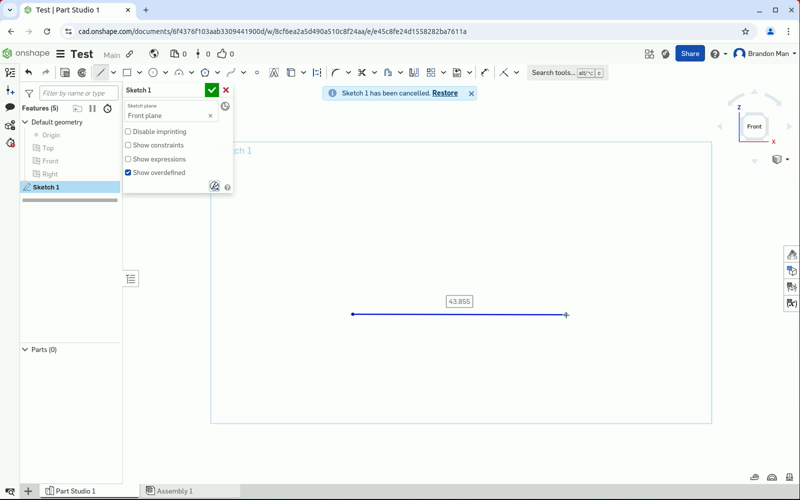
key_down(shift)
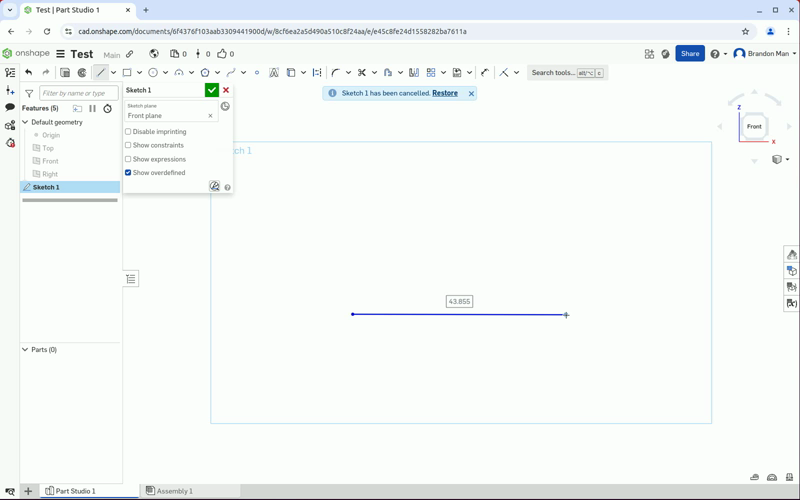
mouse_move(566, 251)
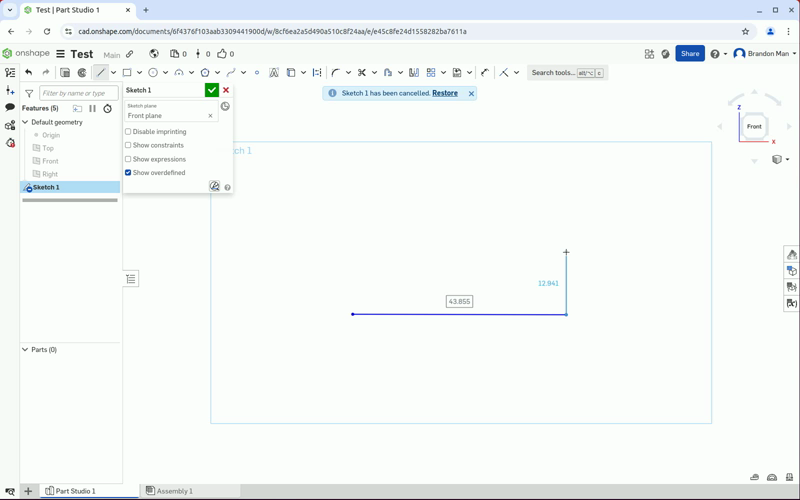
click(566, 251)
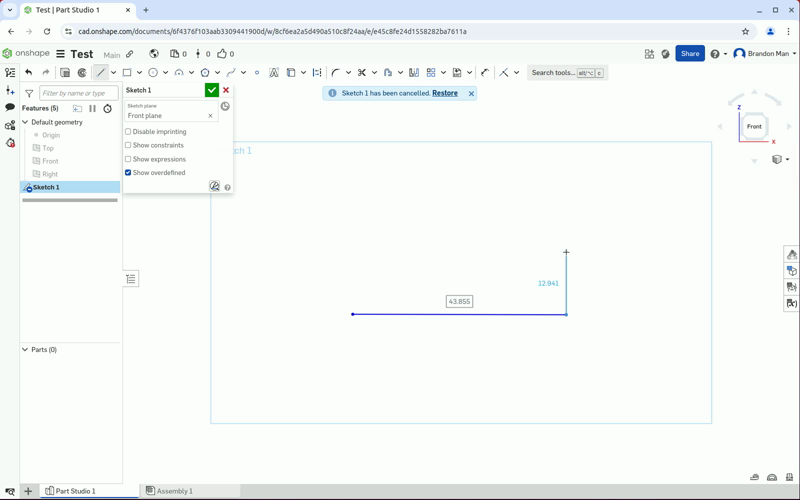
key_up(shift)
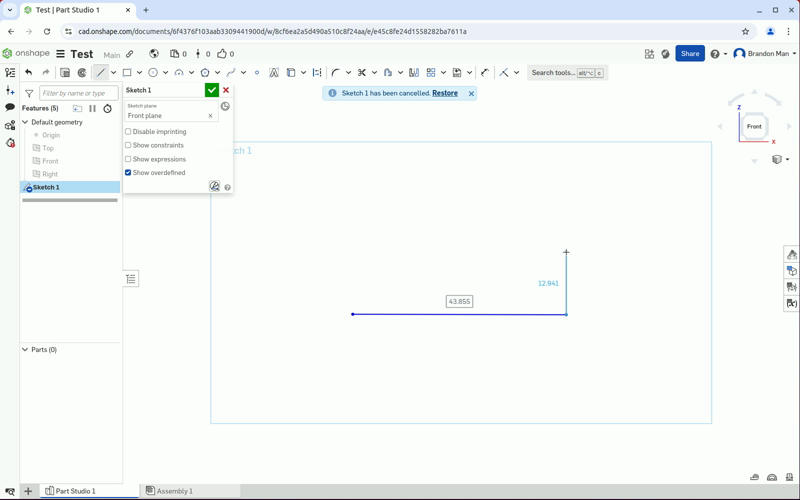
key_down(shift)
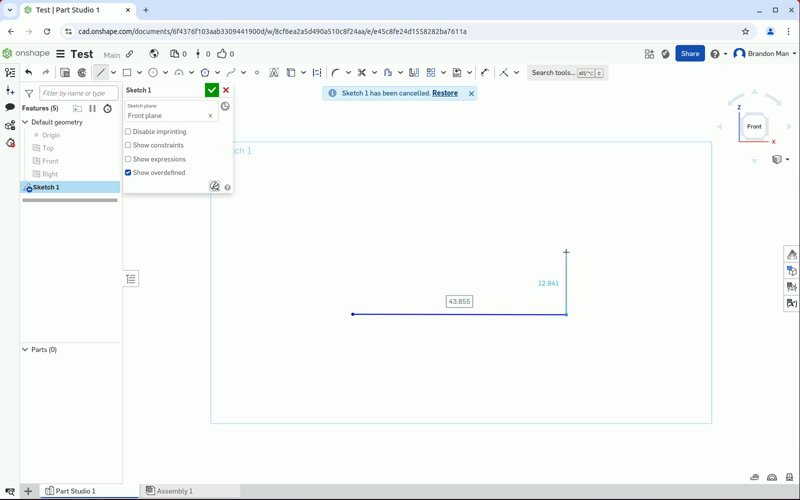
mouse_move(352, 251)
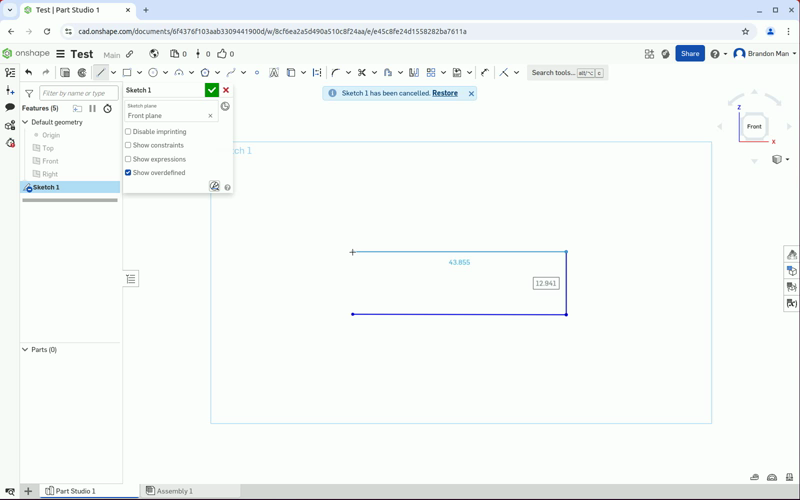
click(352, 251)
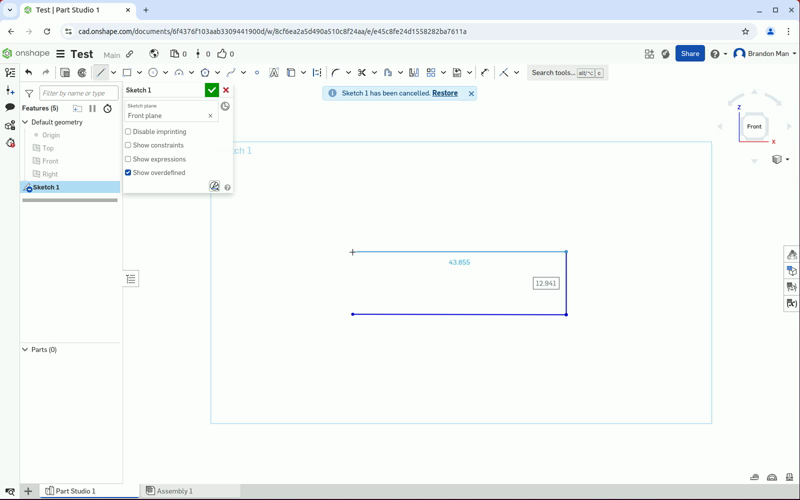
key_up(shift)
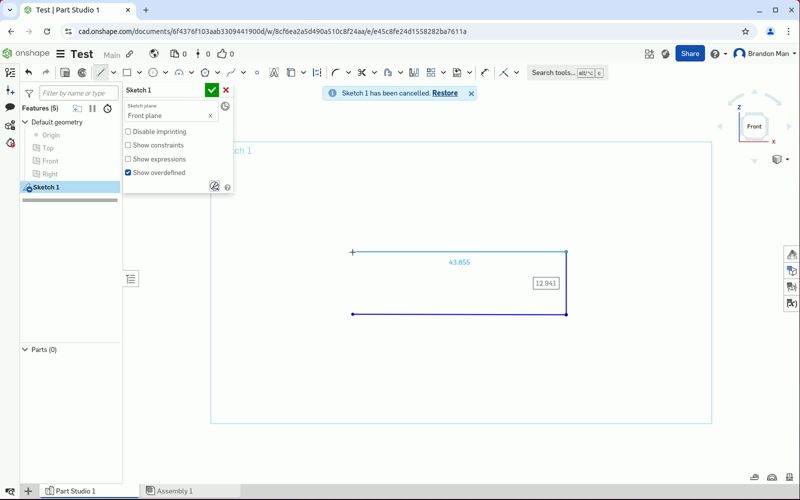
key_down(shift)
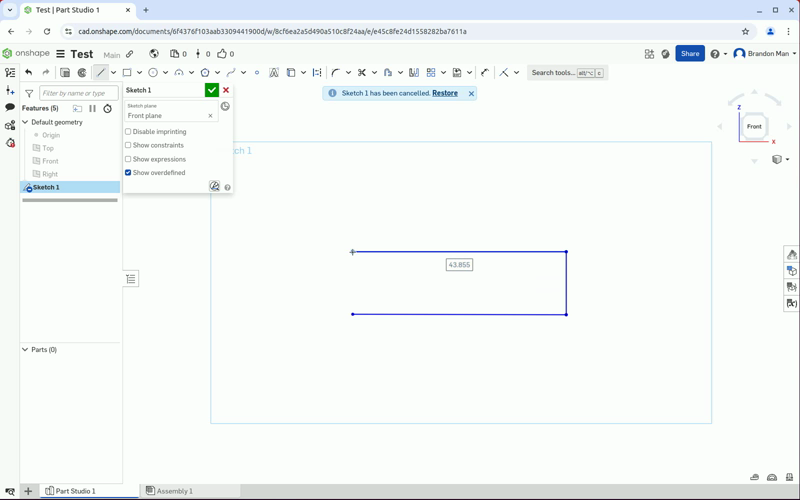
mouse_move(352, 314)
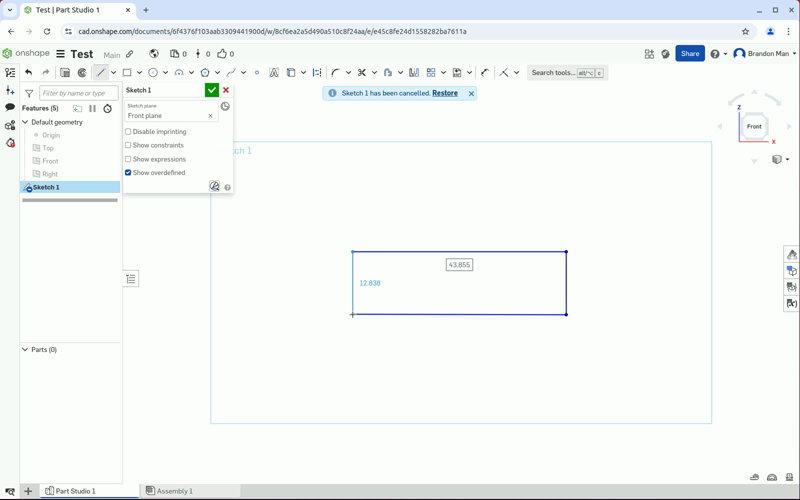
key_up(shift)
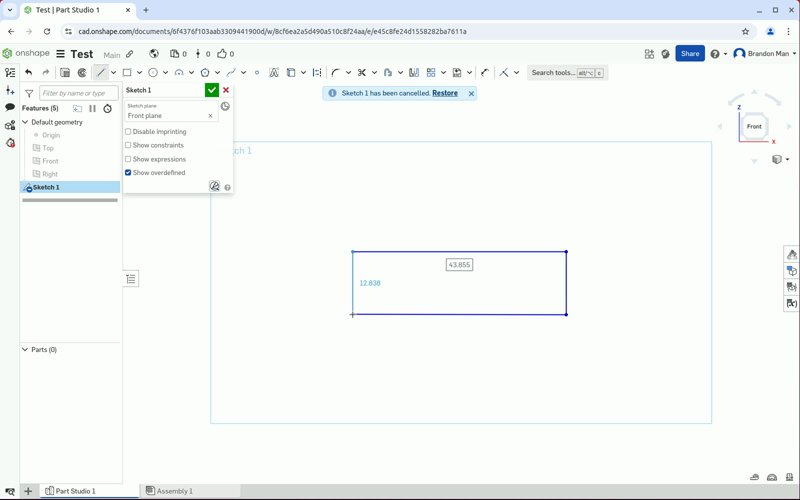
click(352, 314)
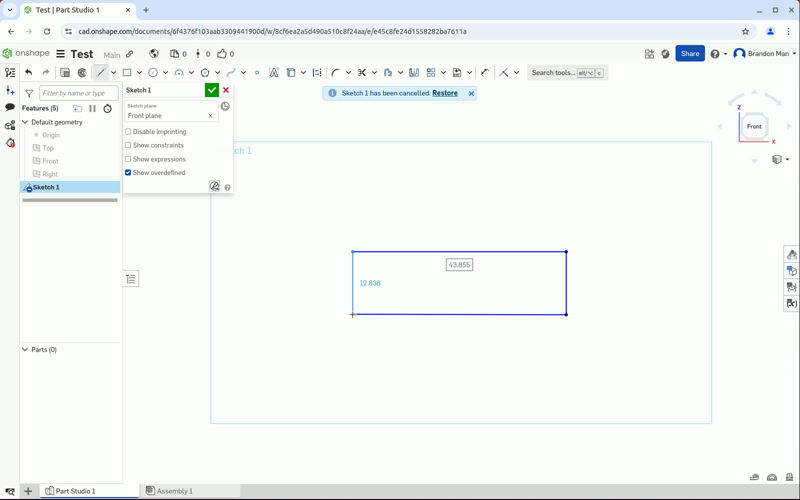
key(esc)
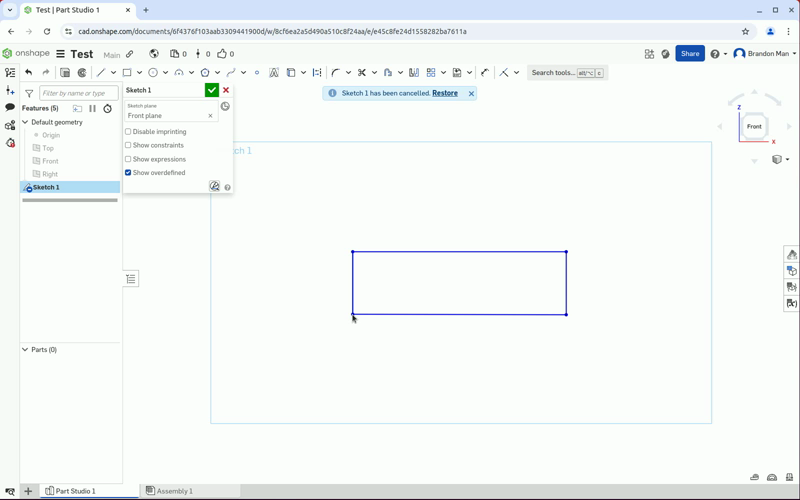
mouse_move(556, 277)
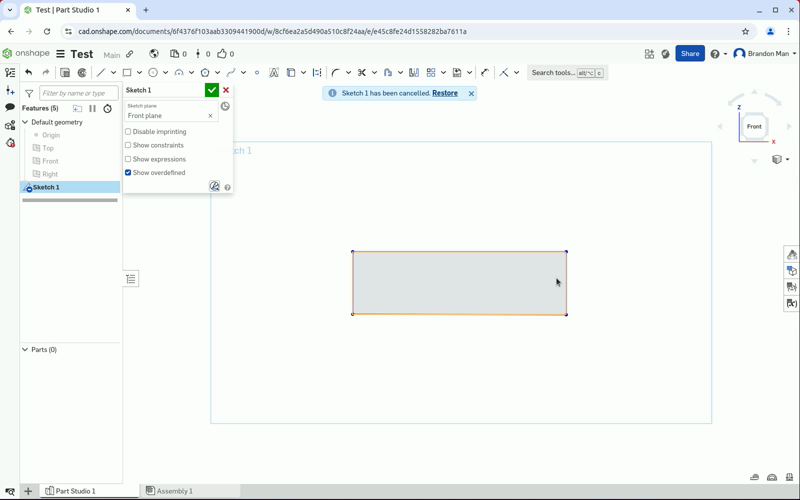
click(556, 277)
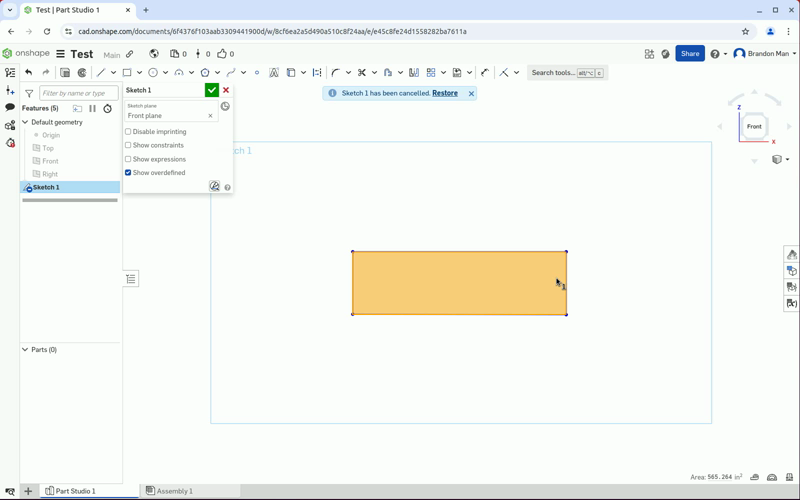
mouse_move(73, 352)
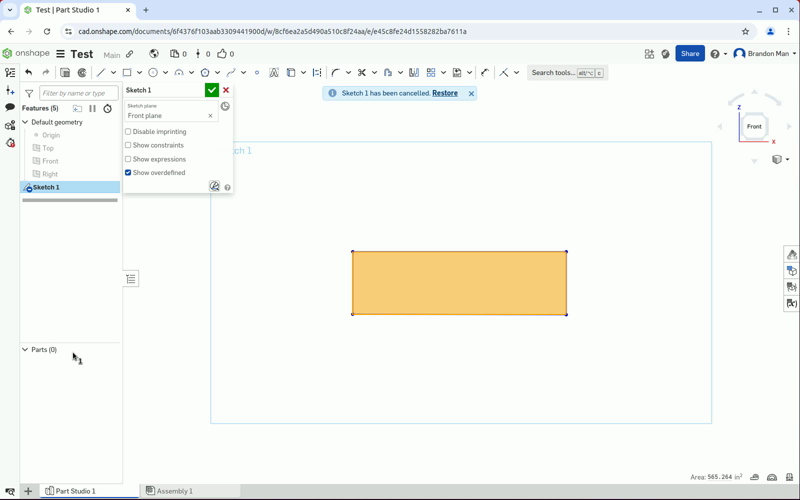
key(shift+y)
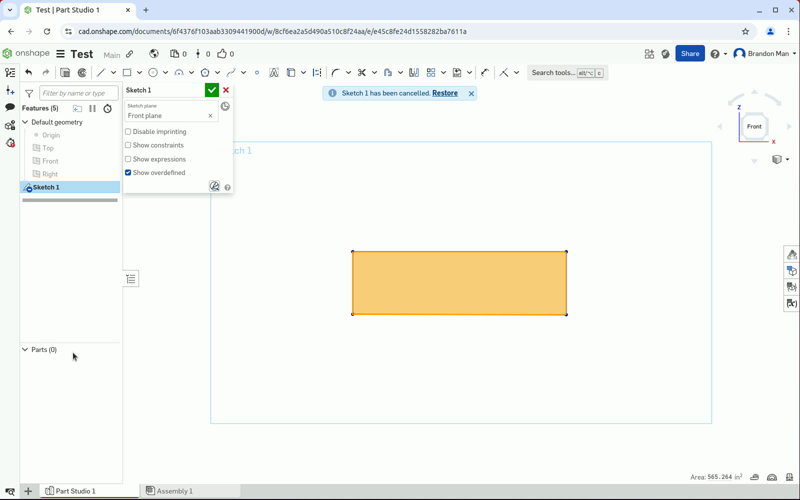
key(shift+e)
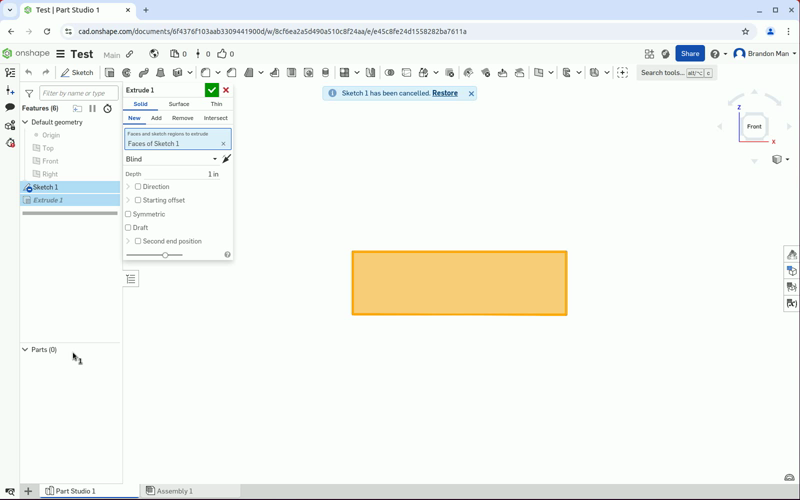
mouse_move(143, 106)
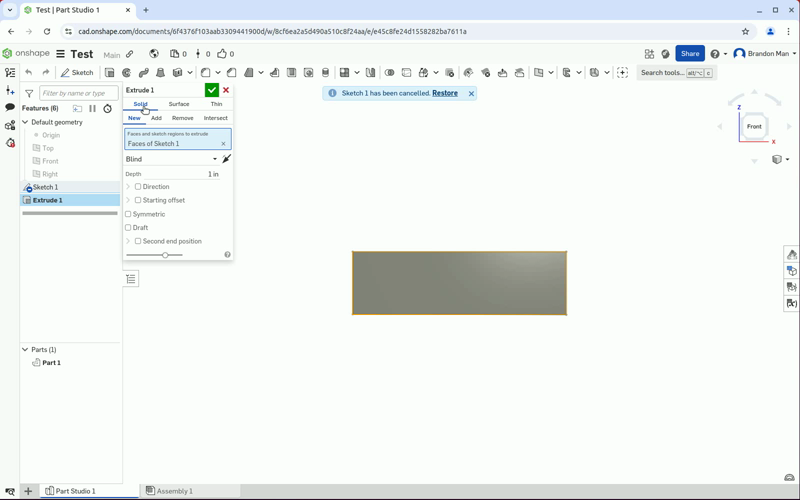
click(143, 106)
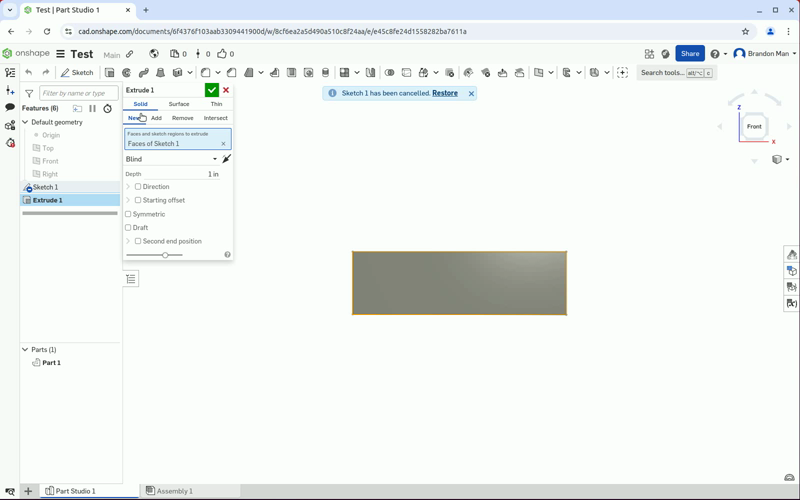
mouse_move(137, 120)
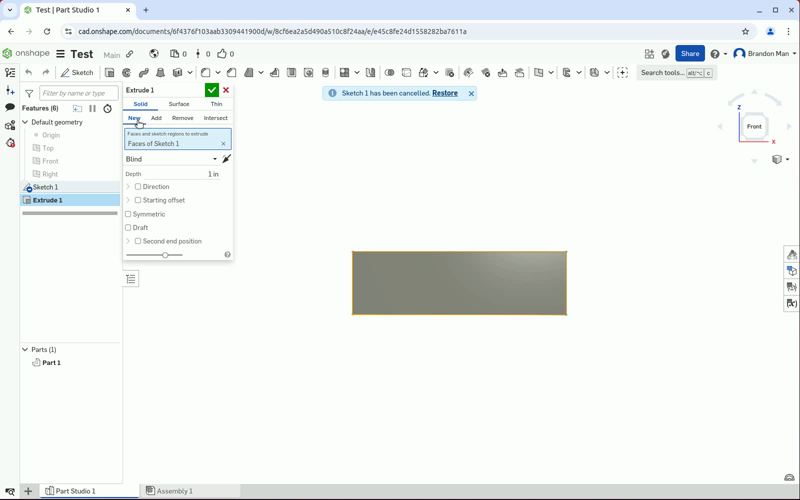
click(137, 120)
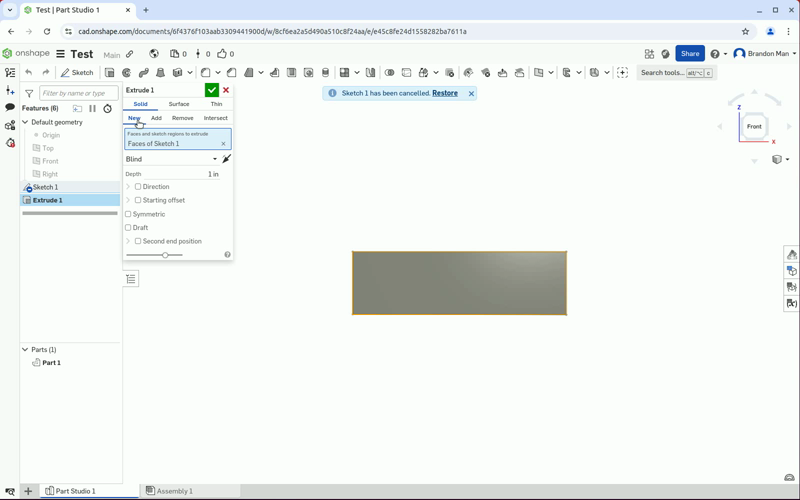
key(tab, 4)
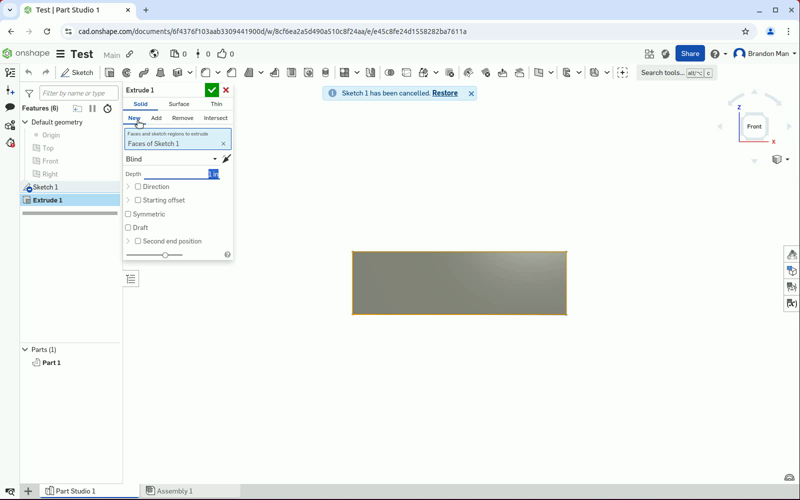
text(4.333)
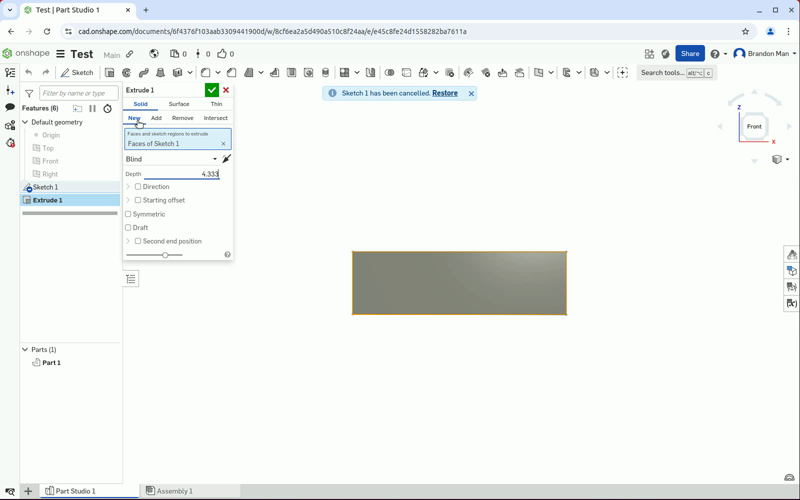
key(enter)
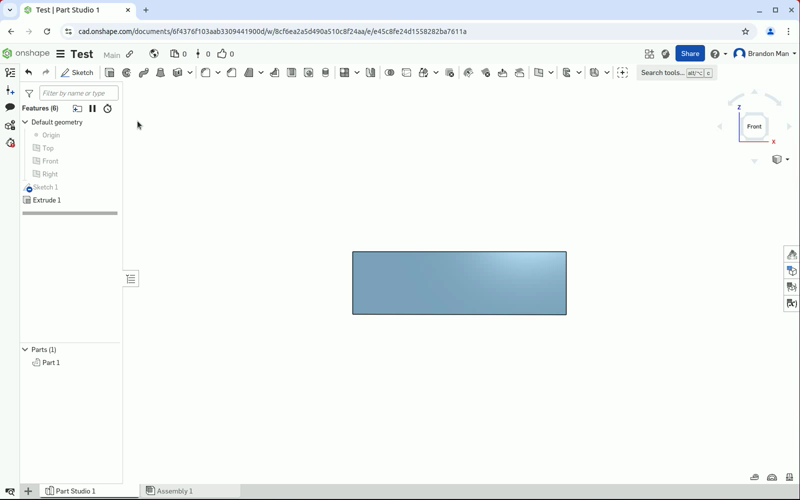
key(shift+h)
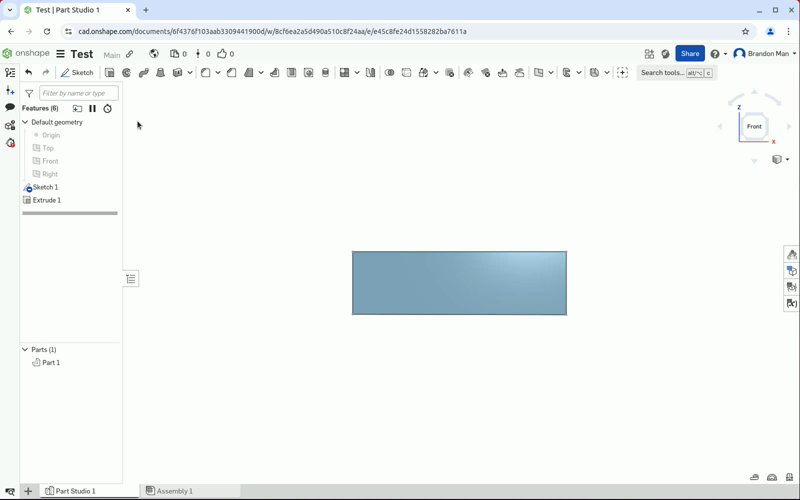
key(shift+h)
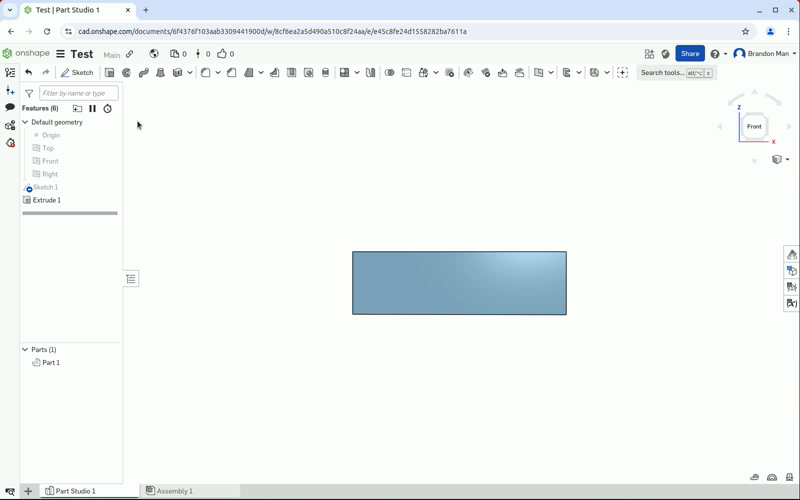
mouse_move(73, 189)
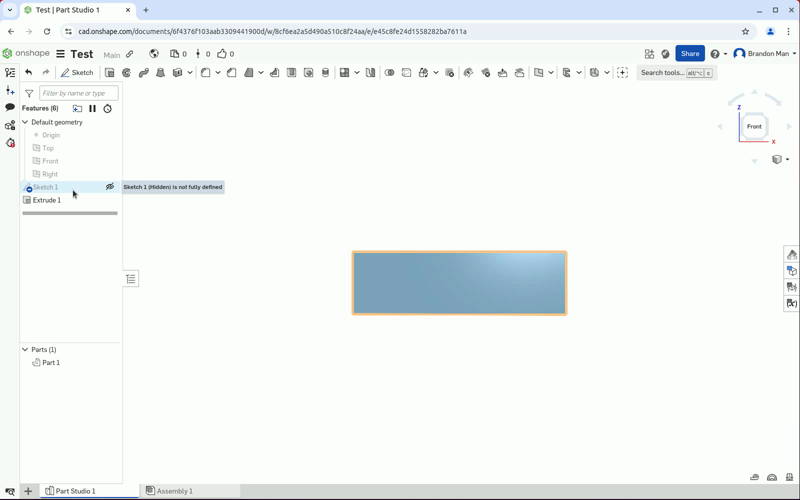
click(73, 189)
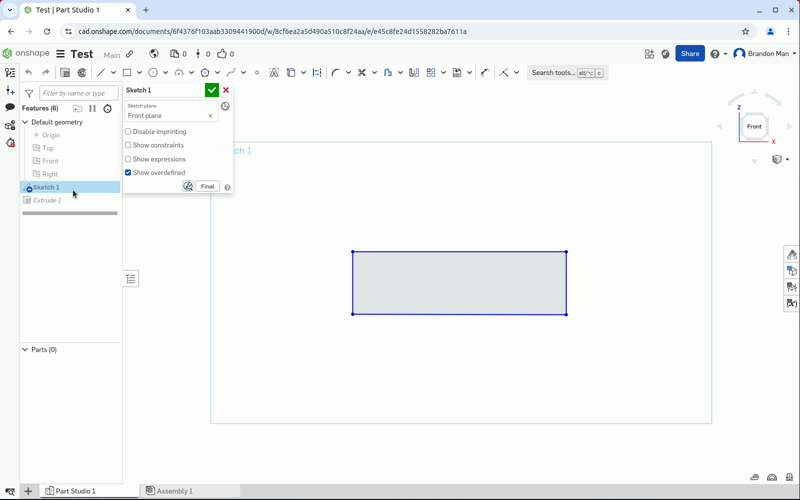
mouse_move(229, 92)
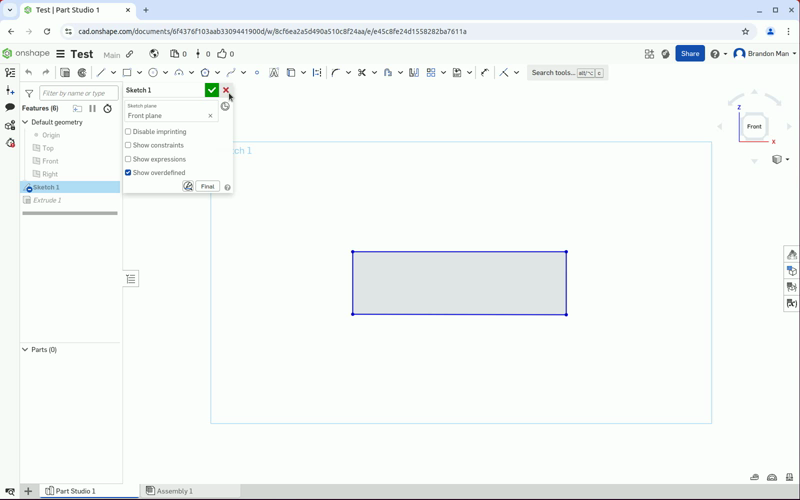
click(229, 92)
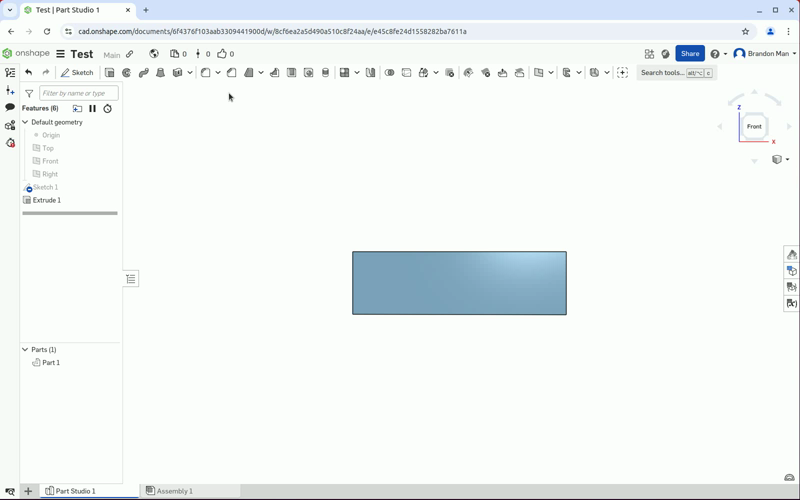
mouse_move(541, 75)
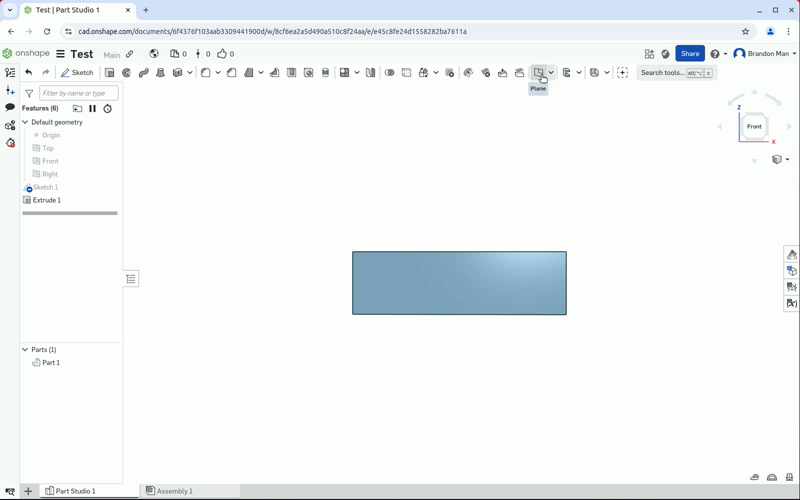
click(541, 75)
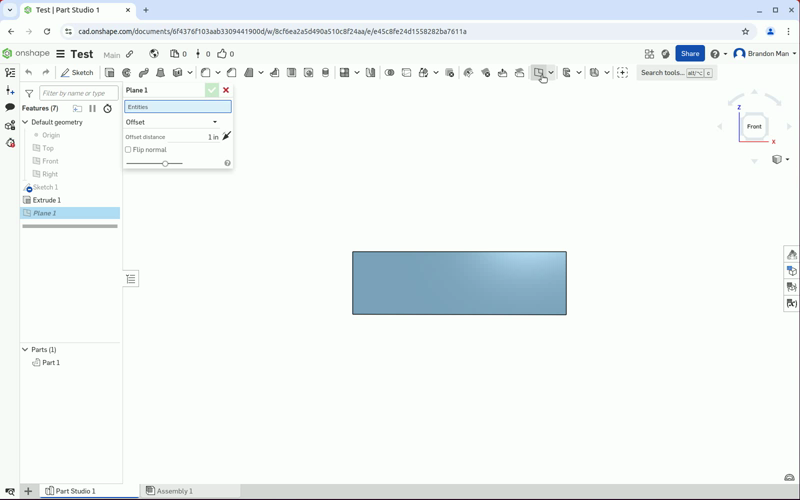
mouse_move(73, 163)
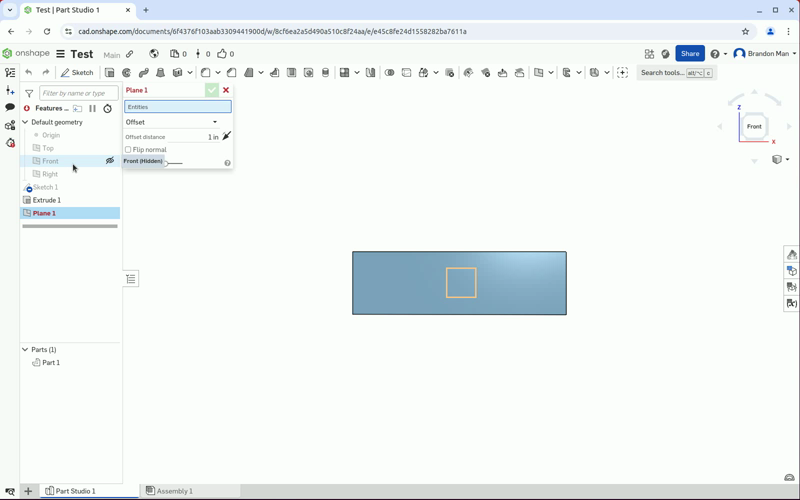
click(73, 163)
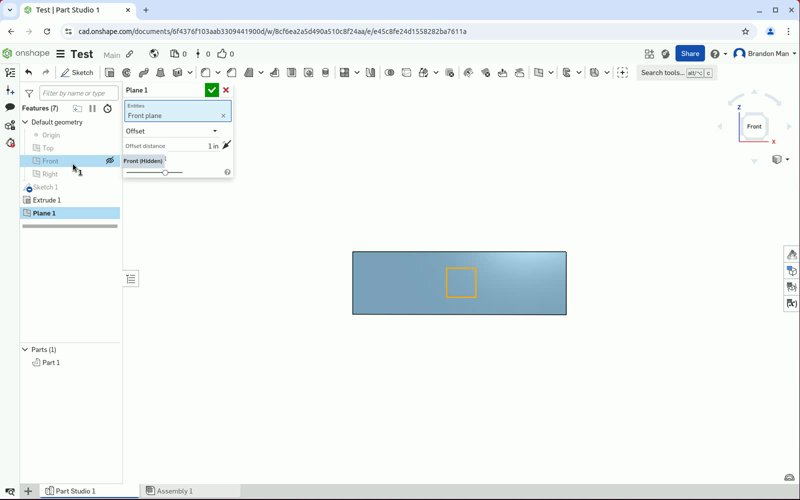
key(tab, 2)
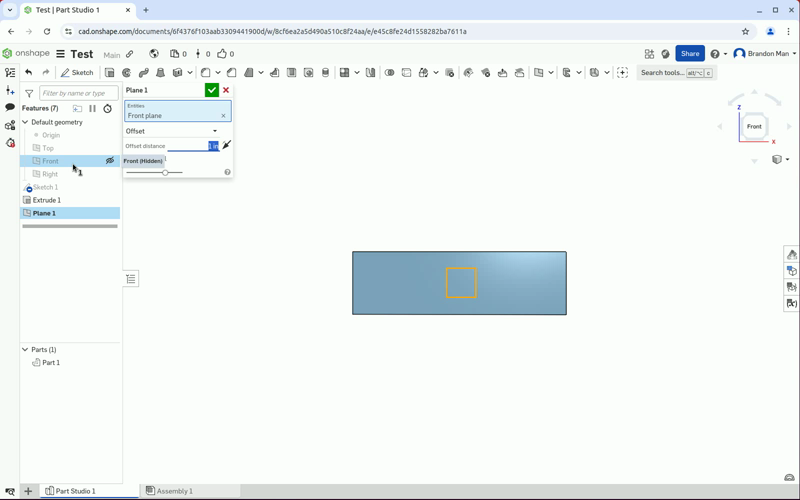
text(4.344)
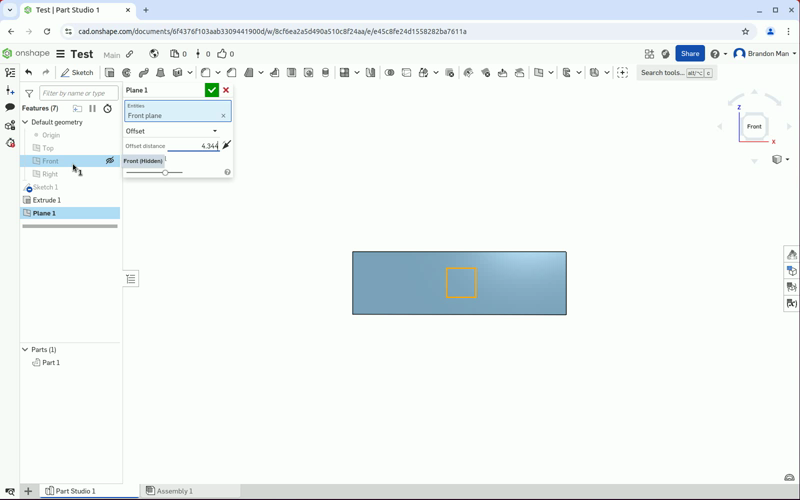
key(enter, 2)
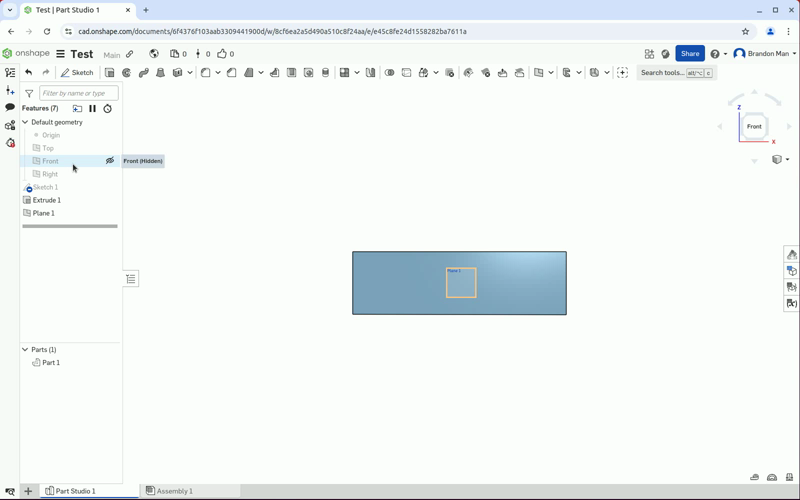
key(shift+s)
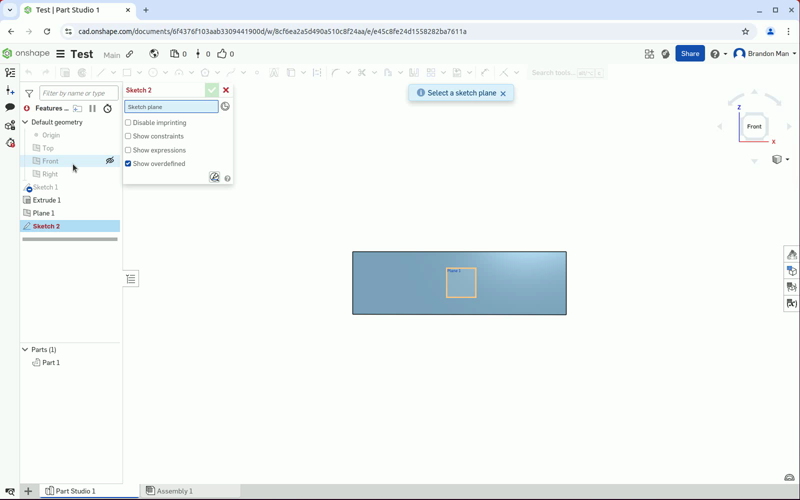
mouse_move(73, 215)
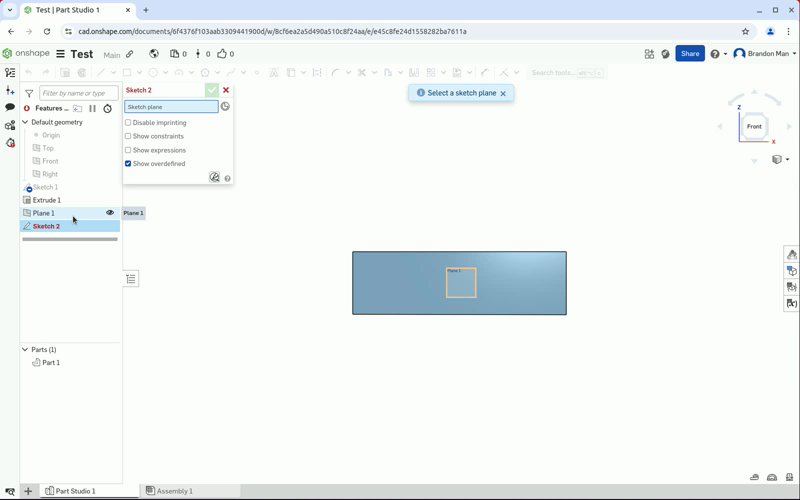
click(73, 215)
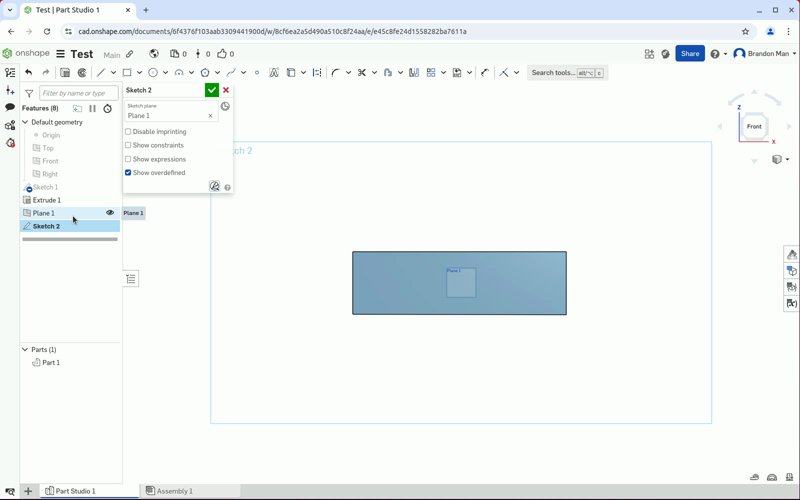
mouse_move(73, 352)
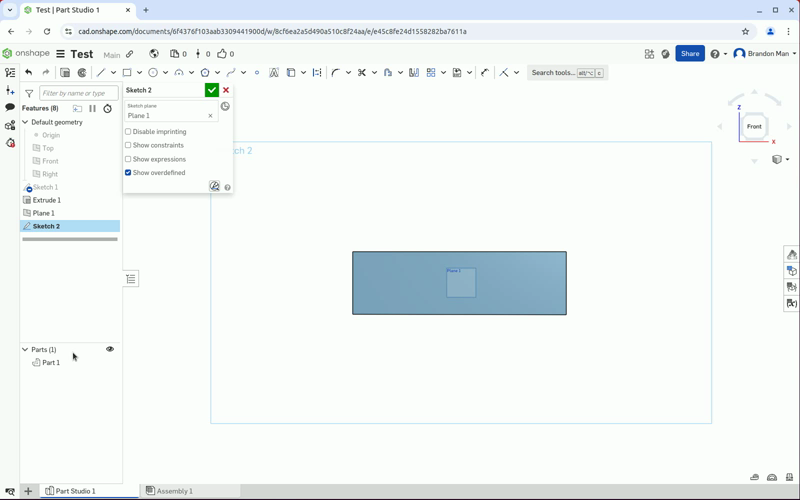
key(y)
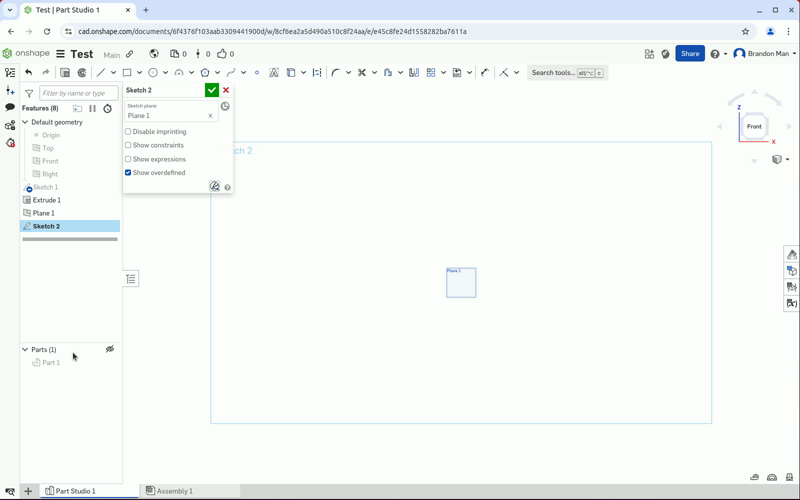
key(c)
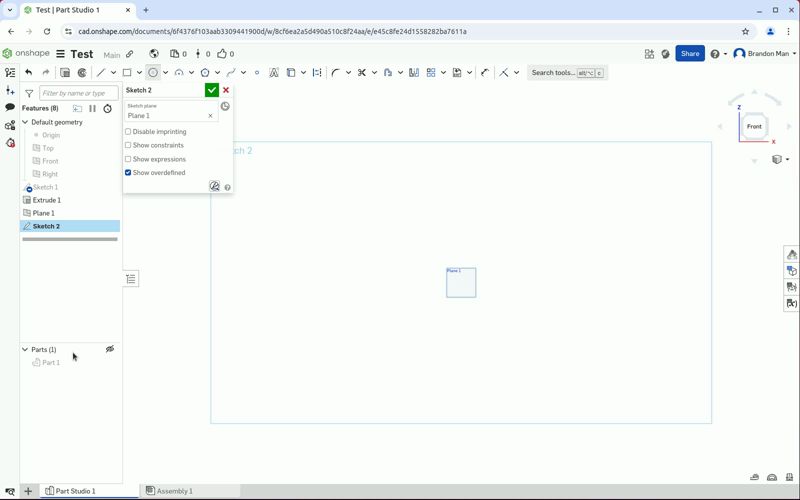
key_down(shift)
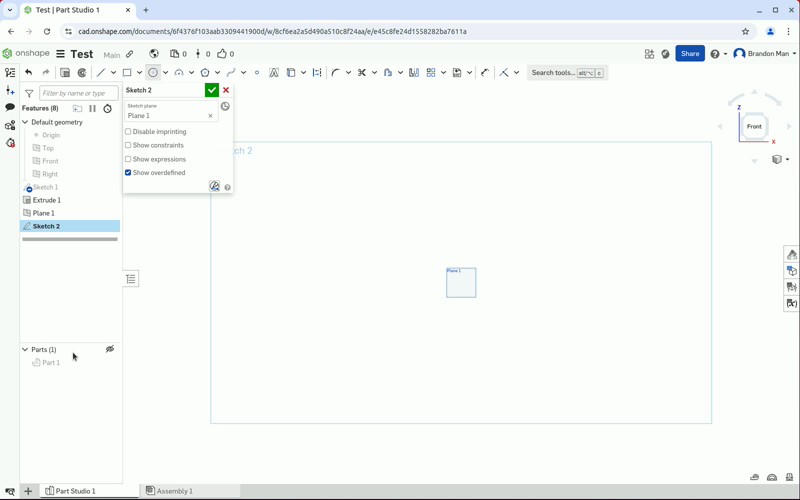
mouse_move(391, 282)
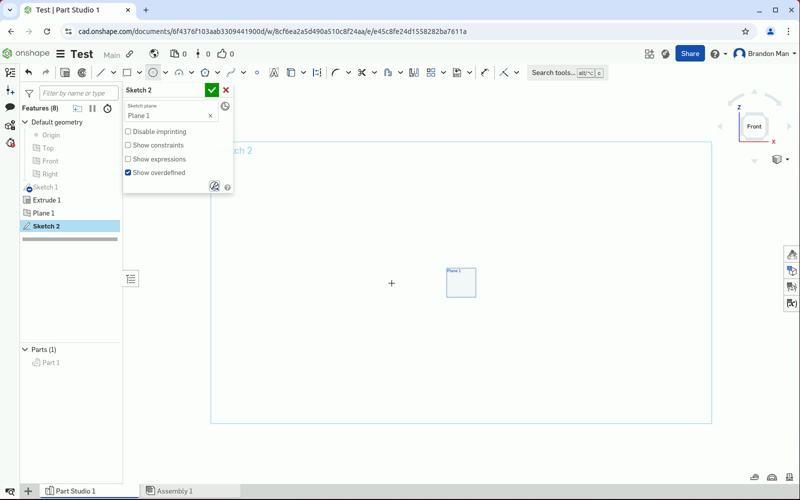
click(391, 282)
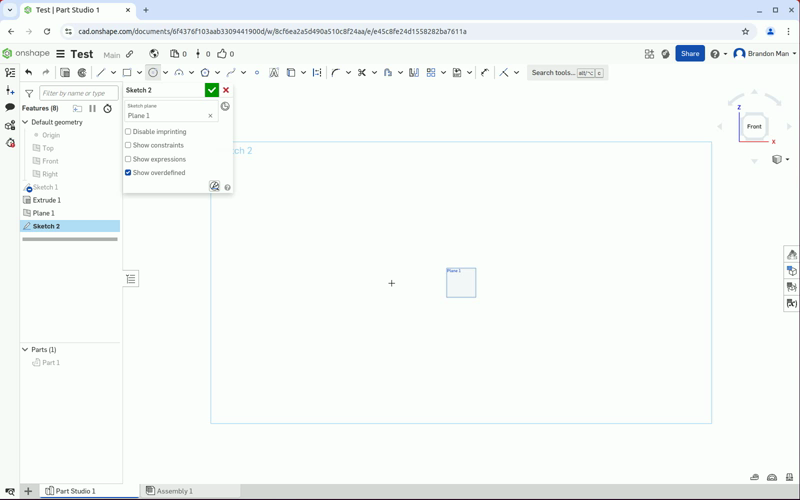
key_up(shift)
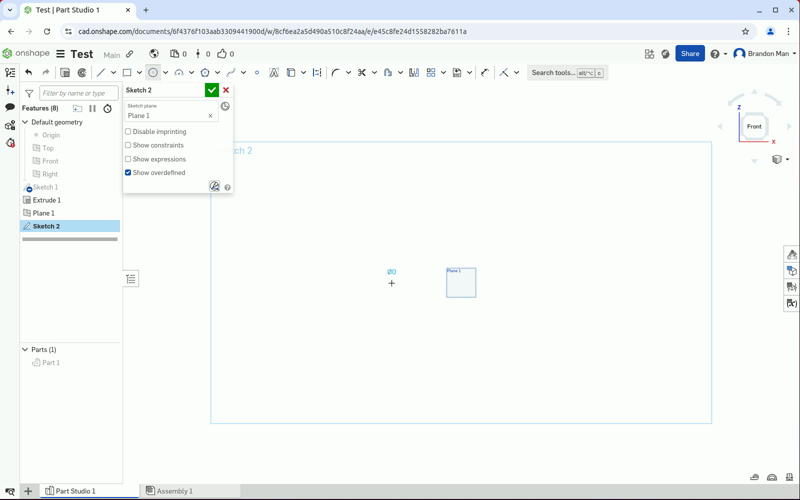
mouse_move(396, 282)
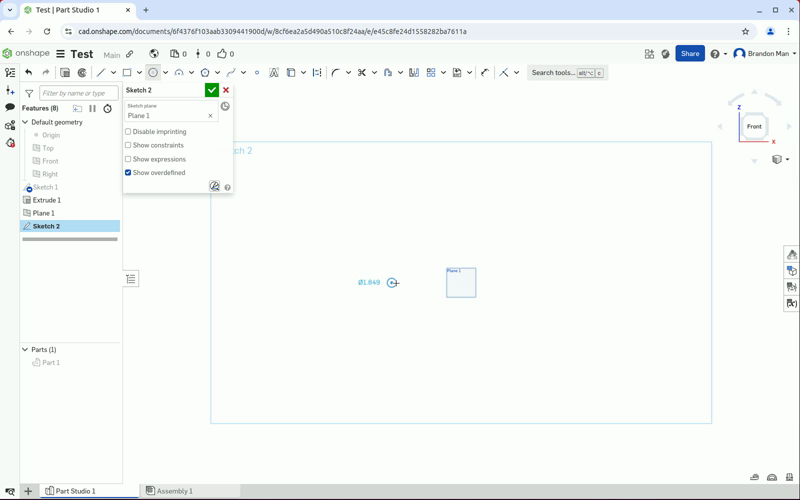
click(396, 282)
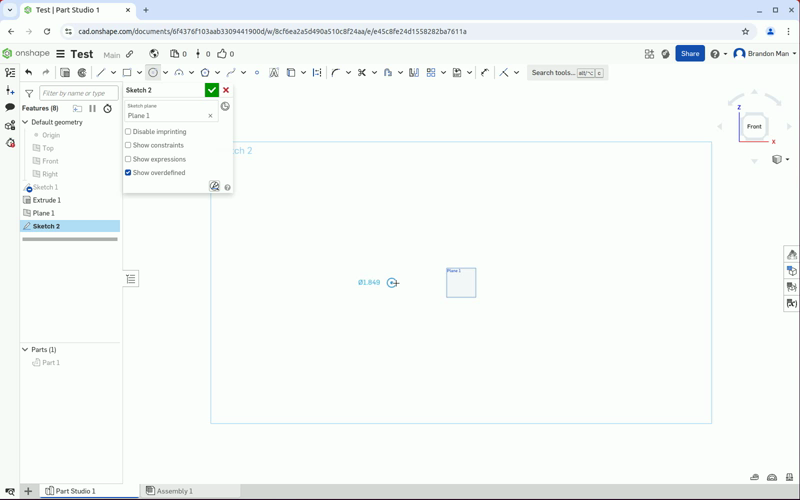
key(esc)
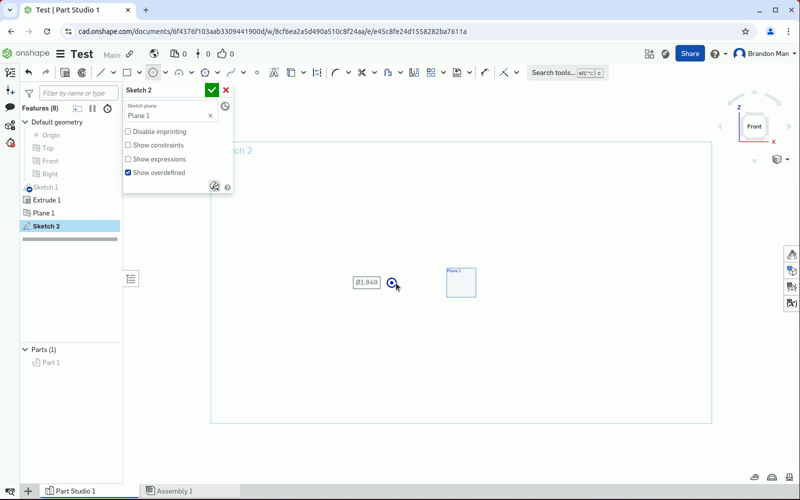
mouse_move(388, 283)
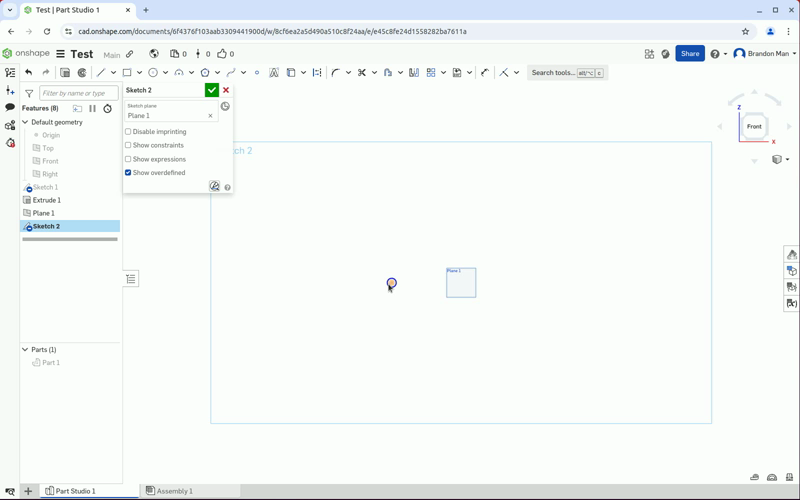
scroll(6)
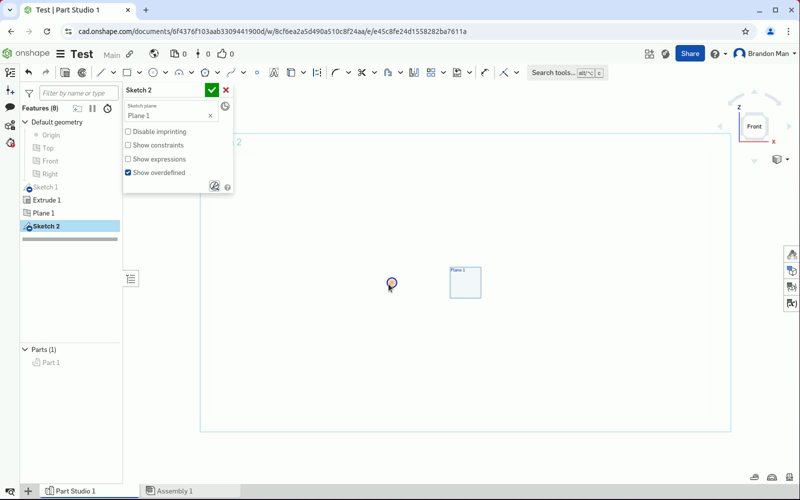
scroll(6)
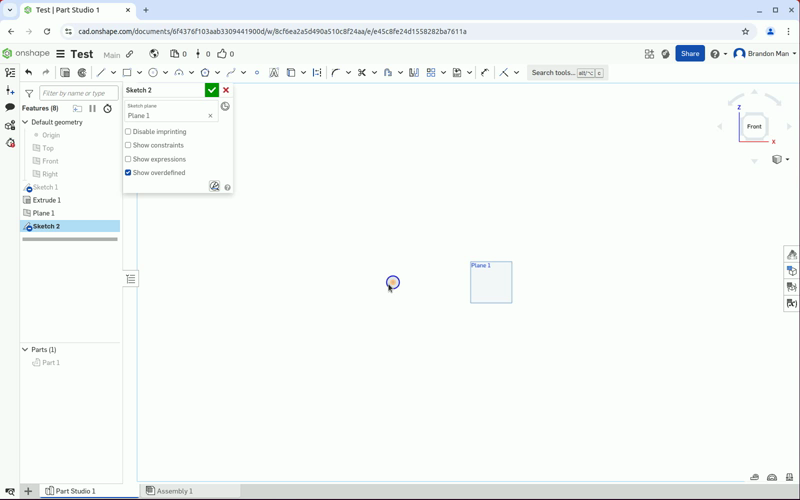
scroll(6)
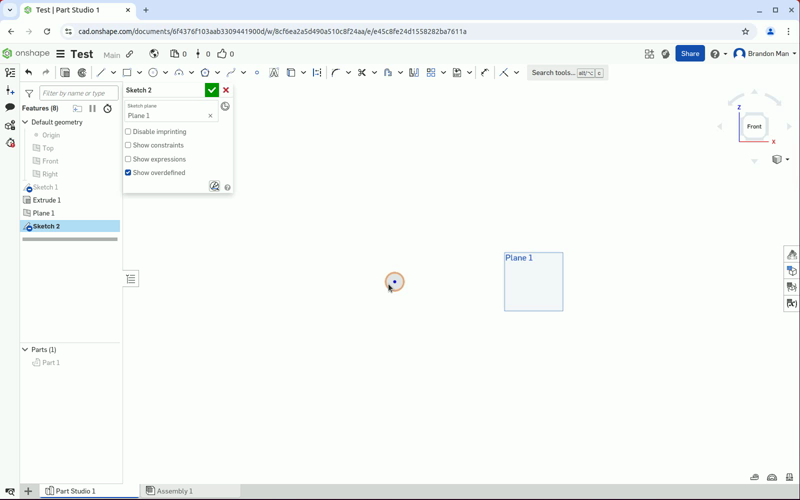
scroll(6)
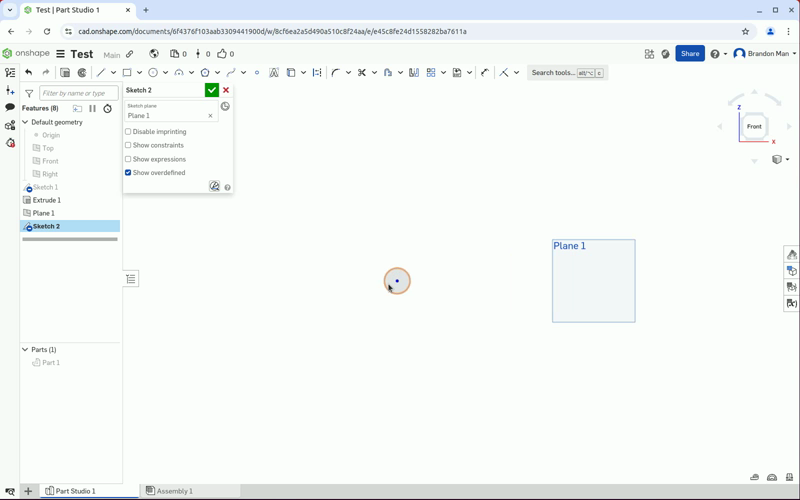
scroll(6)
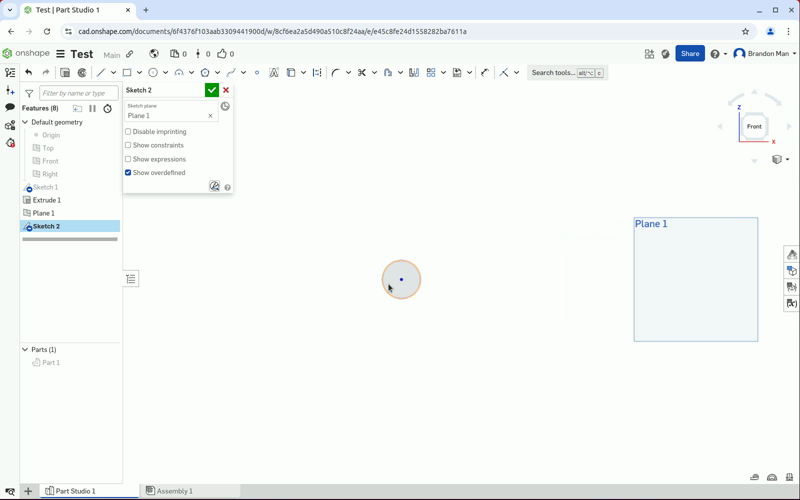
scroll(6)
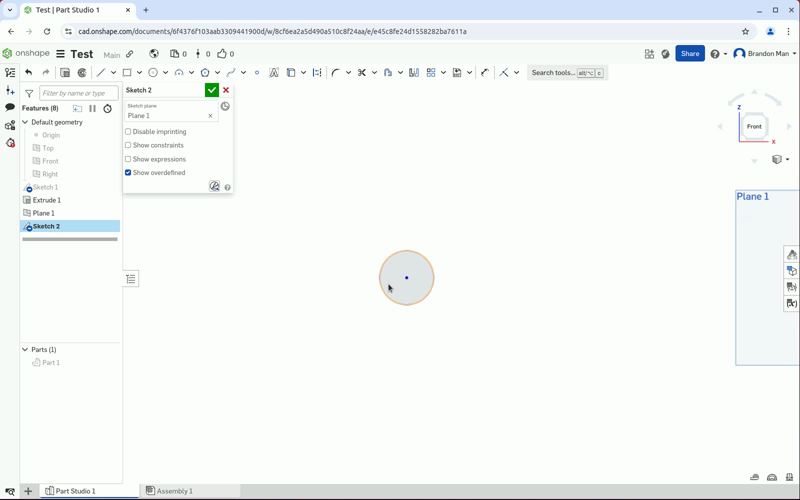
scroll(6)
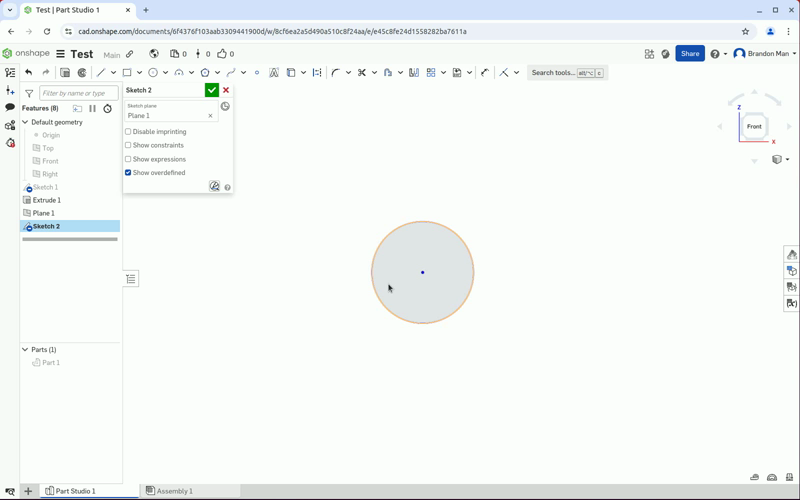
click(388, 283)
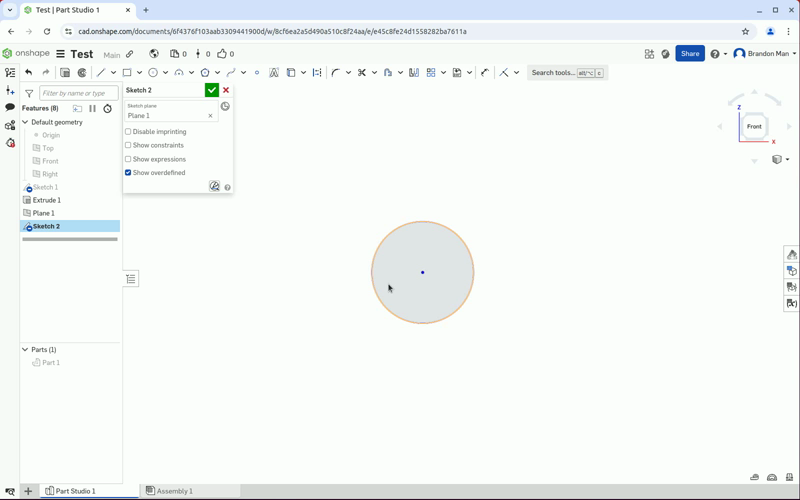
scroll(-6)
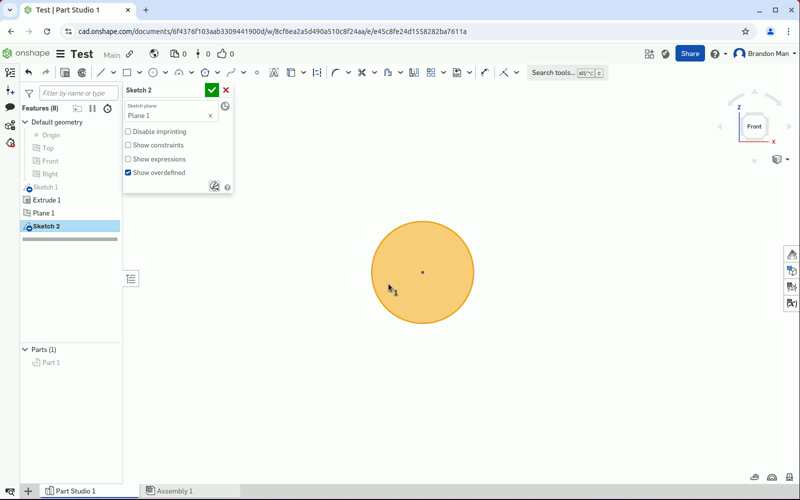
scroll(-6)
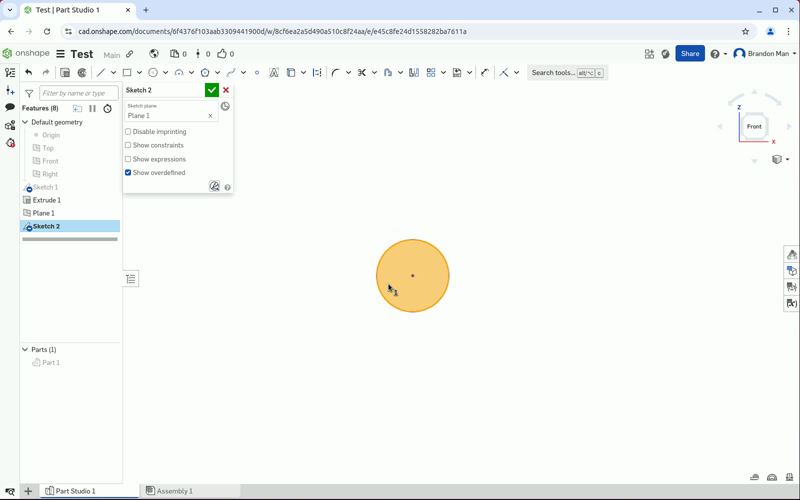
scroll(-6)
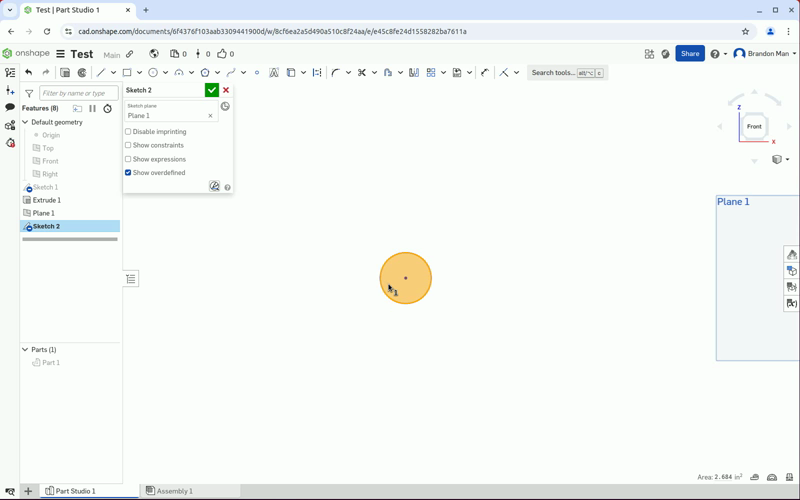
scroll(-6)
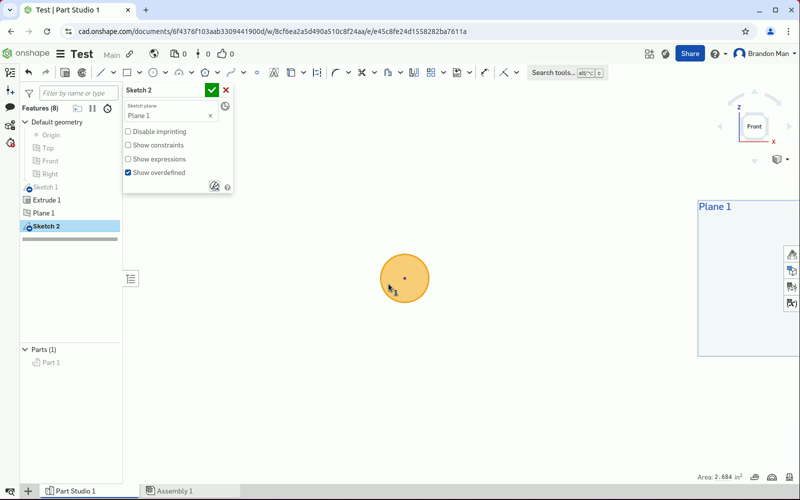
scroll(-6)
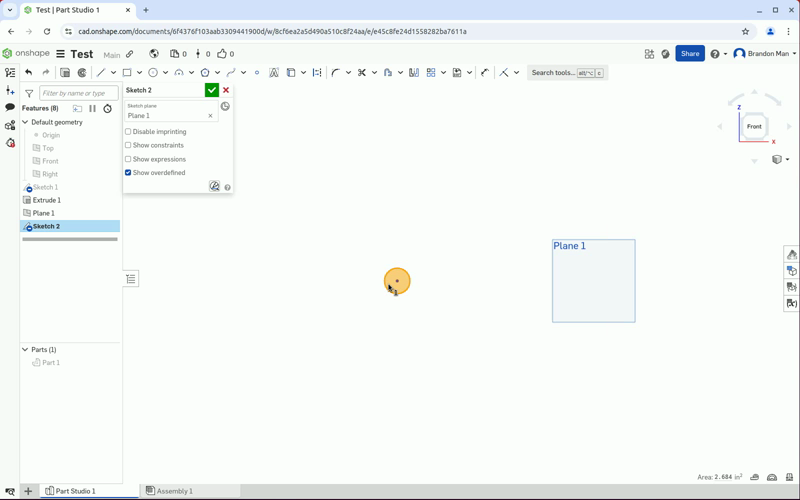
scroll(-6)
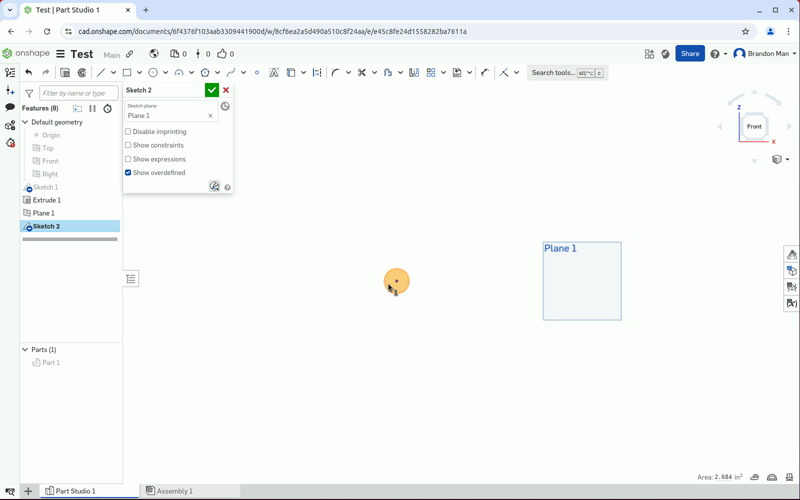
scroll(-6)
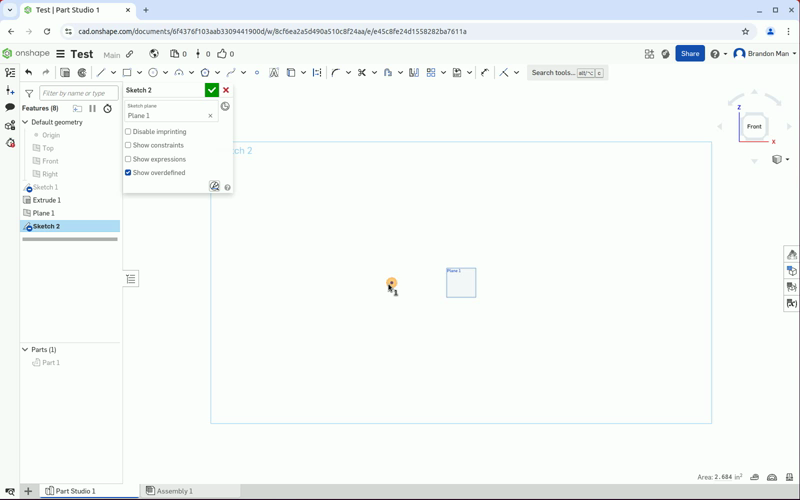
mouse_move(73, 352)
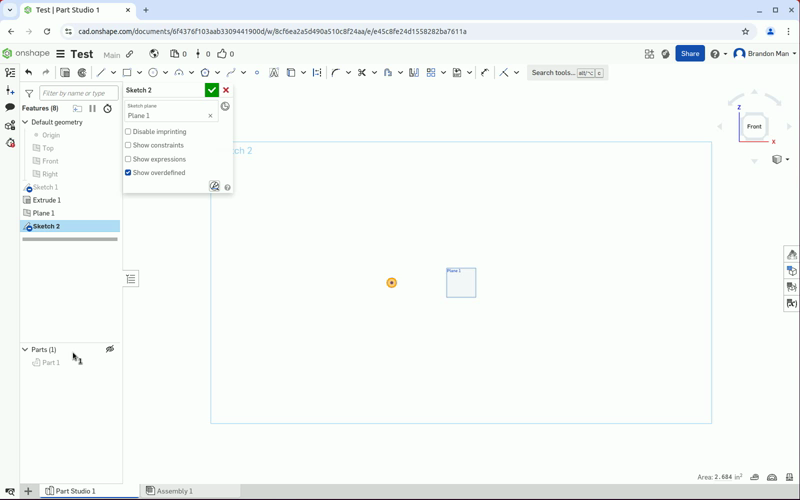
key(shift+y)
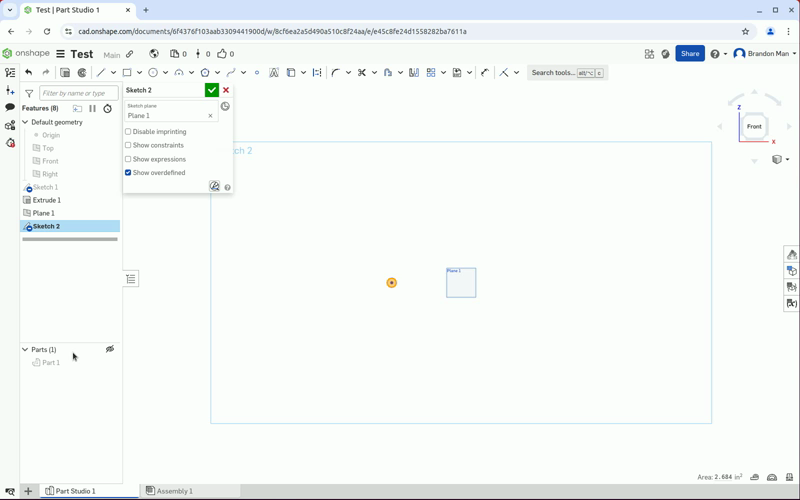
key(shift+e)
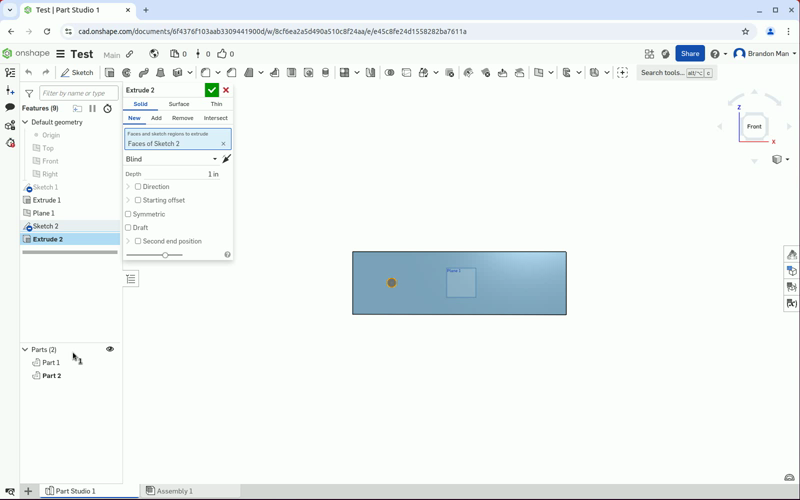
mouse_move(143, 106)
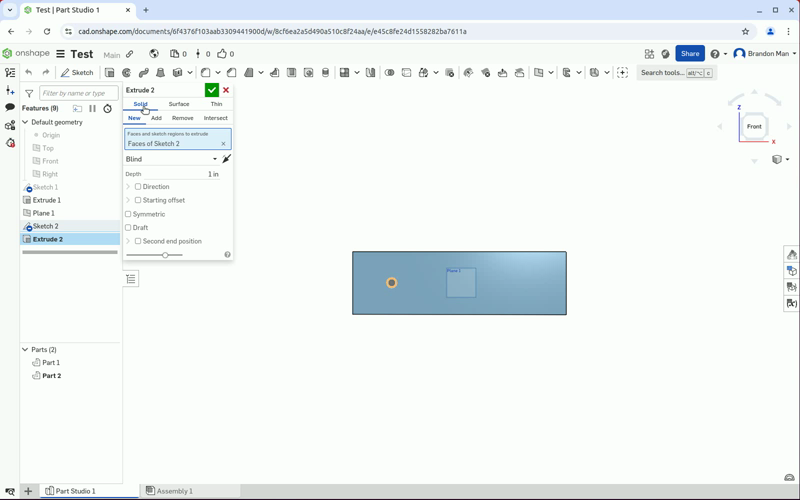
click(143, 106)
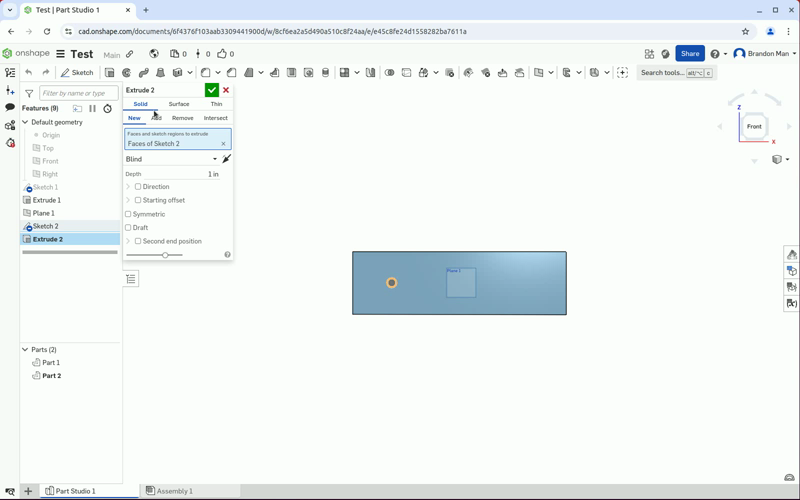
mouse_move(186, 120)
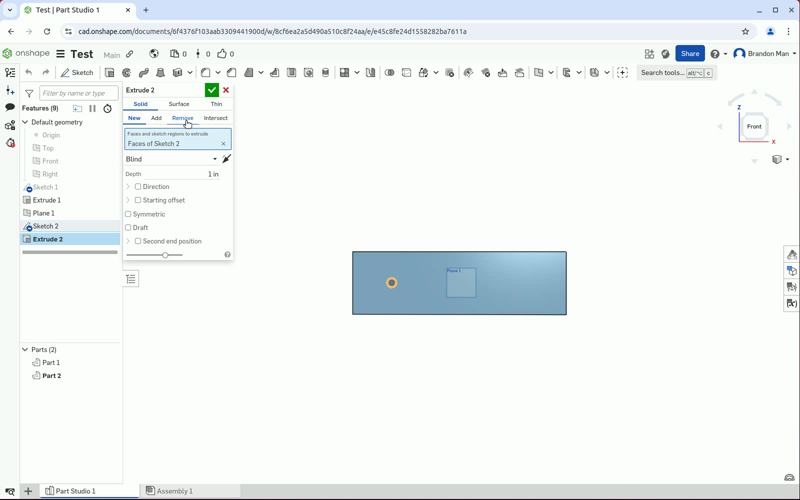
click(186, 120)
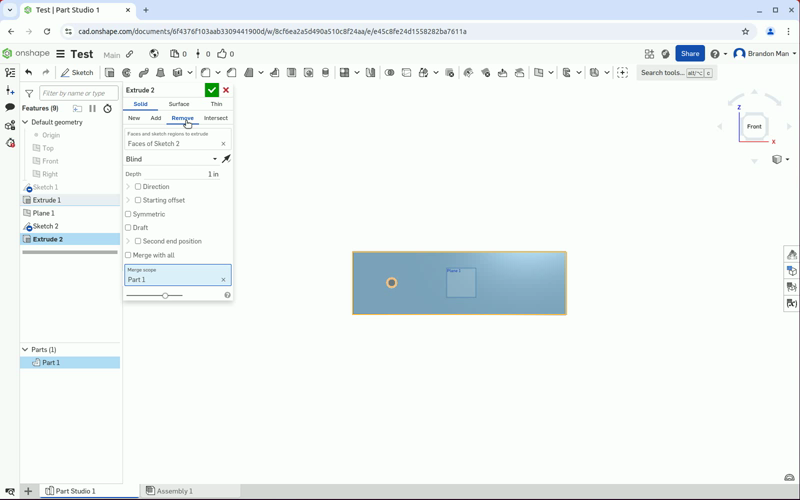
key(tab, 4)
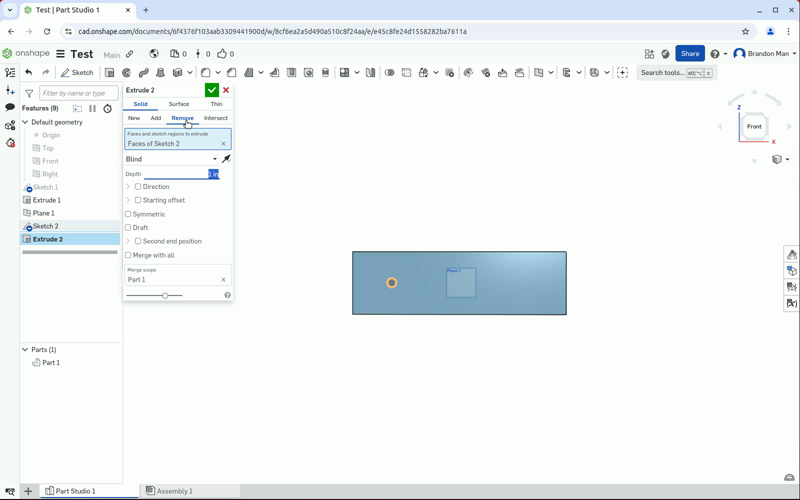
text(11.073)
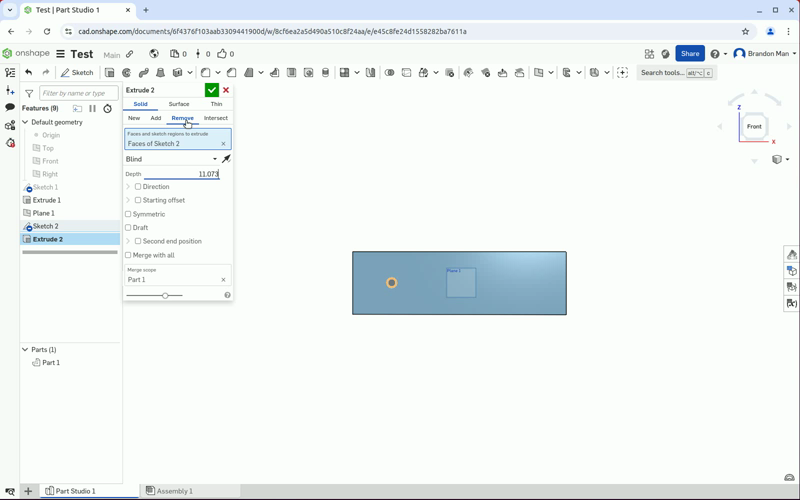
key(tab, 6)
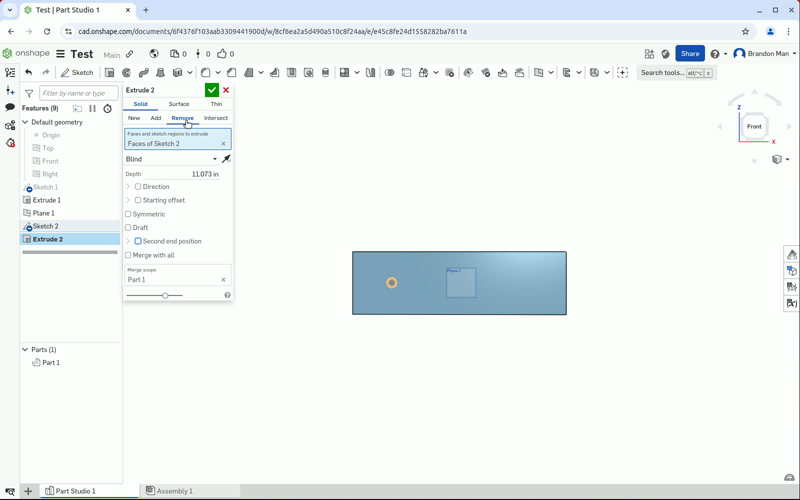
key(space)
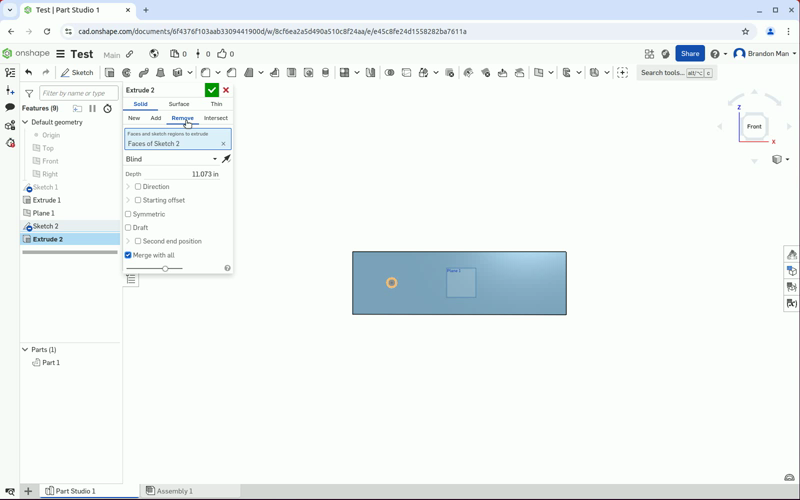
key(enter)
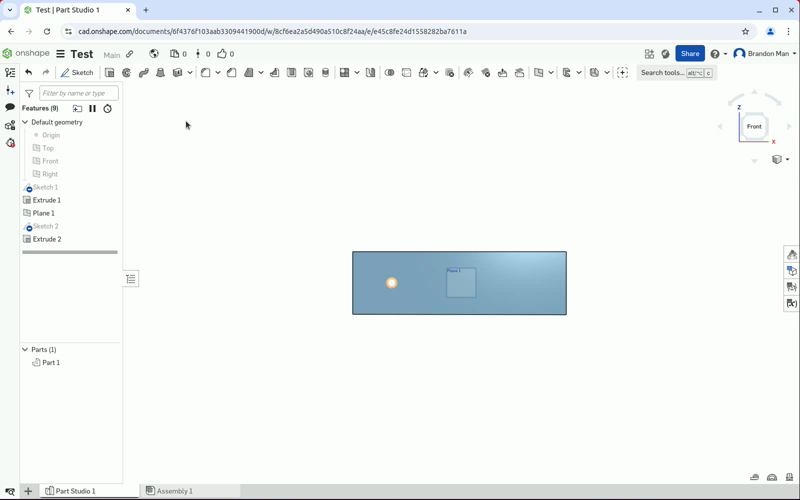
key(shift+h)
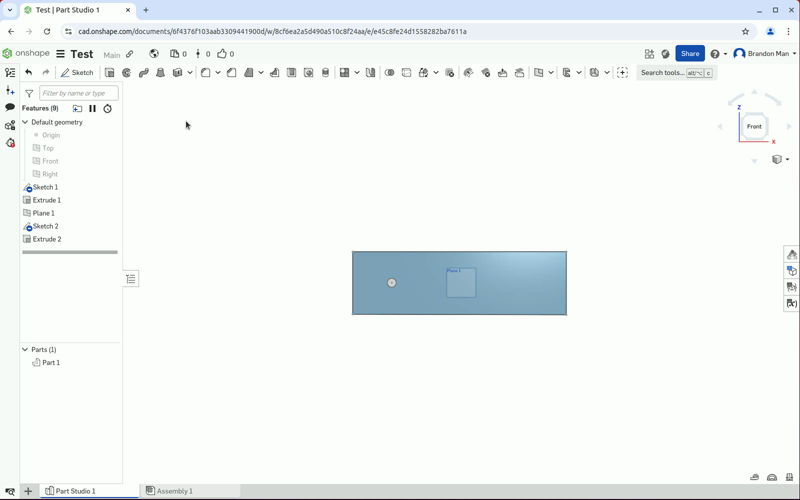
key(shift+h)
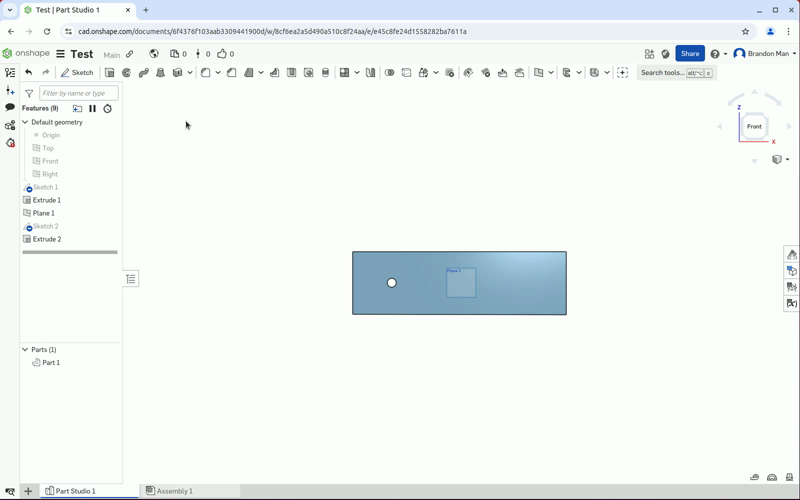
mouse_move(73, 189)
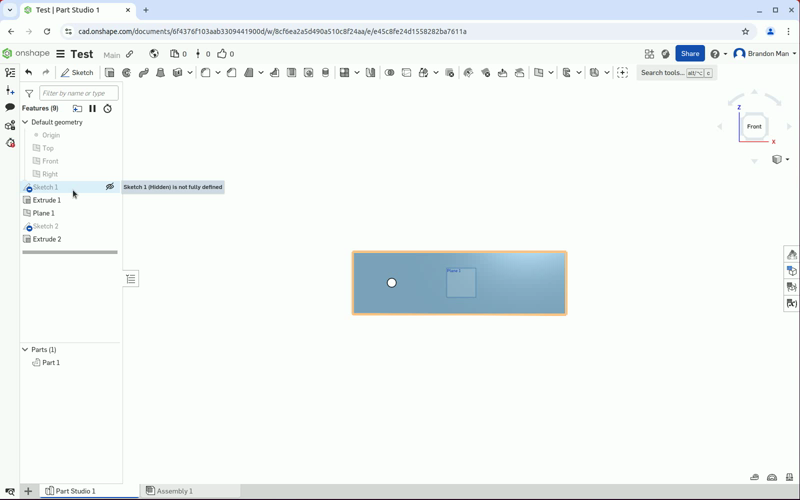
click(73, 189)
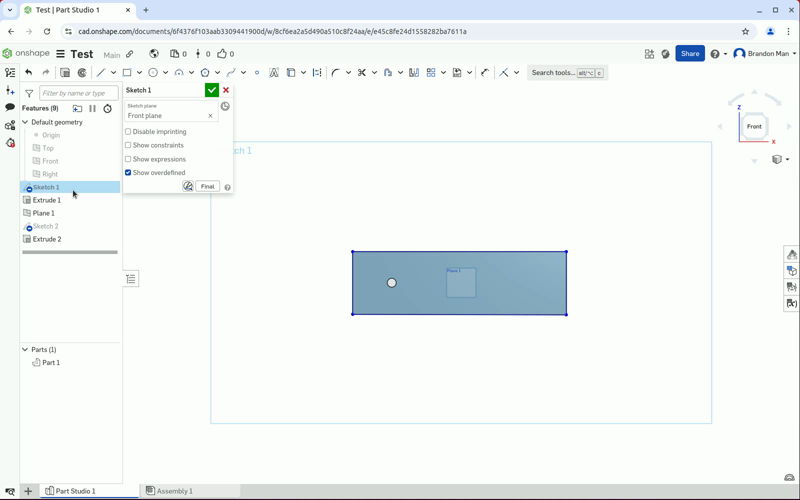
mouse_move(229, 92)
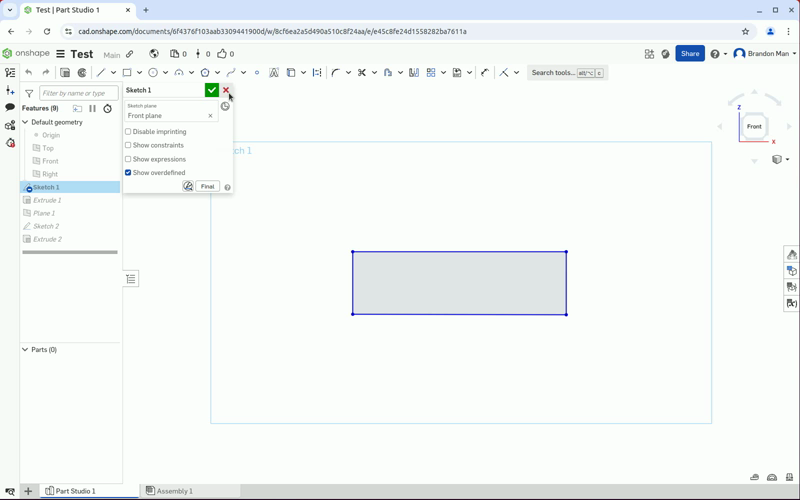
click(229, 92)
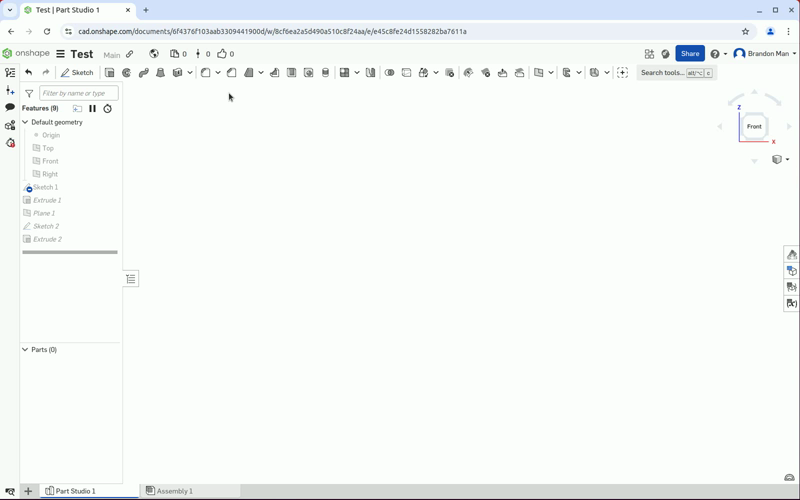
key(shift+s)
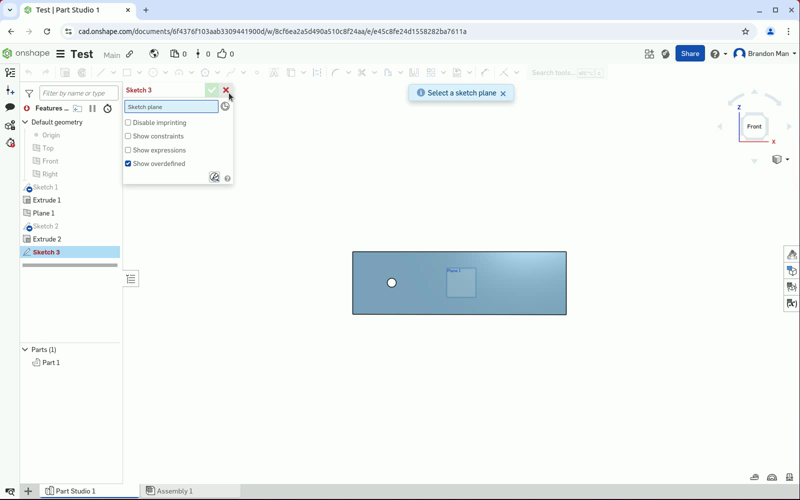
mouse_move(73, 215)
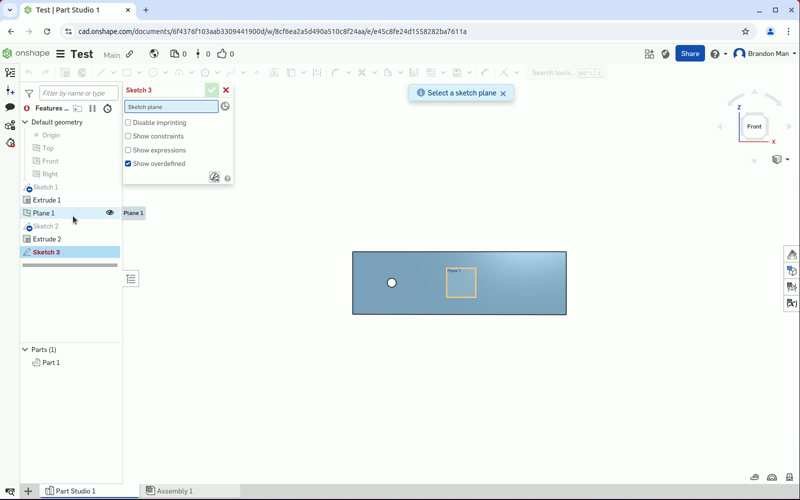
click(73, 215)
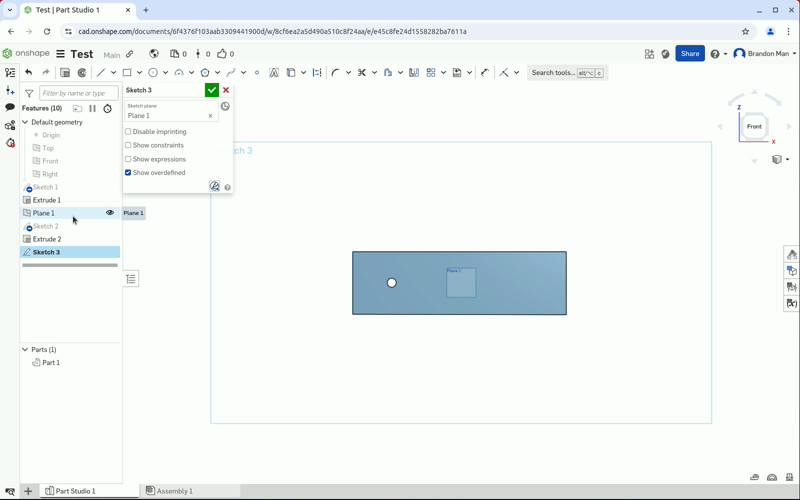
mouse_move(73, 352)
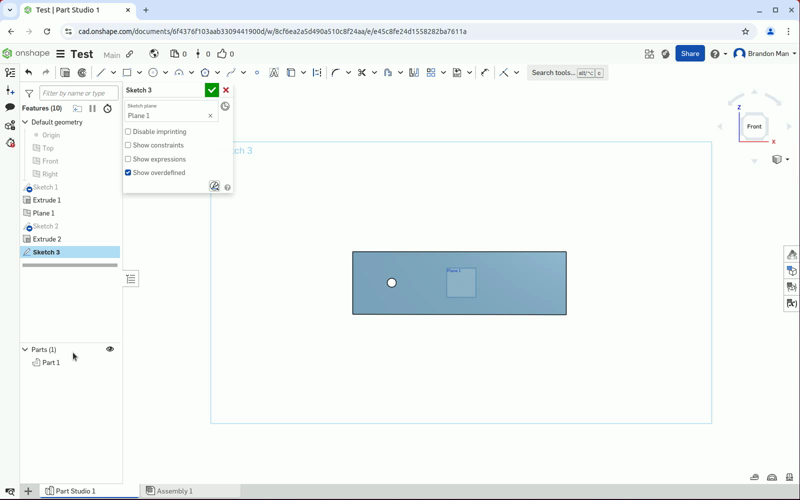
key(y)
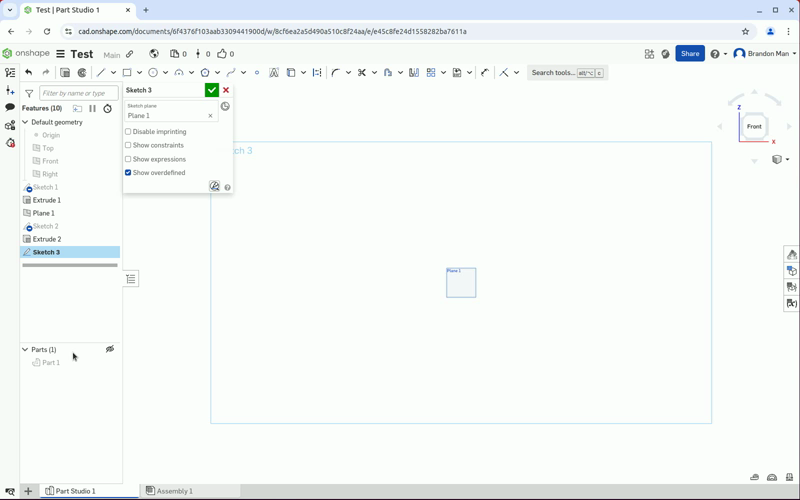
key(c)
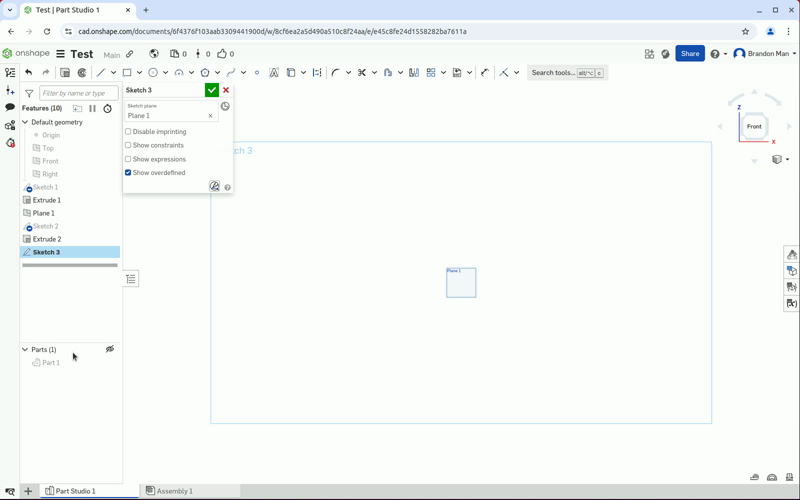
key_down(shift)
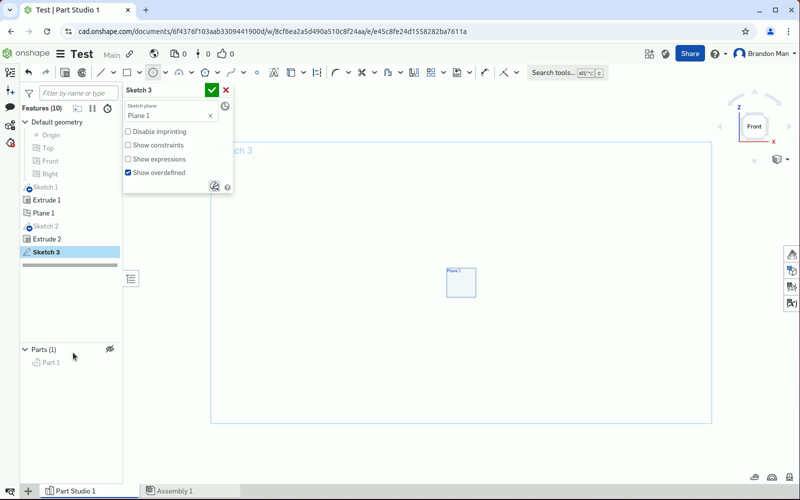
mouse_move(531, 282)
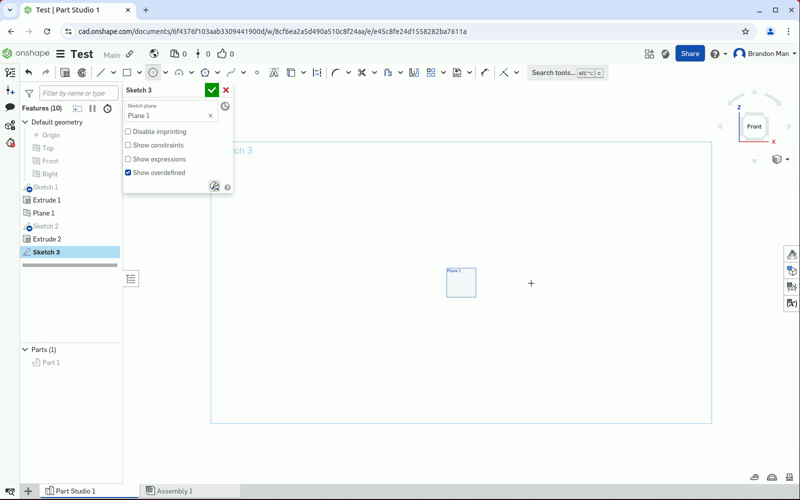
click(531, 282)
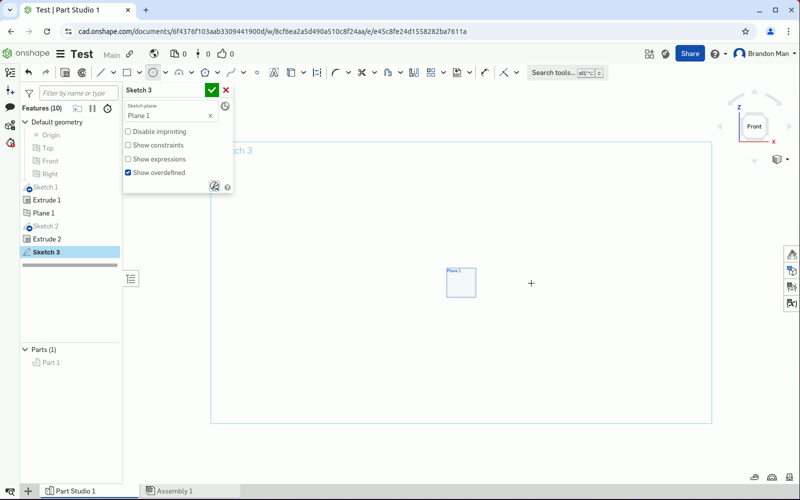
key_up(shift)
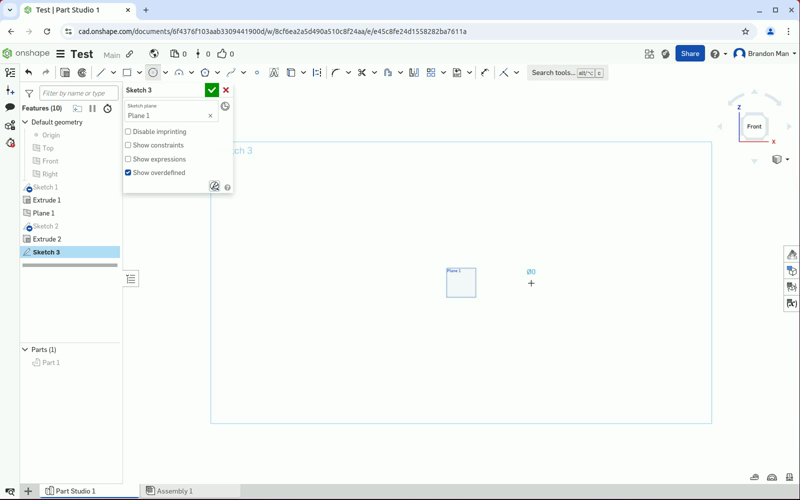
mouse_move(535, 282)
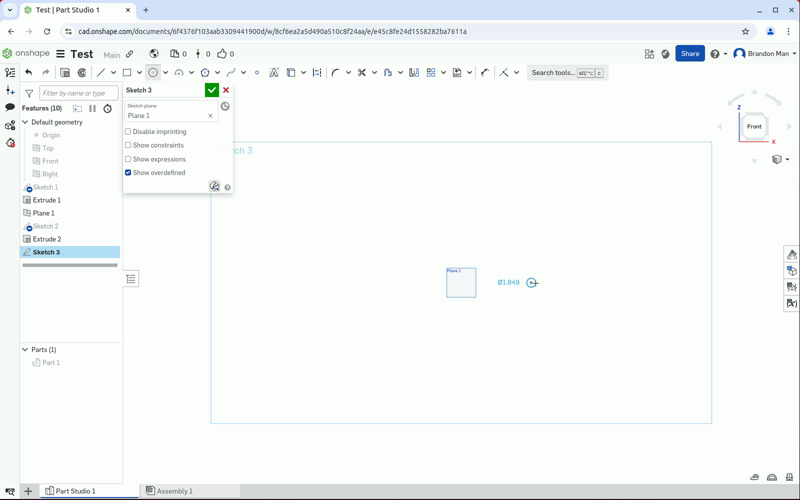
click(535, 282)
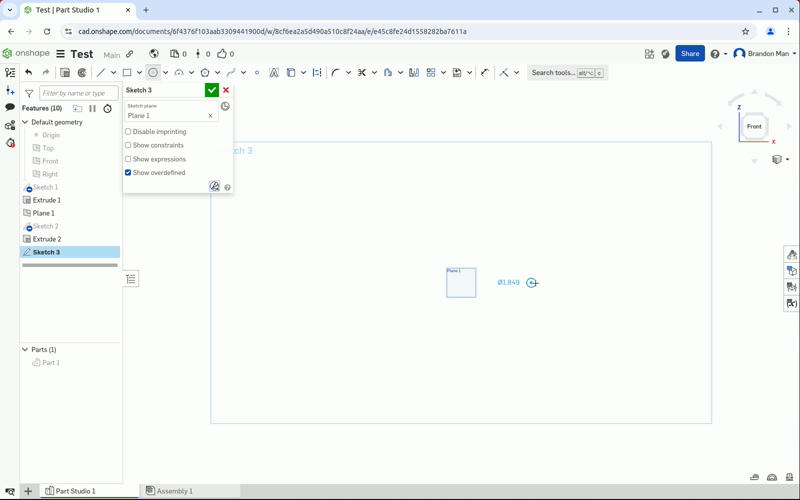
key(esc)
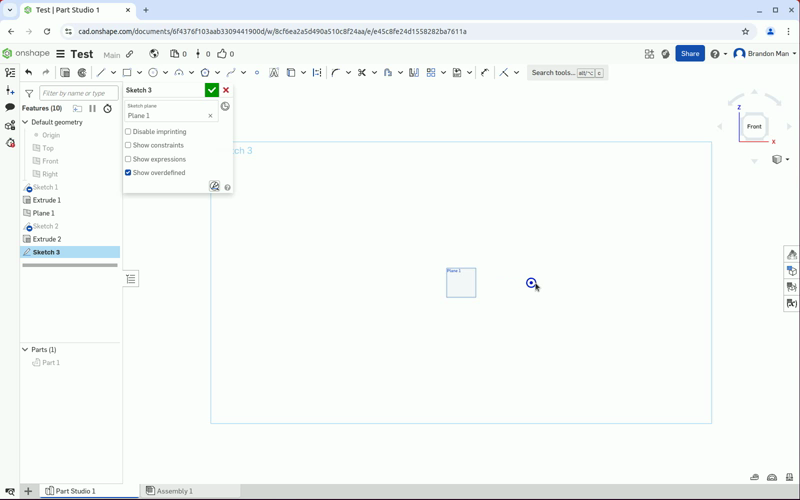
mouse_move(530, 280)
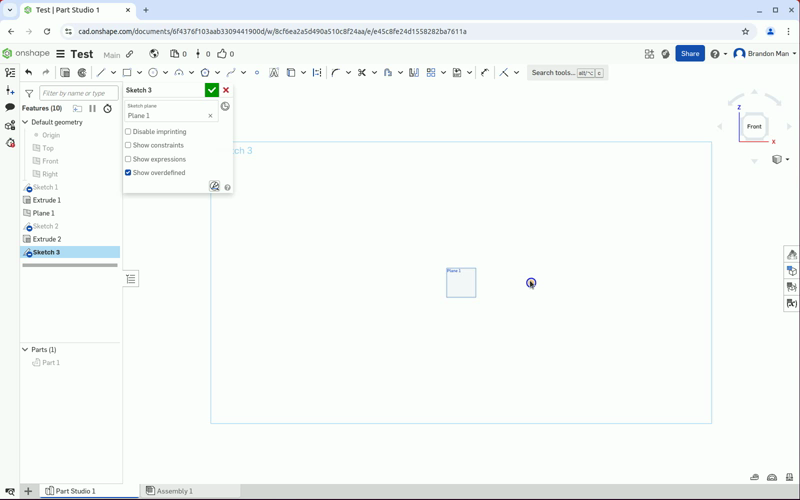
scroll(6)
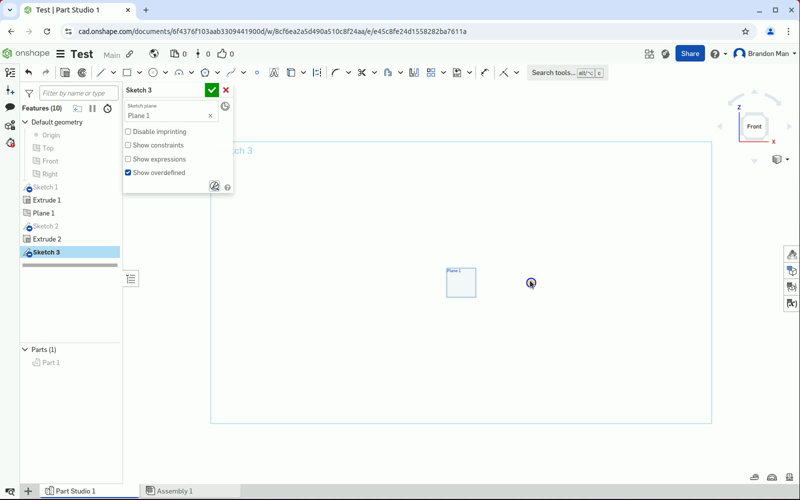
scroll(6)
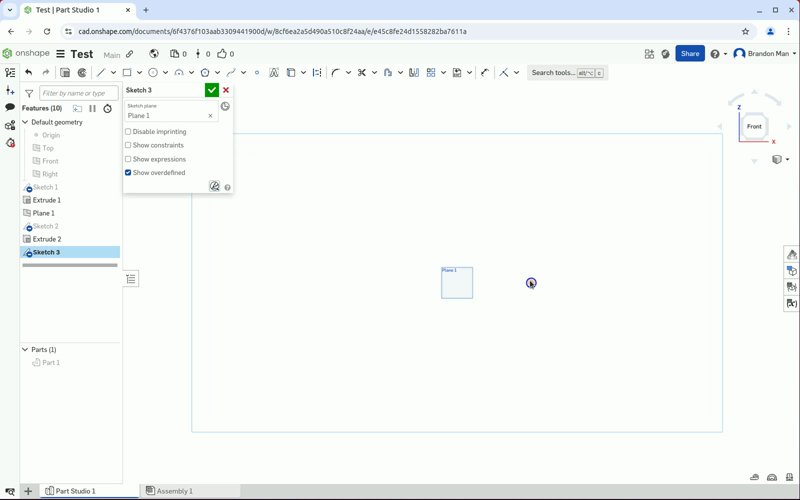
scroll(6)
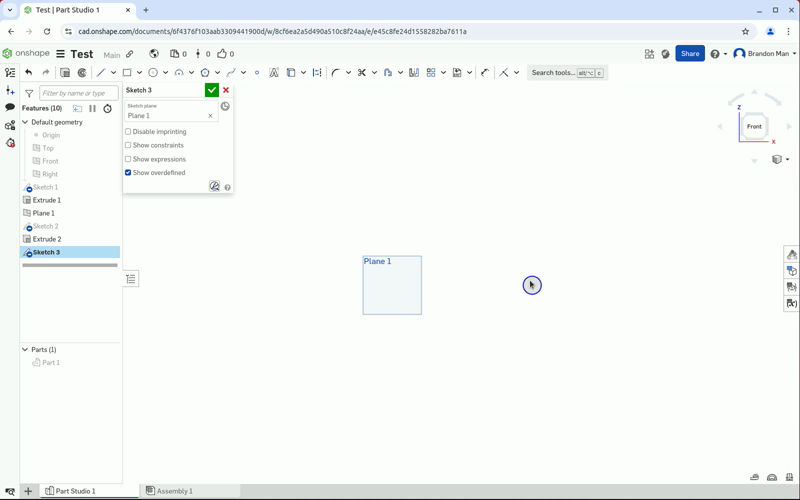
scroll(6)
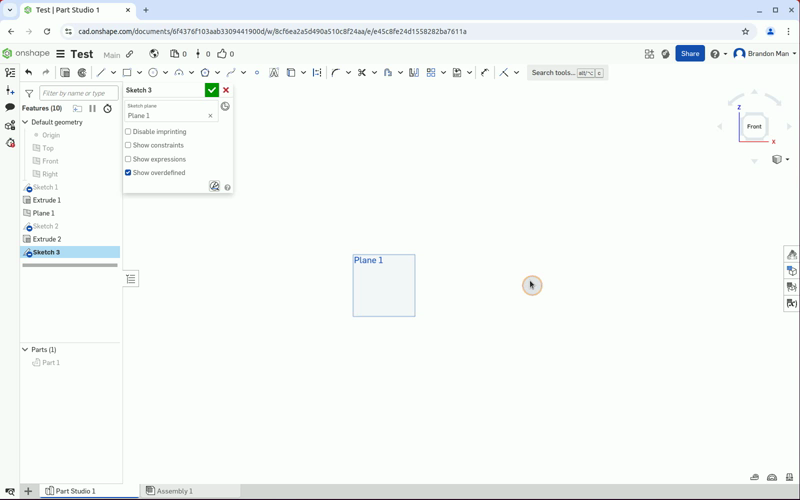
scroll(6)
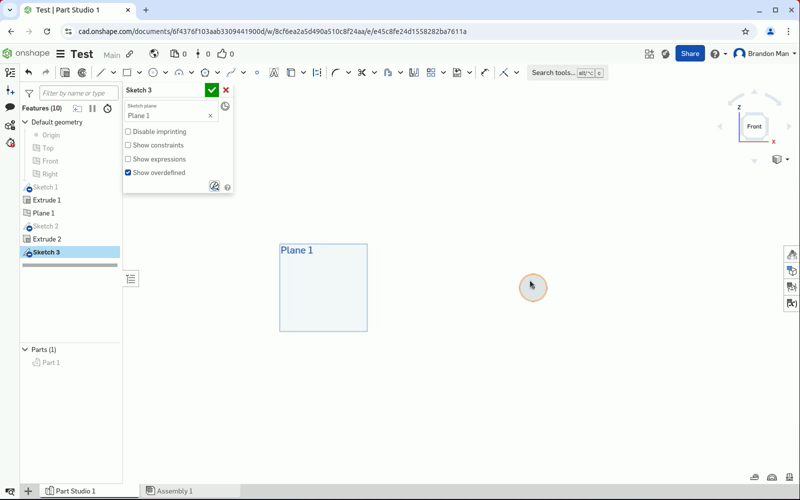
scroll(6)
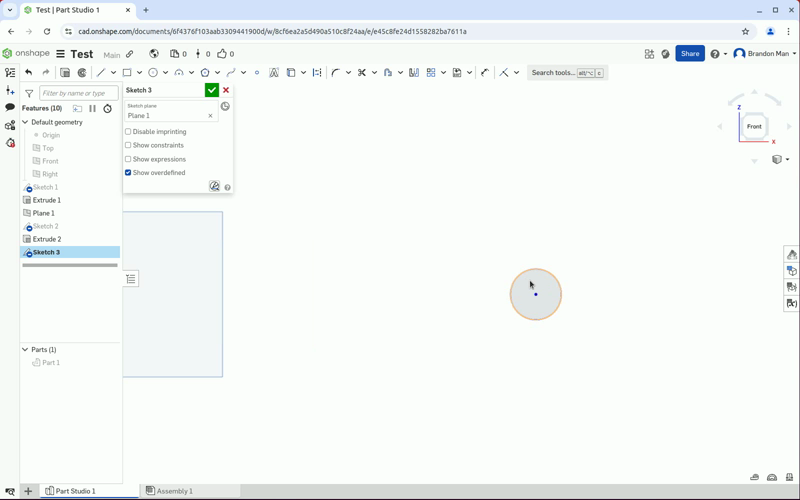
scroll(6)
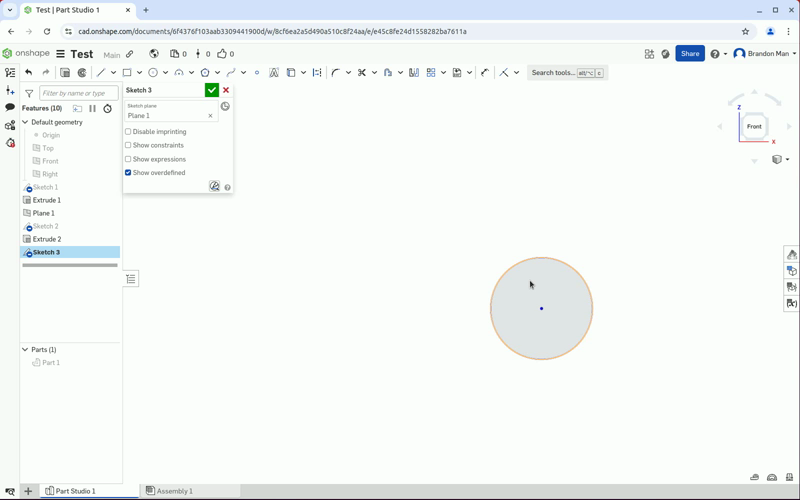
click(530, 280)
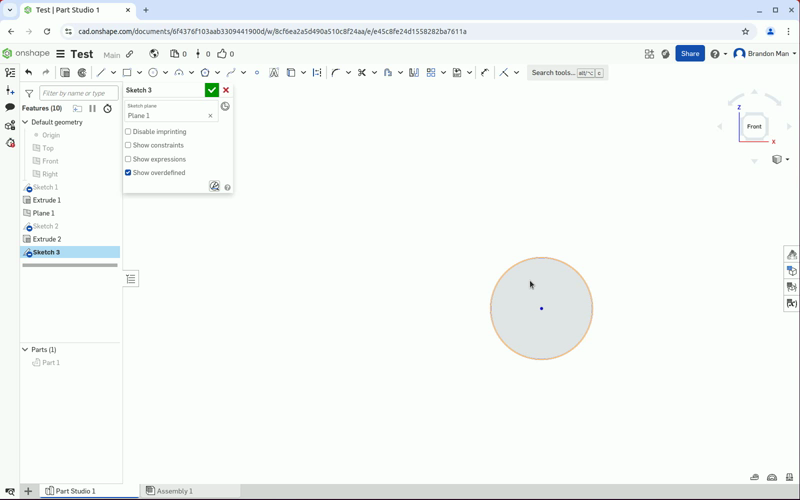
scroll(-6)
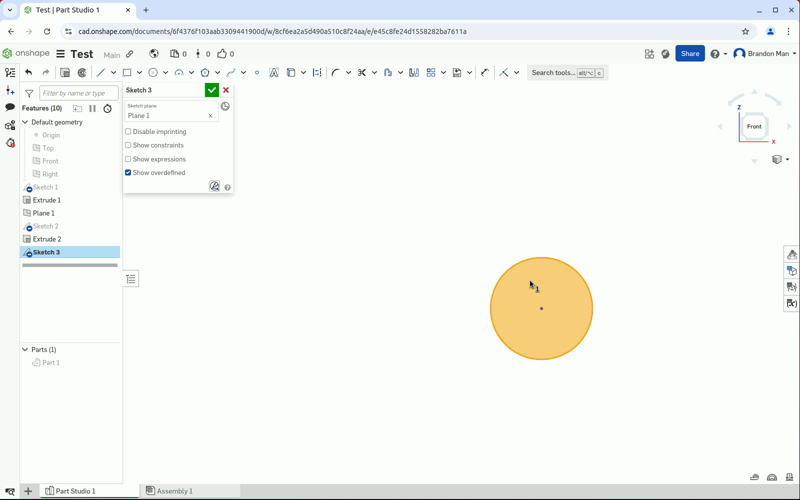
scroll(-6)
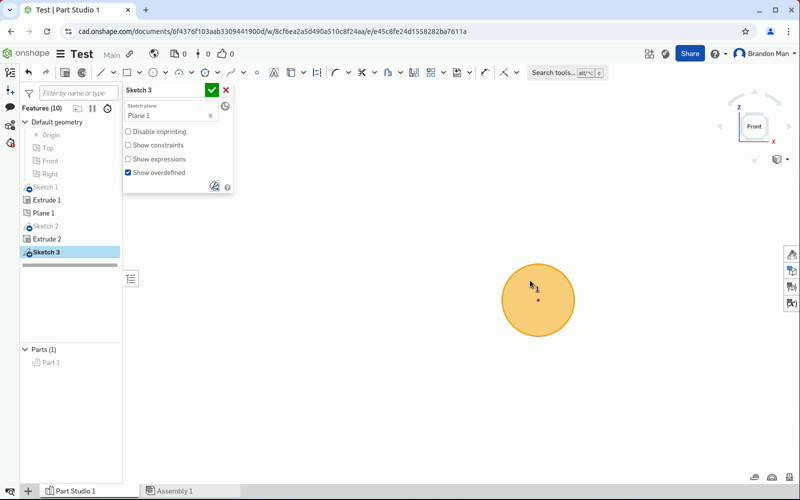
scroll(-6)
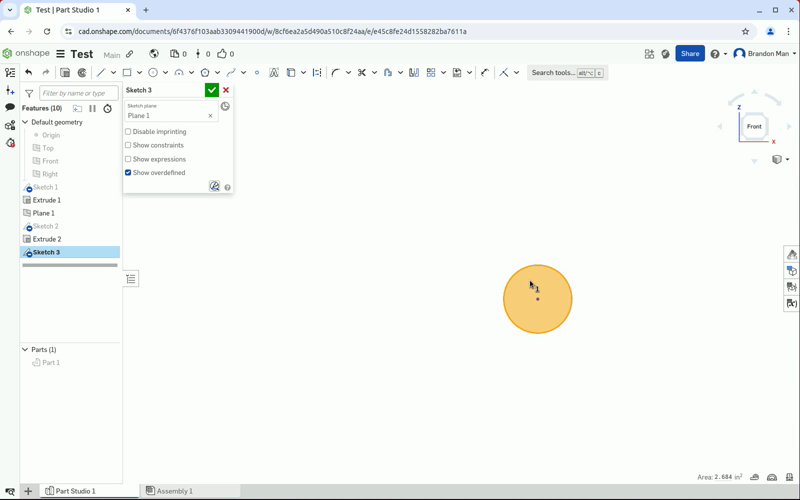
scroll(-6)
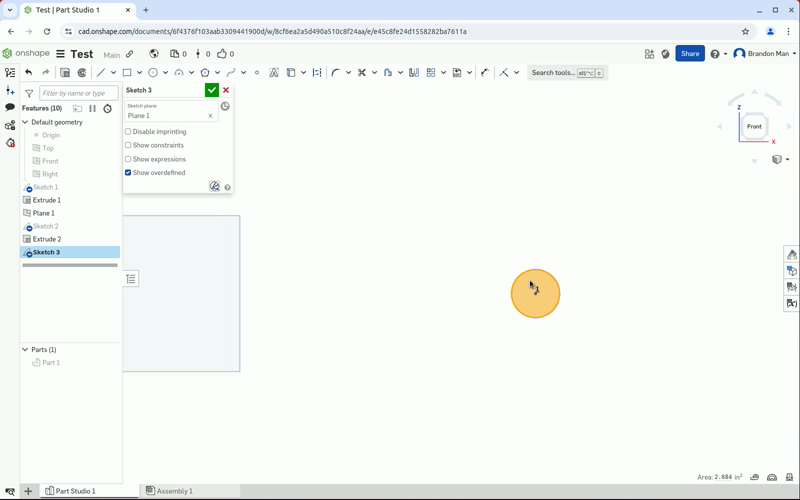
scroll(-6)
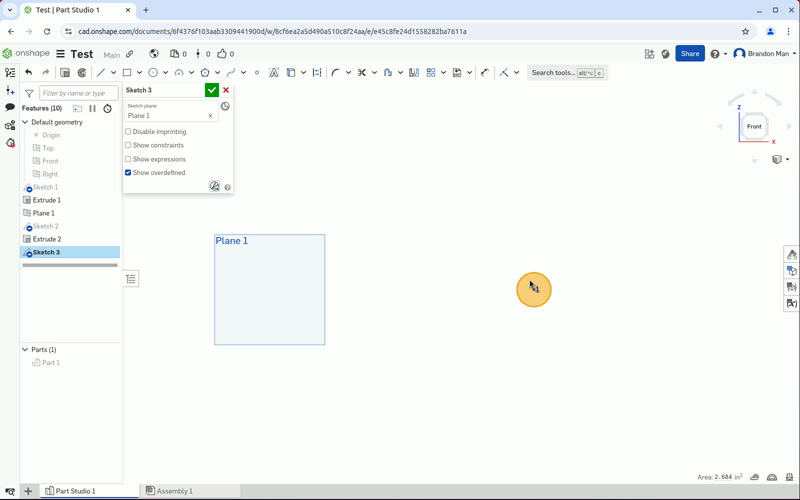
scroll(-6)
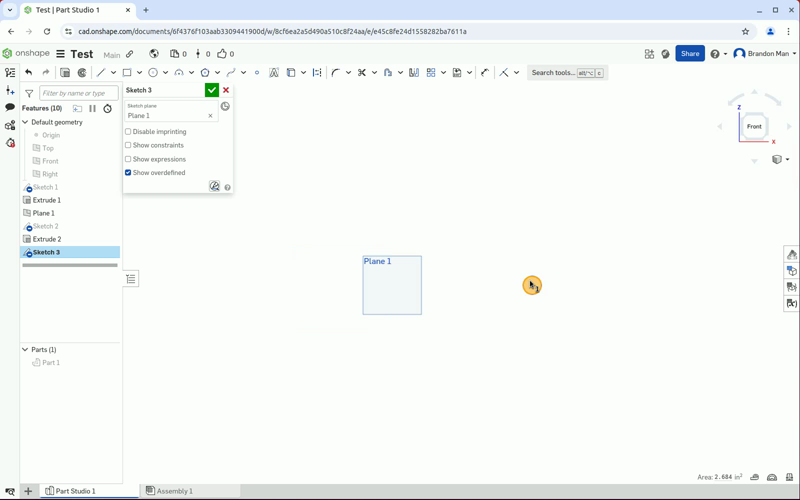
scroll(-6)
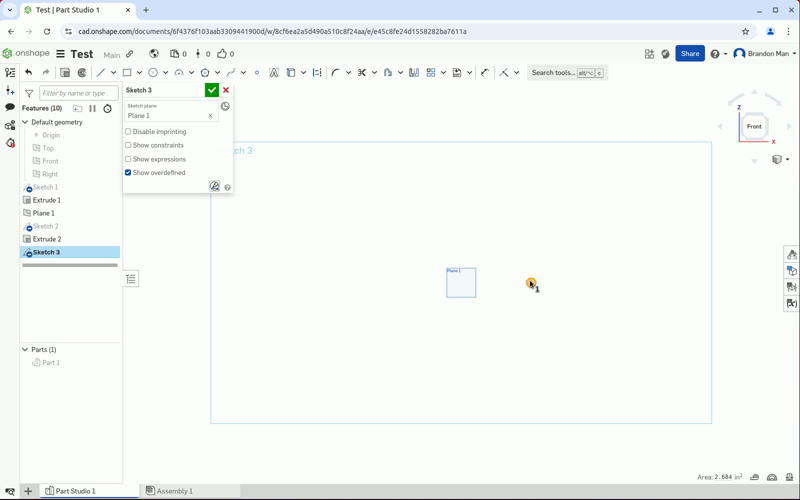
mouse_move(73, 352)
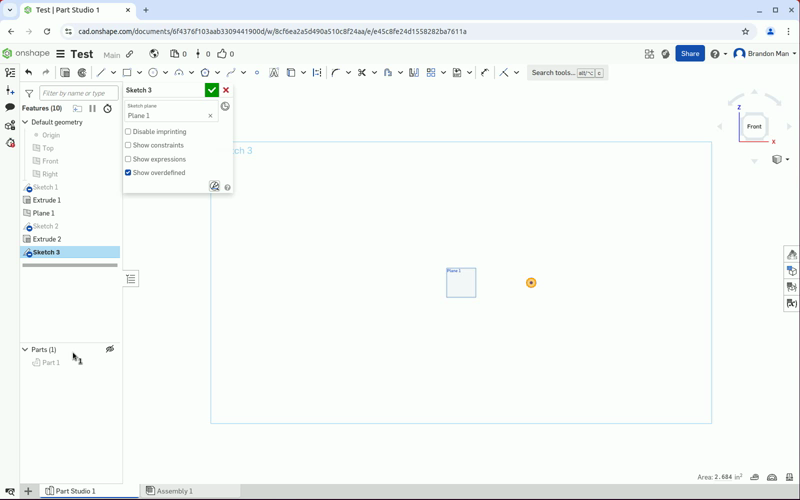
key(shift+y)
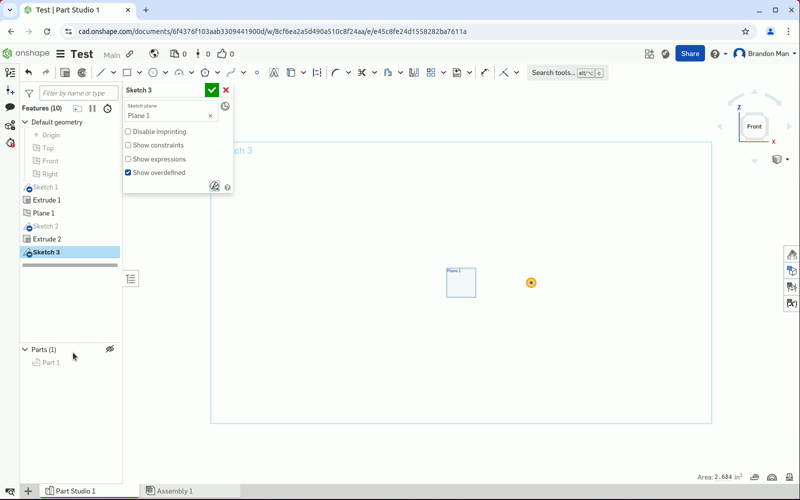
key(shift+e)
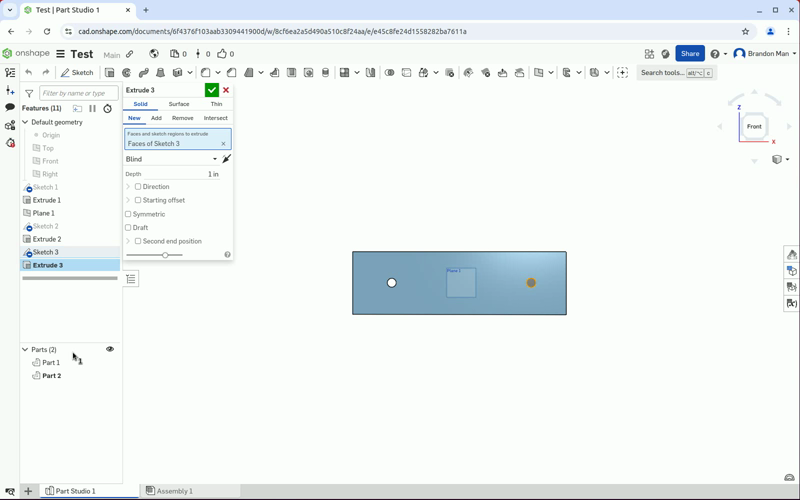
mouse_move(143, 106)
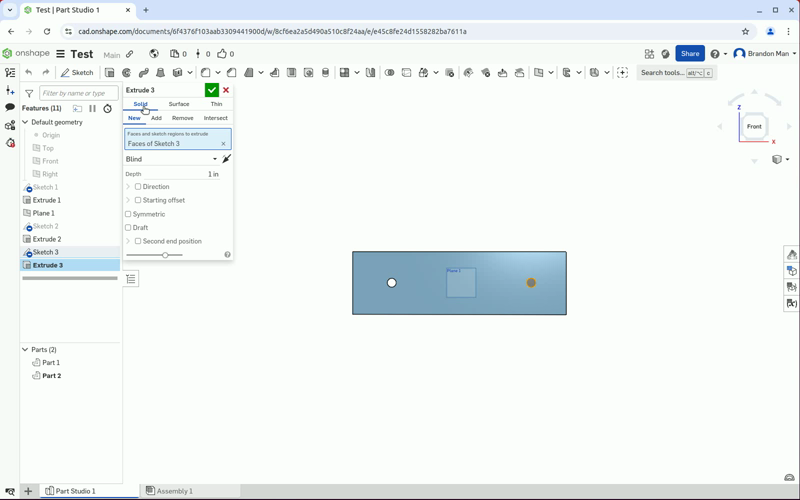
click(143, 106)
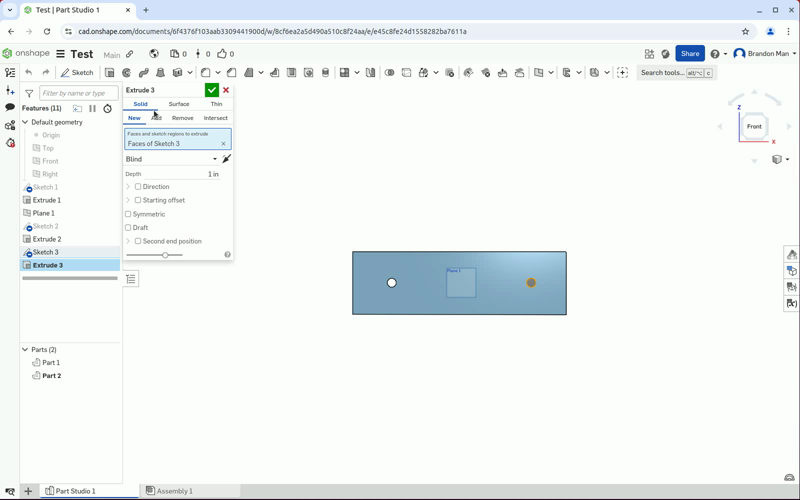
mouse_move(186, 120)
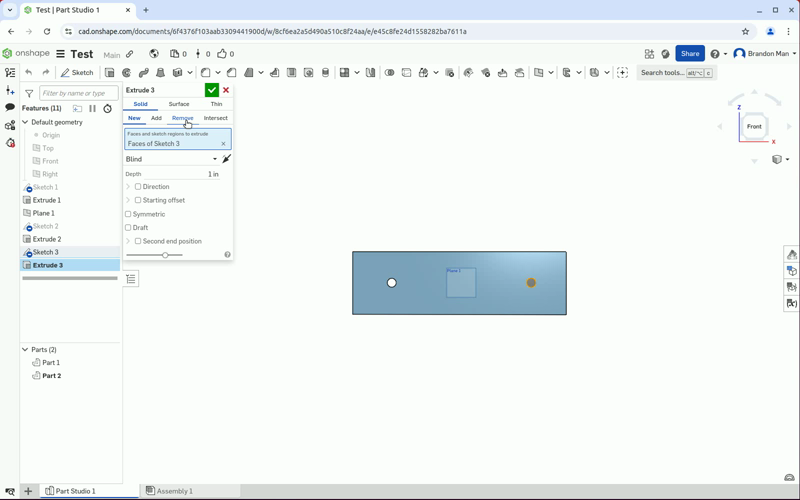
click(186, 120)
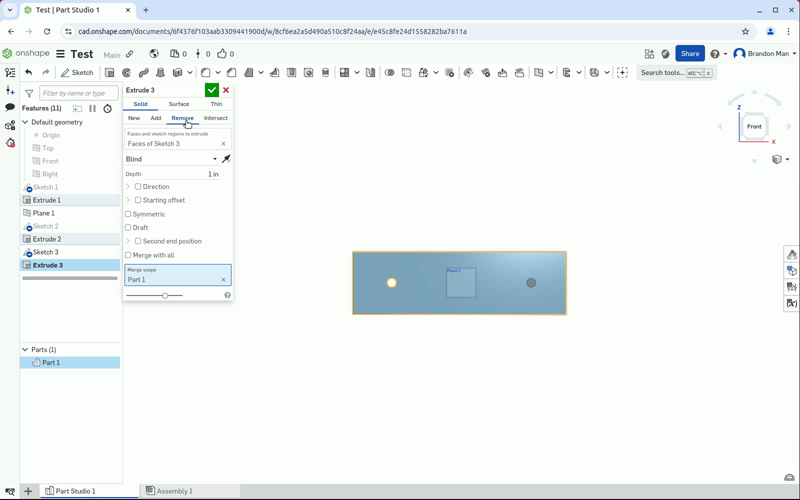
key(tab, 4)
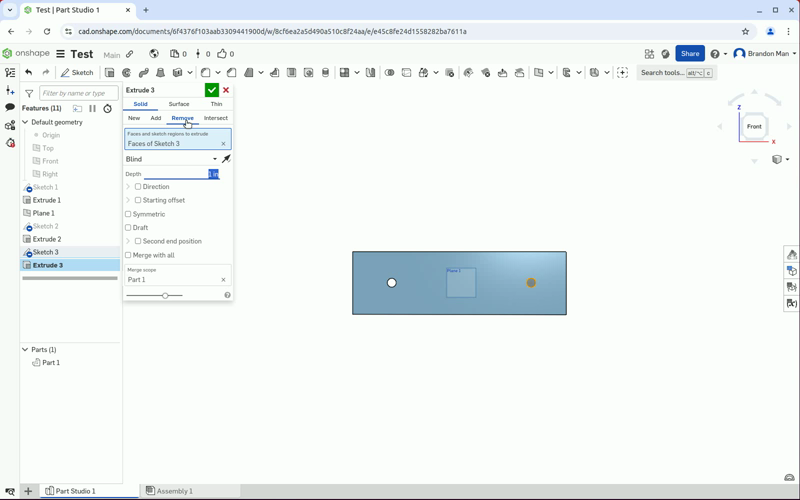
text(11.073)
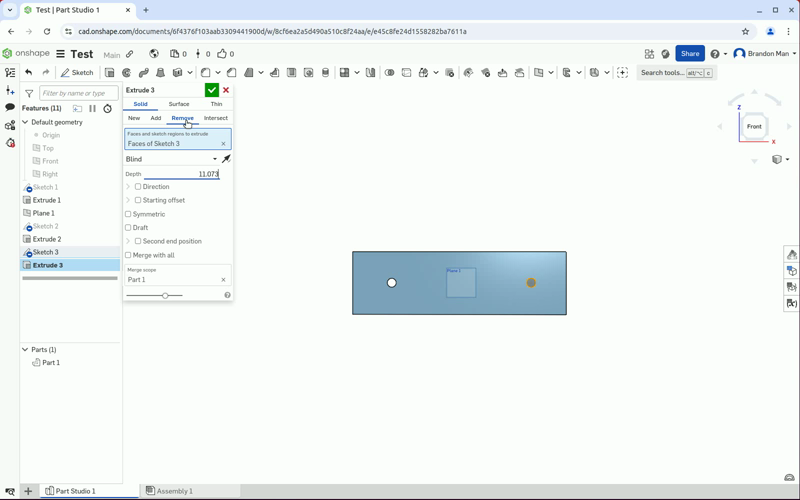
key(tab, 6)
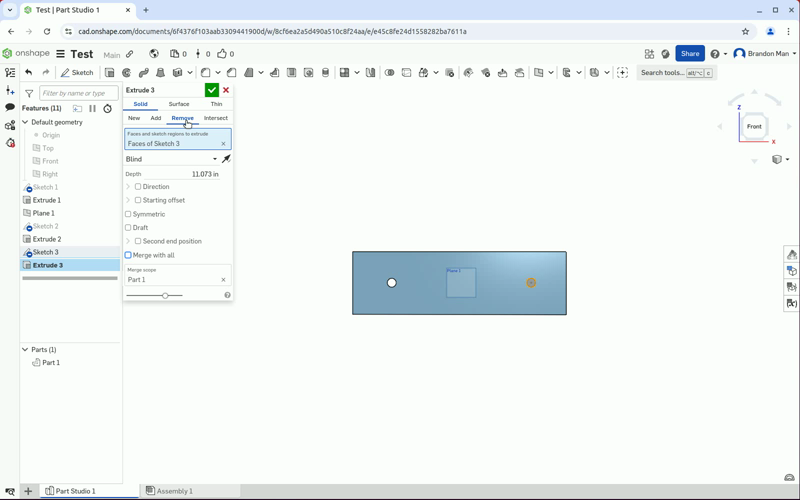
key(space)
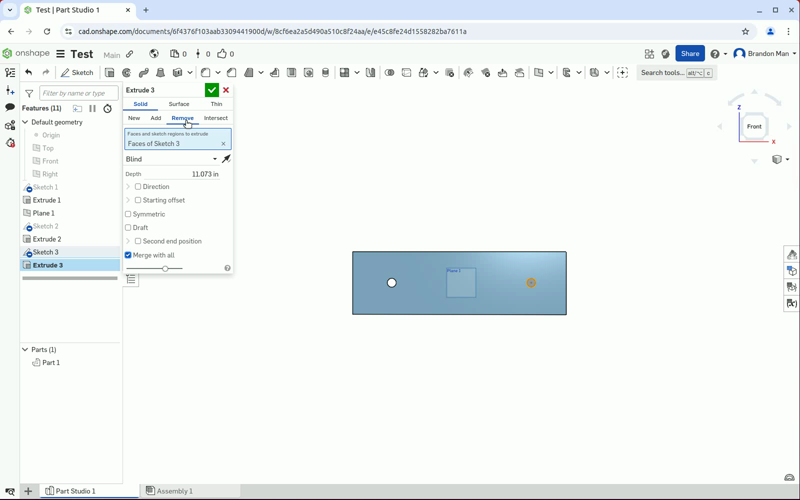
key(enter)
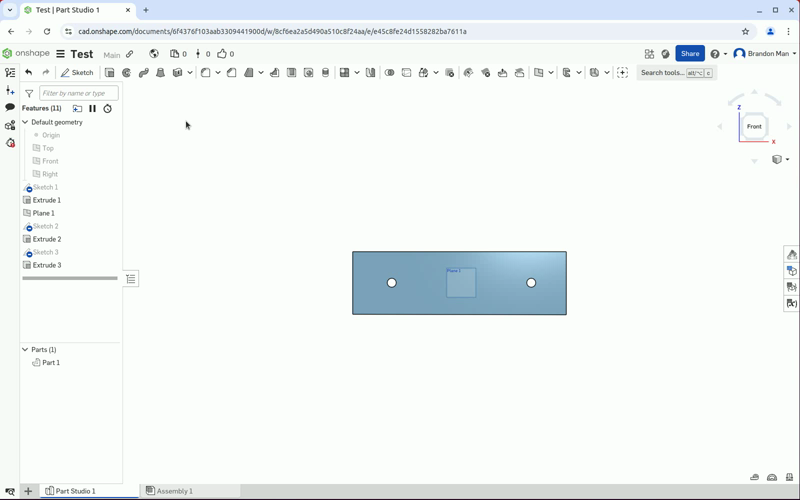
key(shift+h)
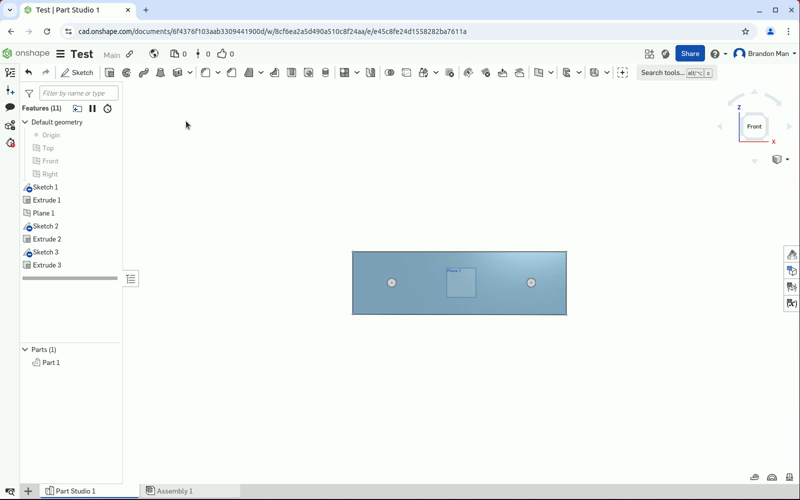
key(shift+h)
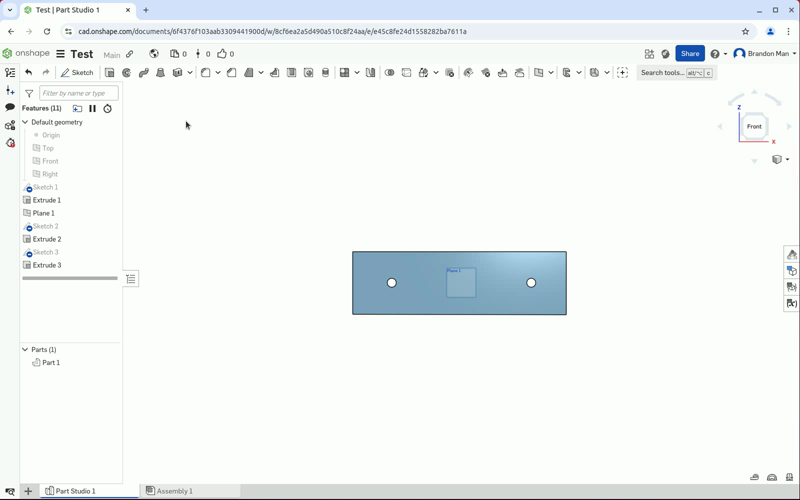
mouse_move(73, 189)
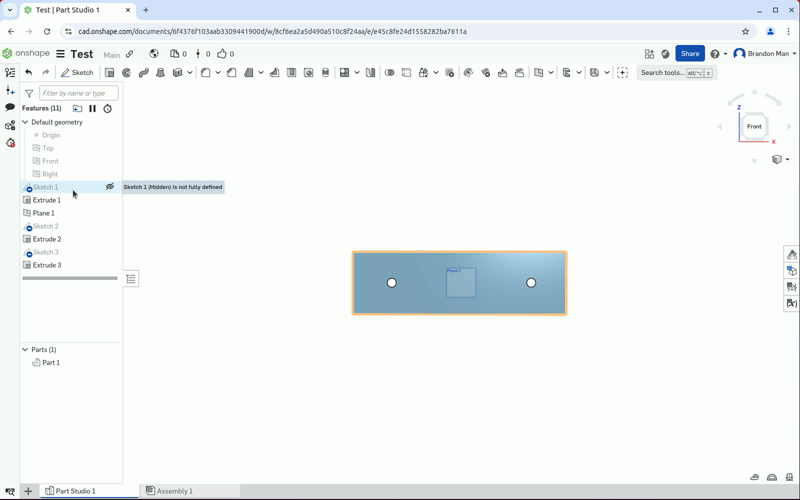
click(73, 189)
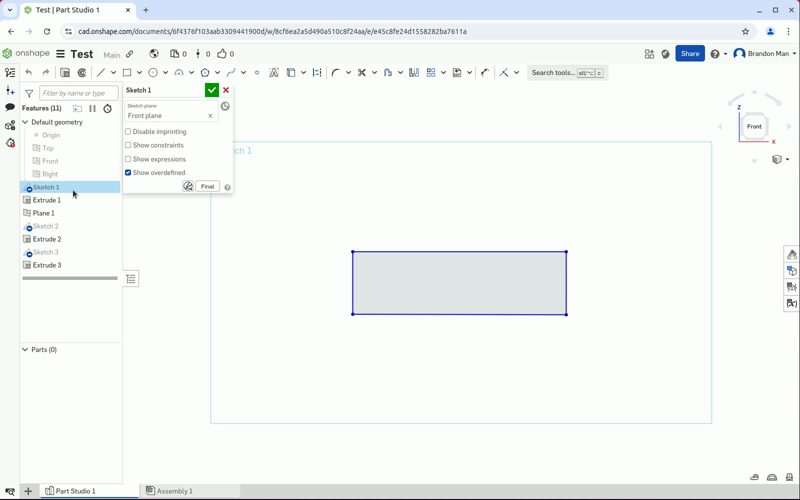
mouse_move(229, 92)
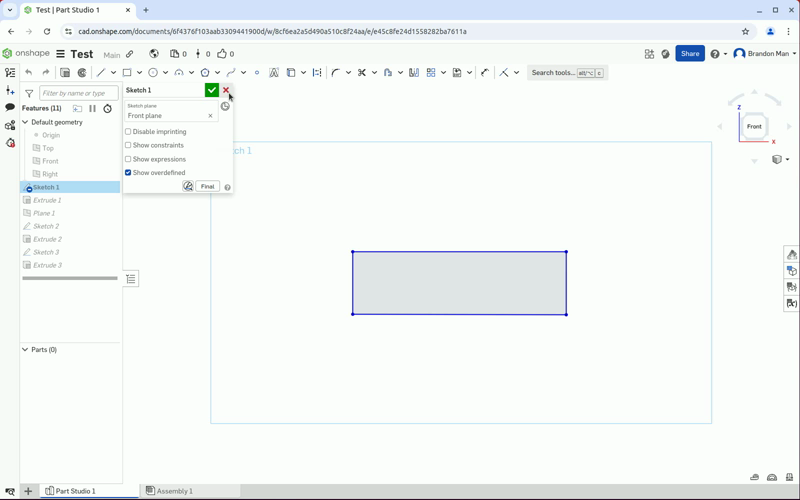
click(229, 92)
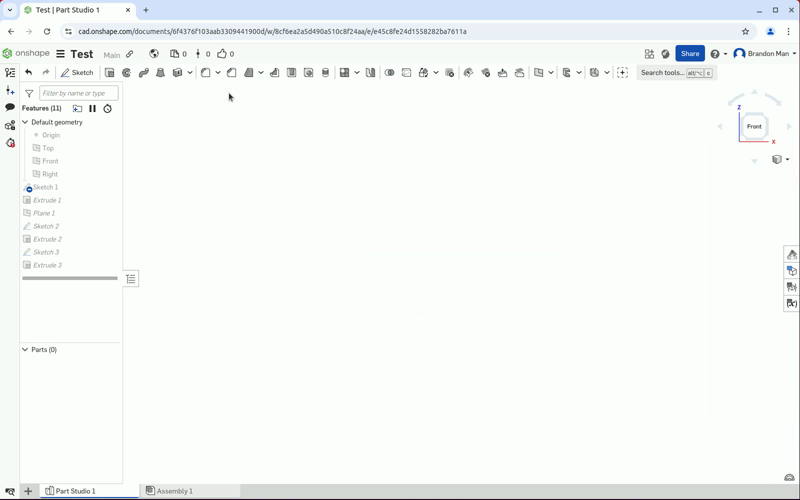
key(shift+s)
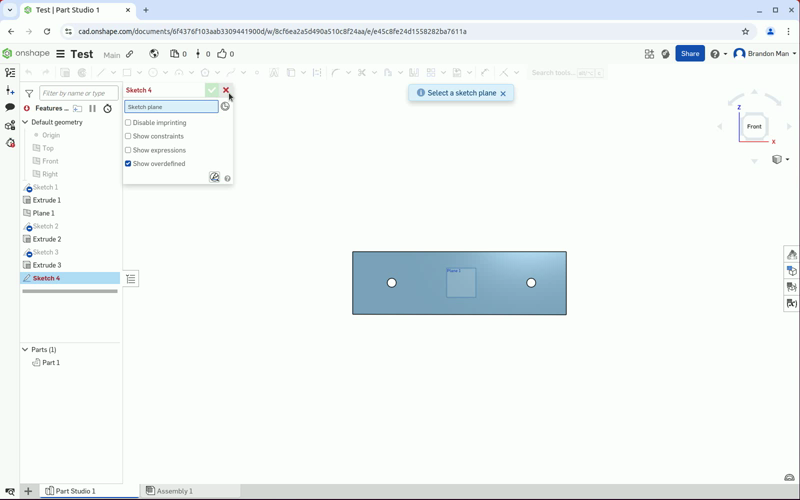
mouse_move(73, 215)
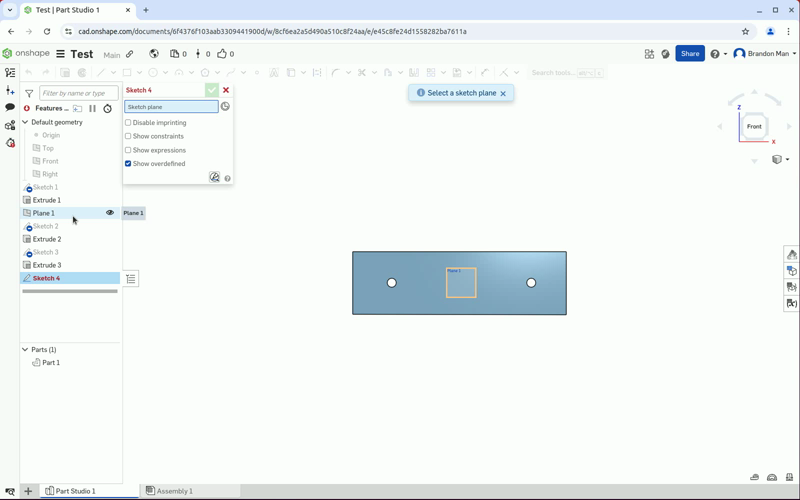
click(73, 215)
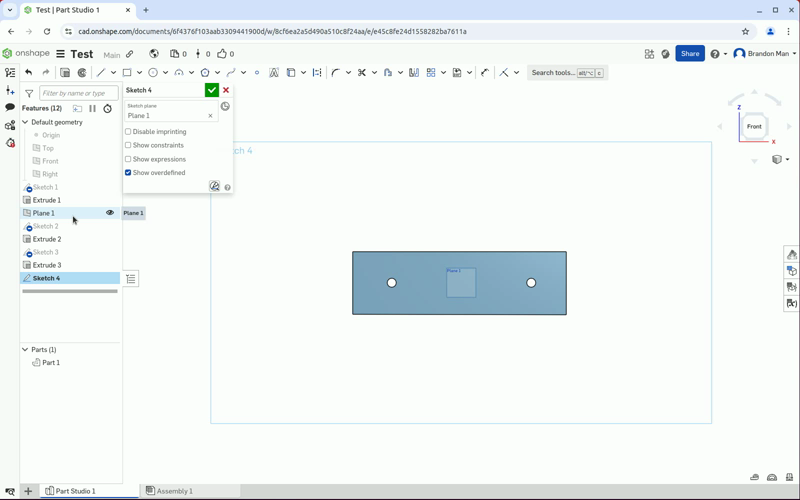
mouse_move(73, 352)
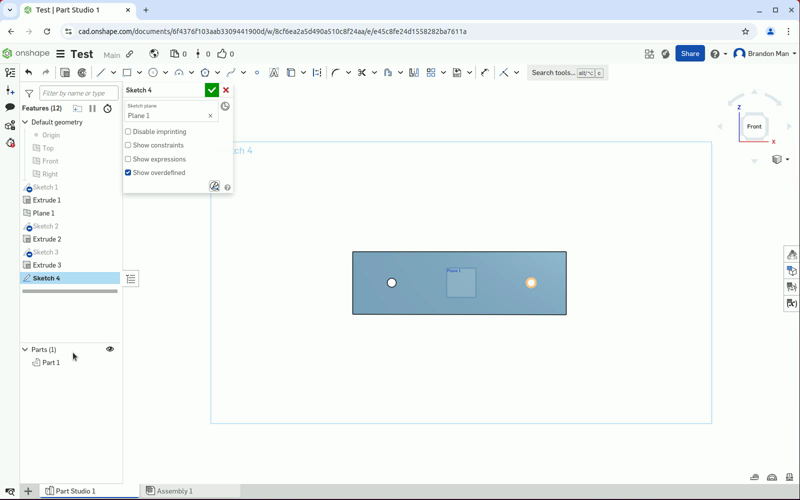
key(y)
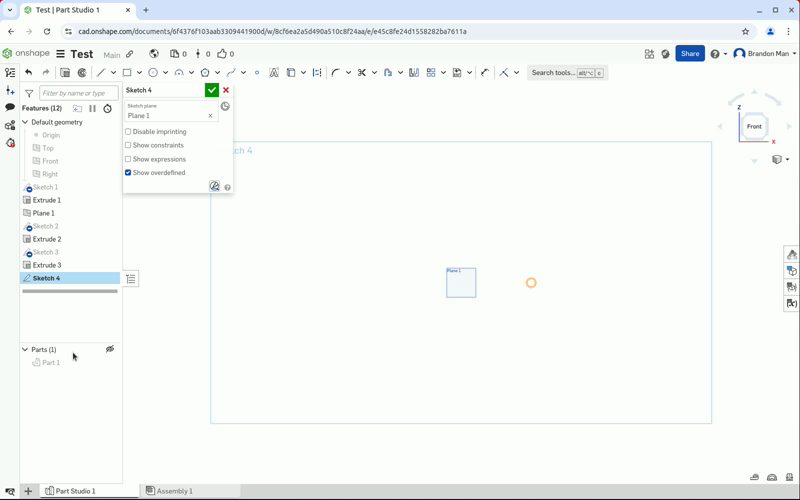
key(c)
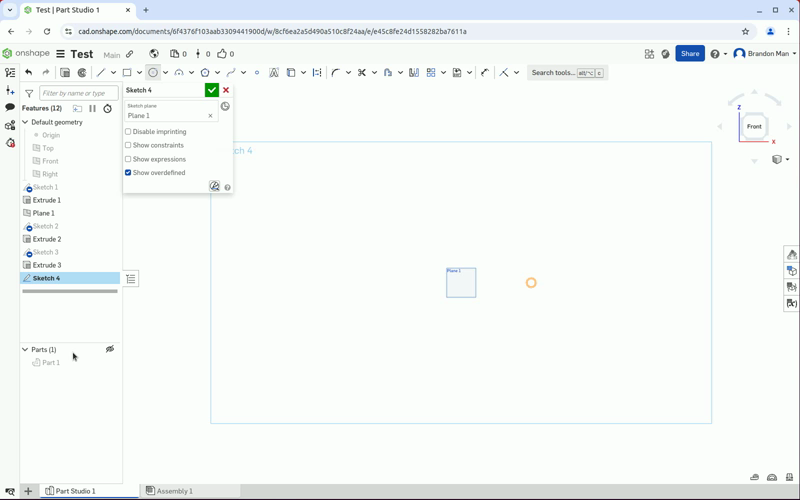
key_down(shift)
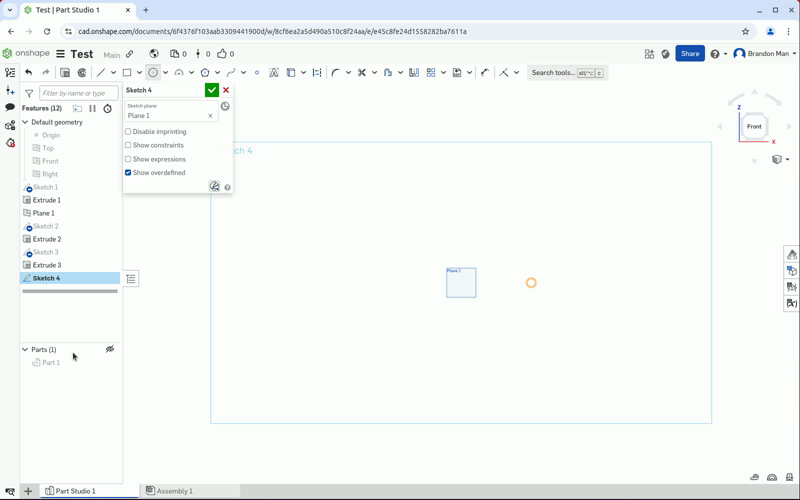
mouse_move(461, 282)
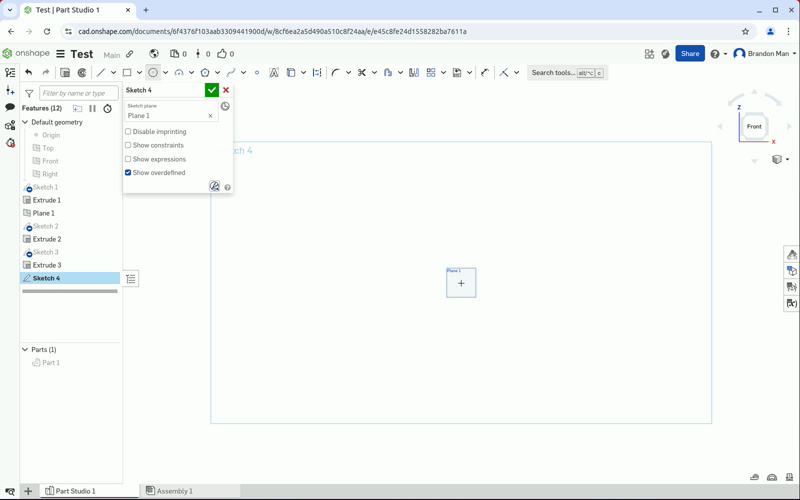
click(461, 282)
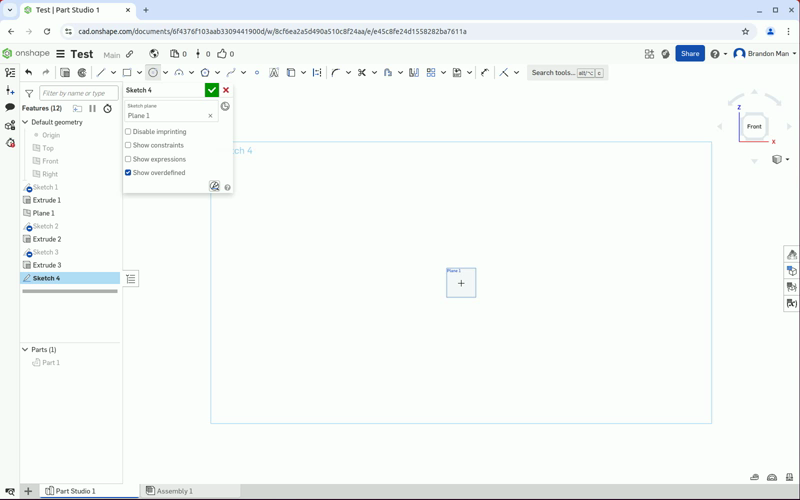
key_up(shift)
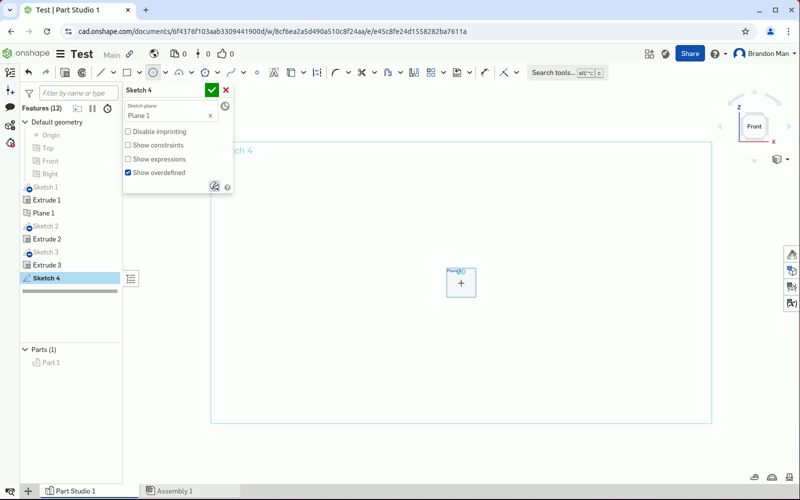
mouse_move(472, 282)
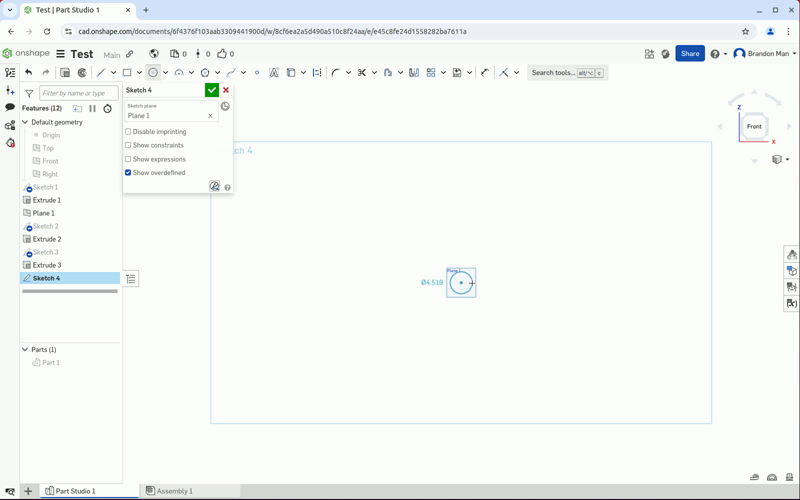
click(472, 282)
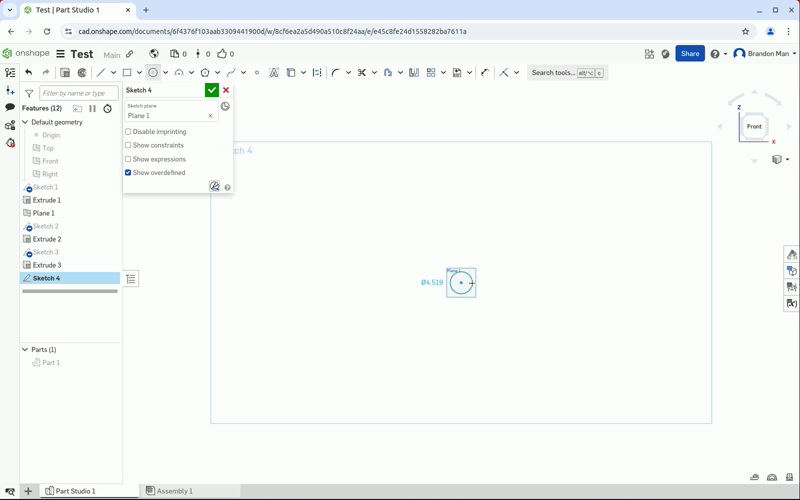
key(esc)
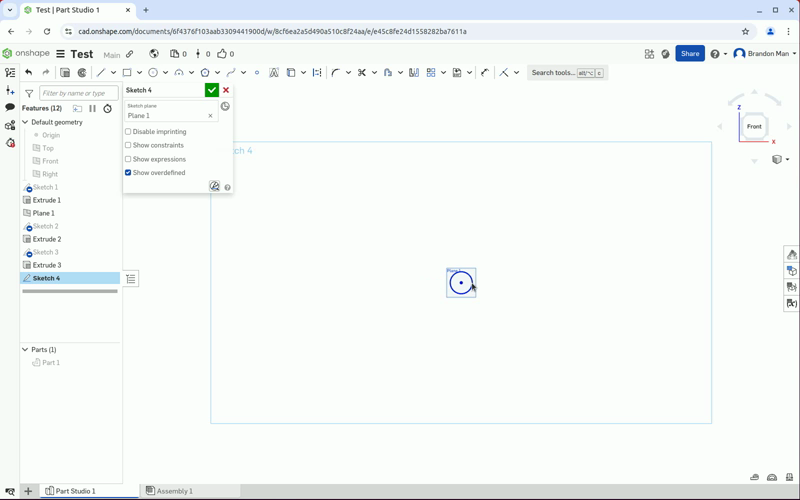
mouse_move(454, 283)
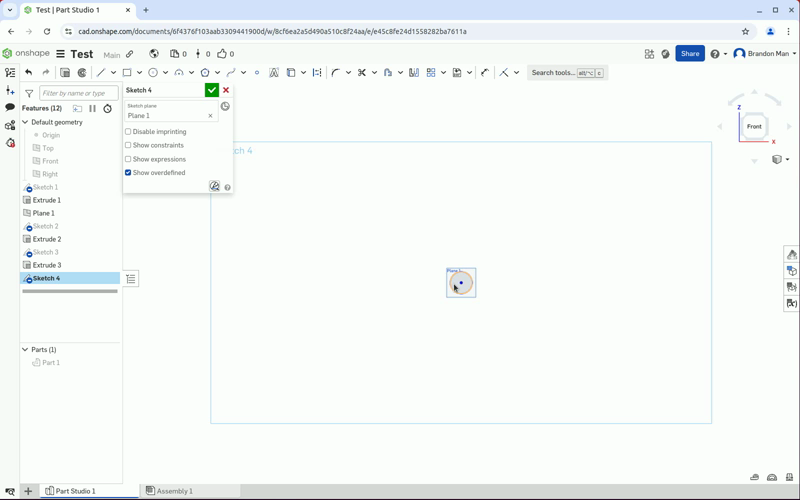
scroll(6)
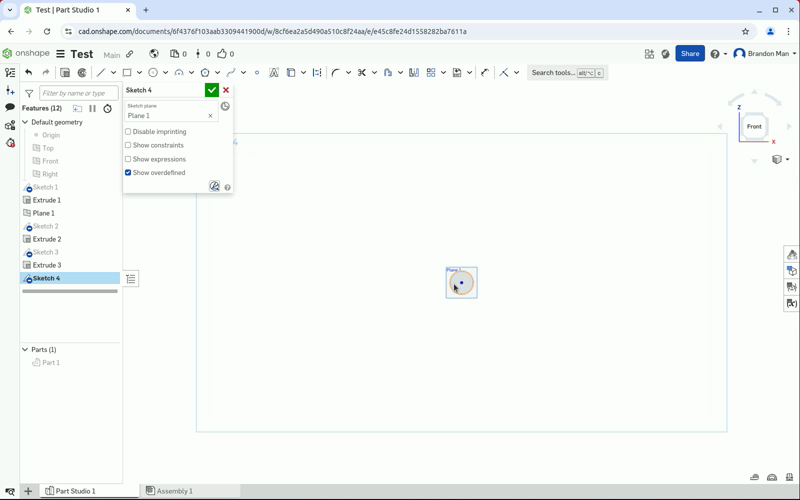
scroll(6)
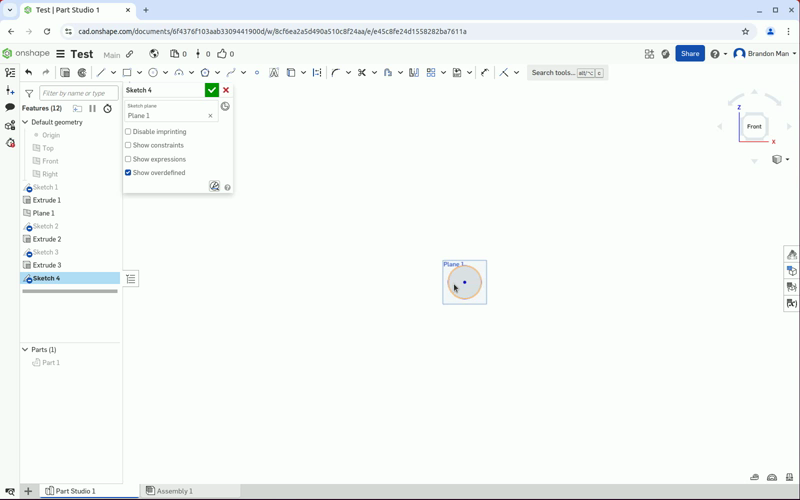
scroll(6)
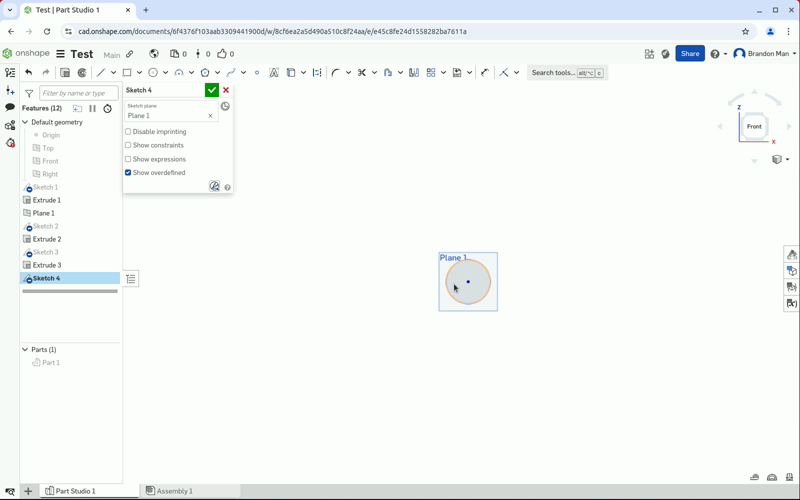
scroll(6)
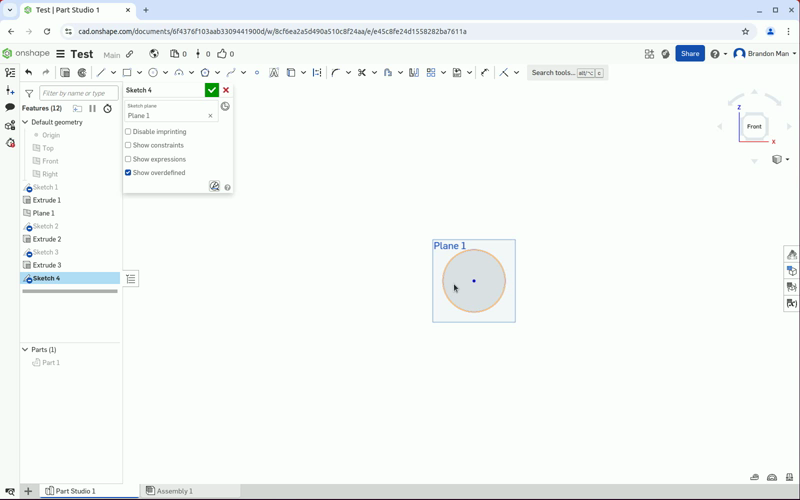
scroll(6)
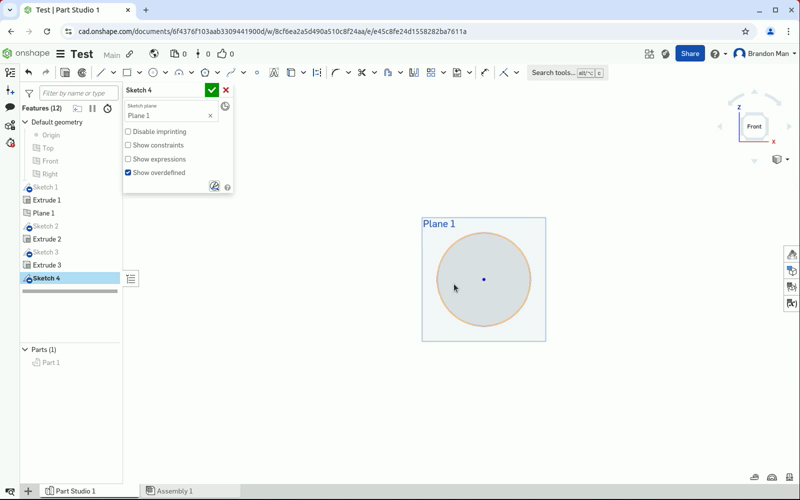
scroll(6)
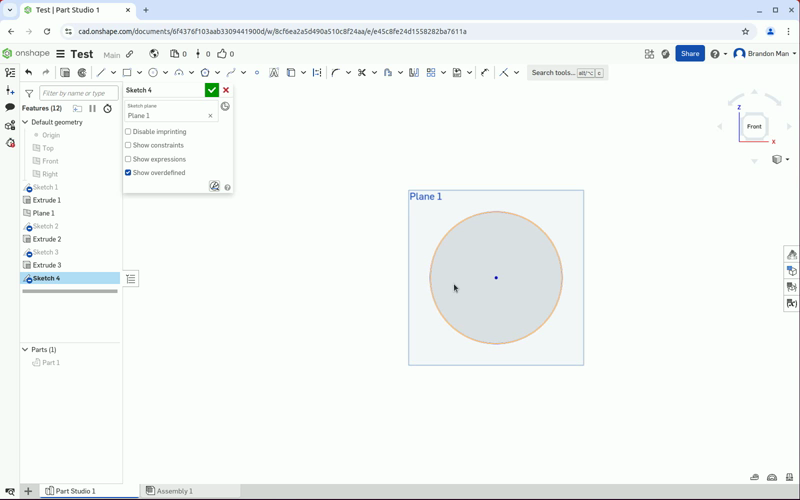
scroll(6)
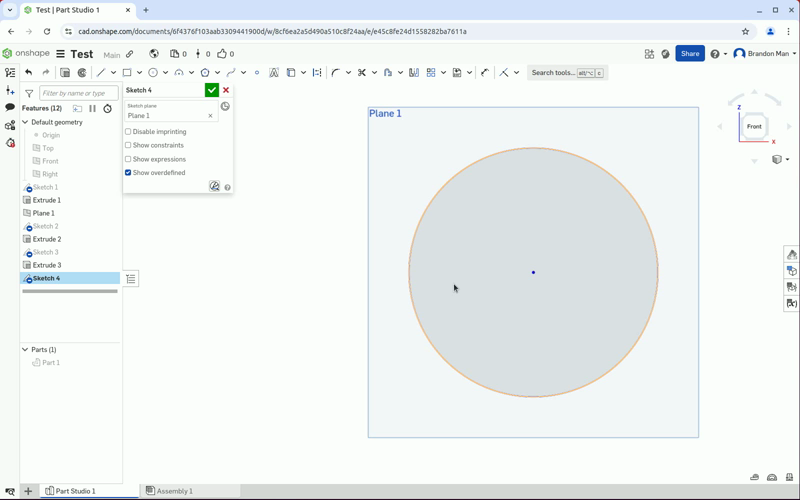
click(454, 283)
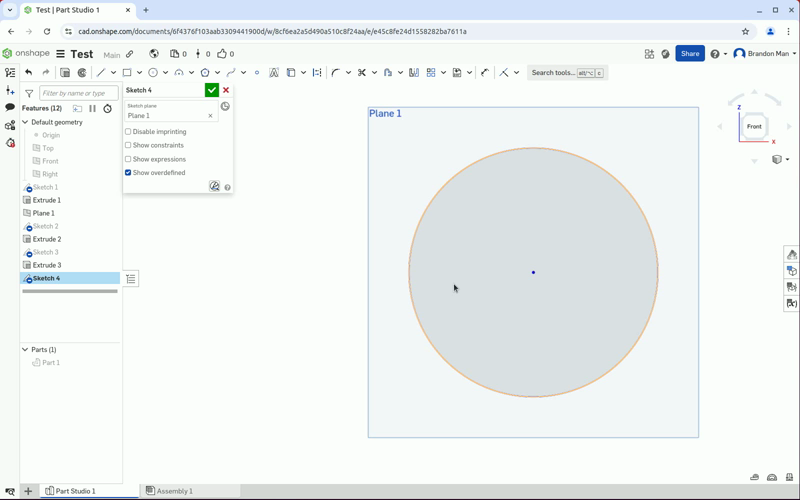
scroll(-6)
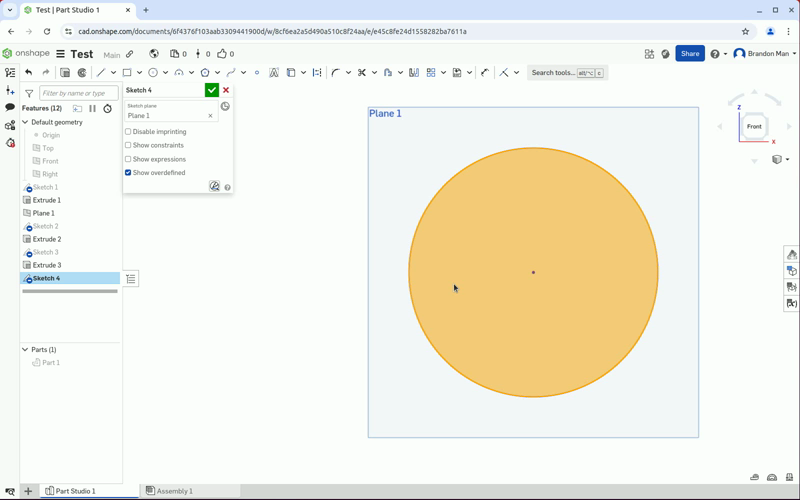
scroll(-6)
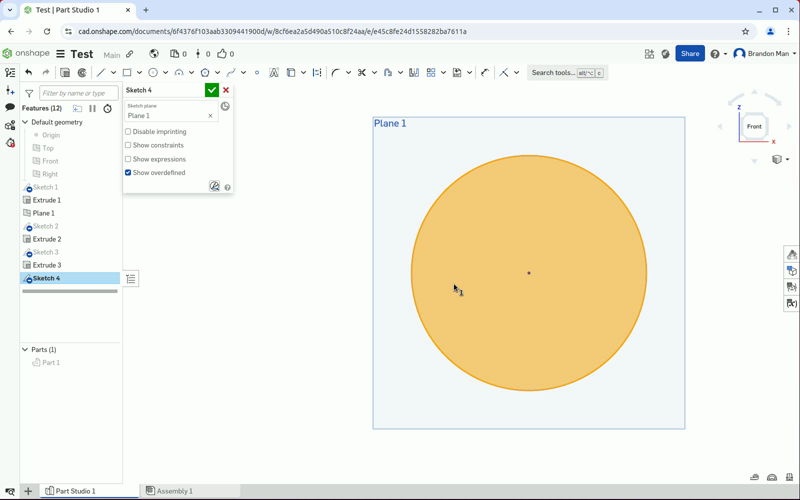
scroll(-6)
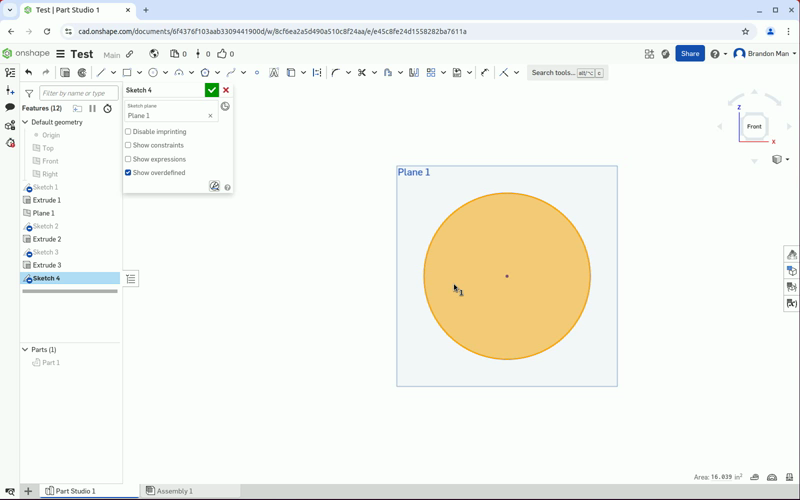
scroll(-6)
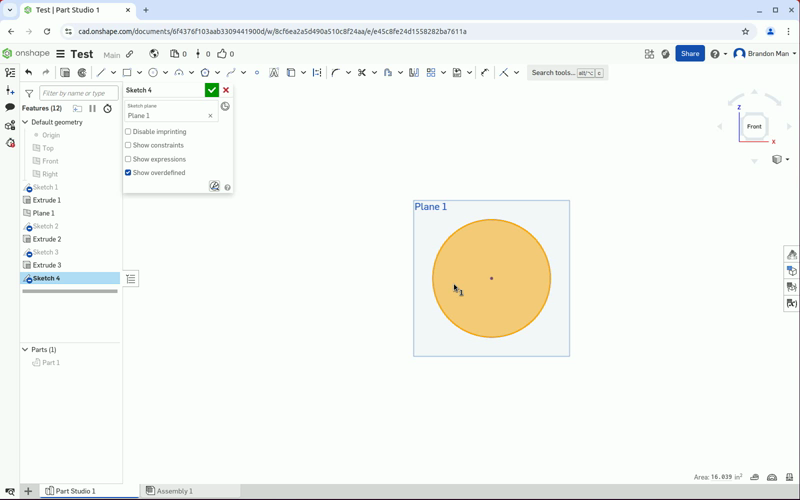
scroll(-6)
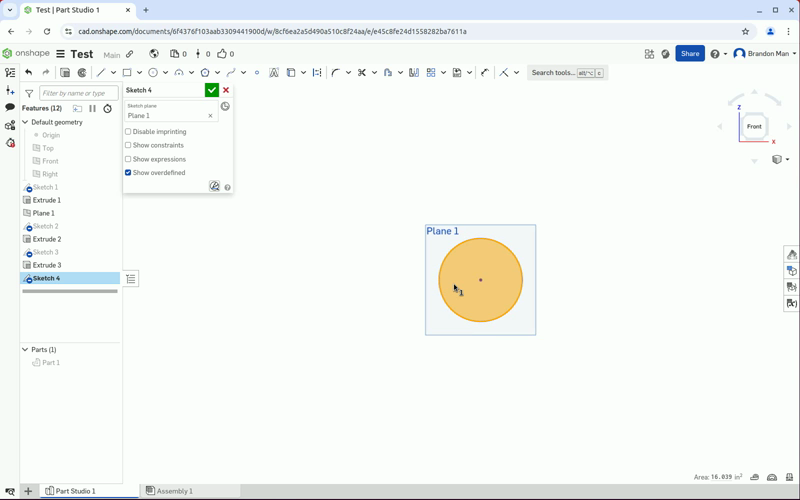
scroll(-6)
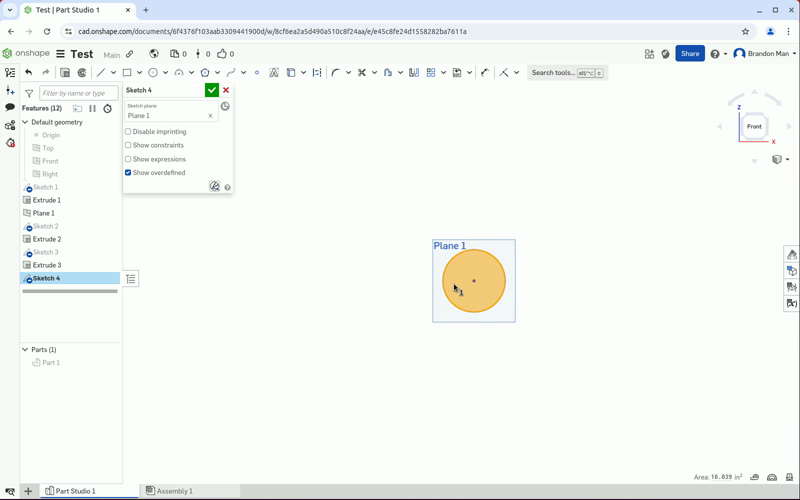
scroll(-6)
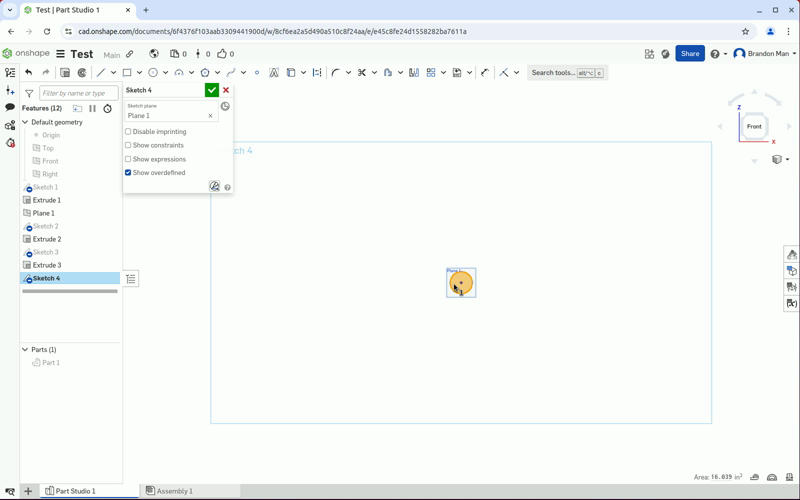
mouse_move(73, 352)
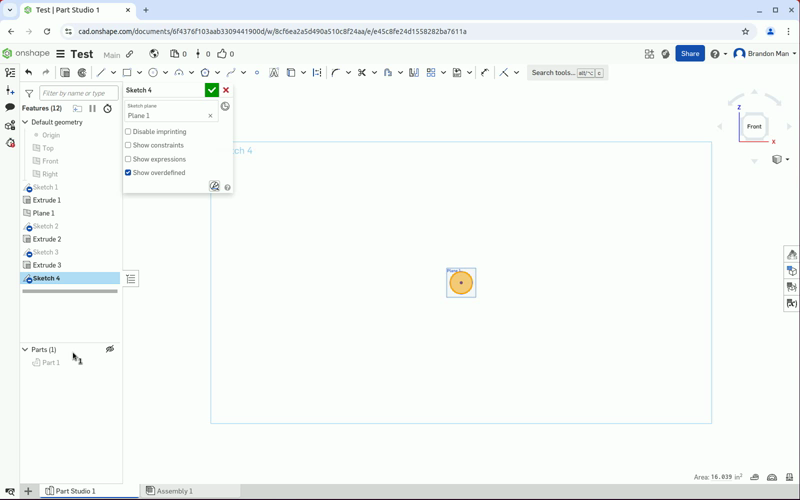
key(shift+y)
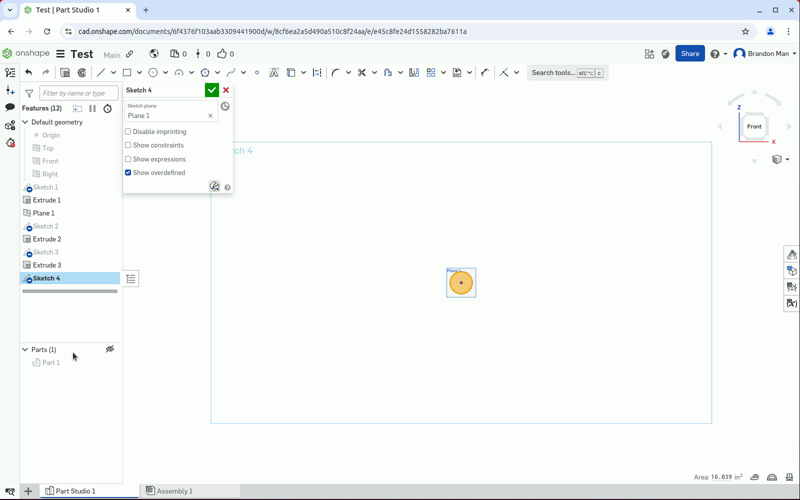
key(shift+e)
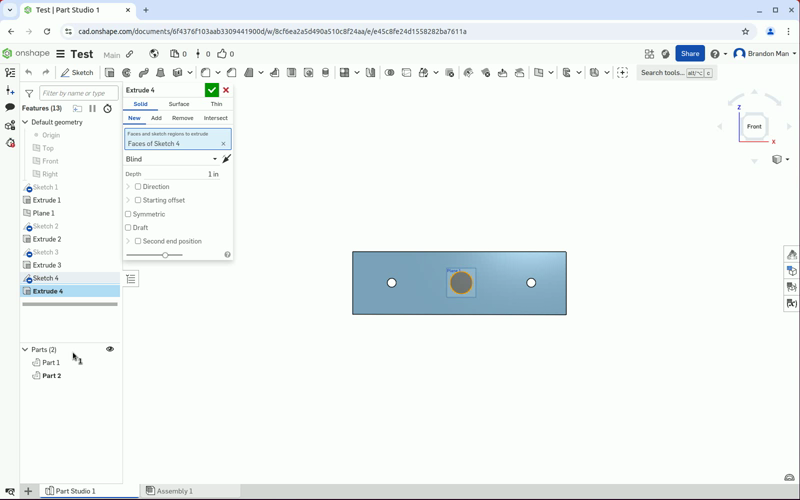
mouse_move(143, 106)
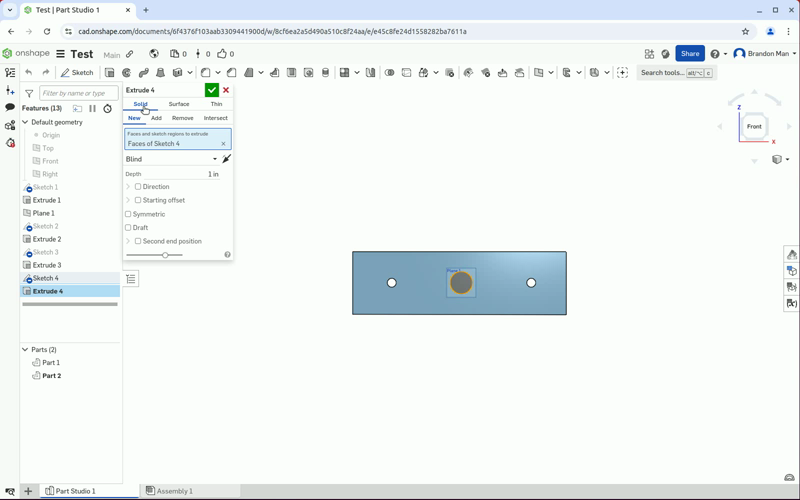
click(143, 106)
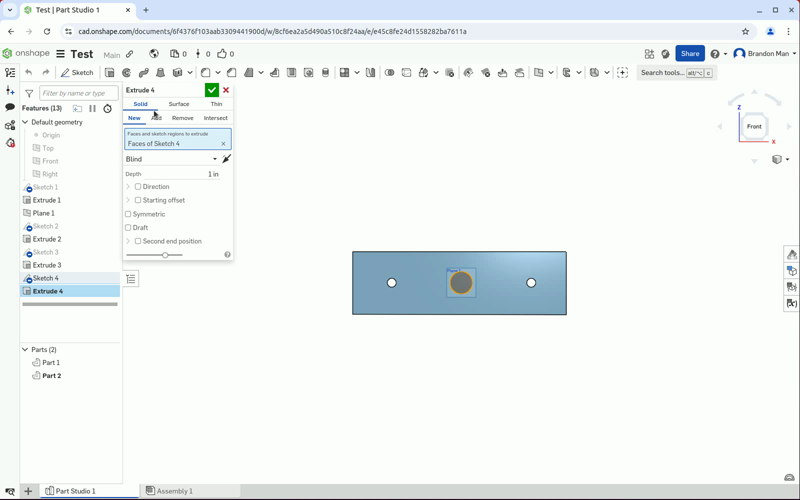
mouse_move(186, 120)
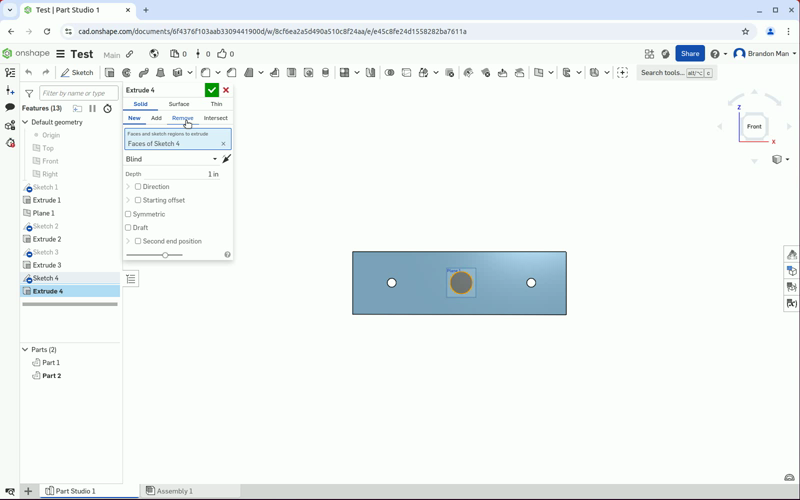
click(186, 120)
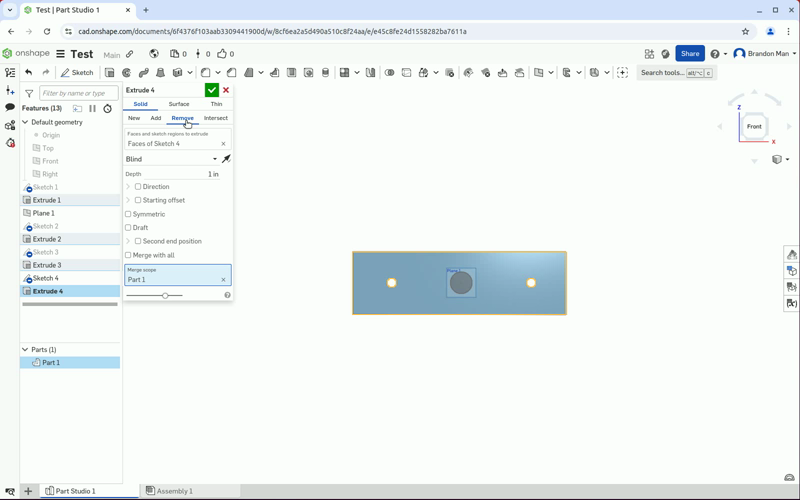
key(tab, 4)
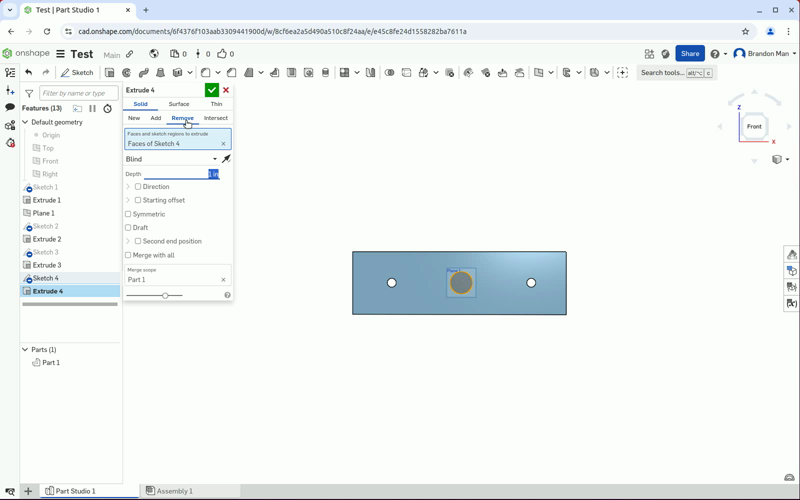
text(11.073)
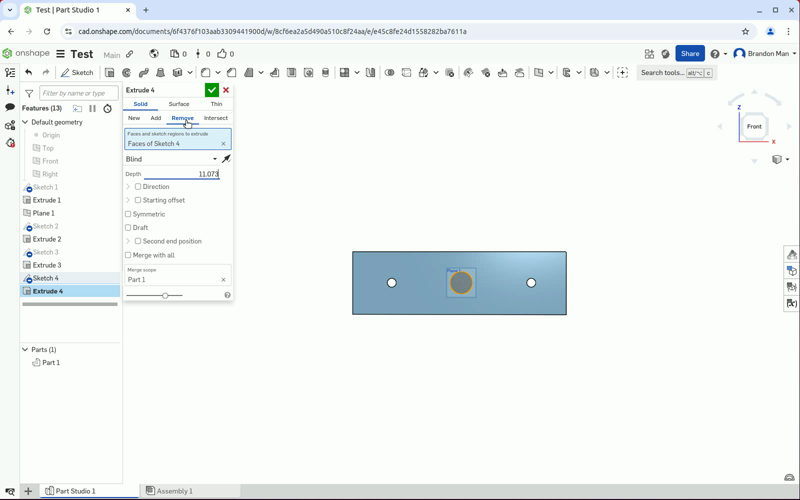
key(tab, 6)
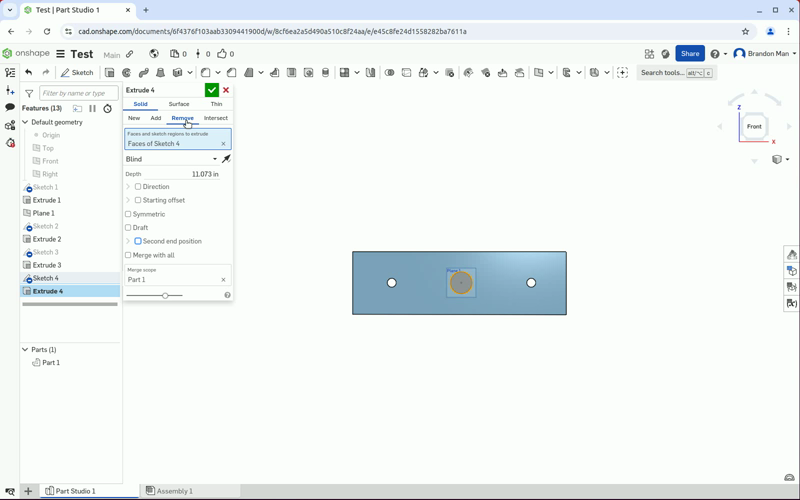
key(space)
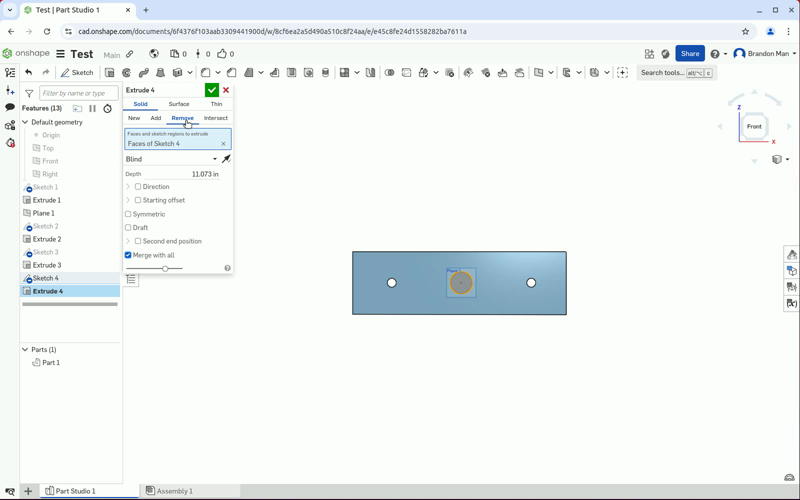
key(enter)
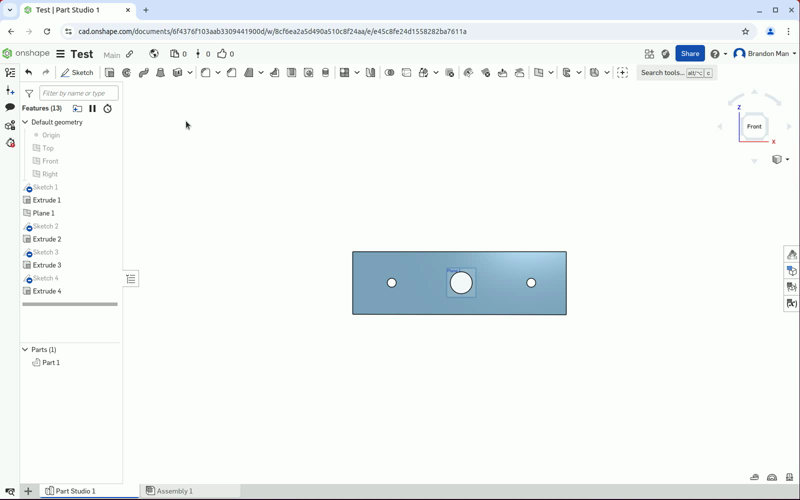
key(shift+h)
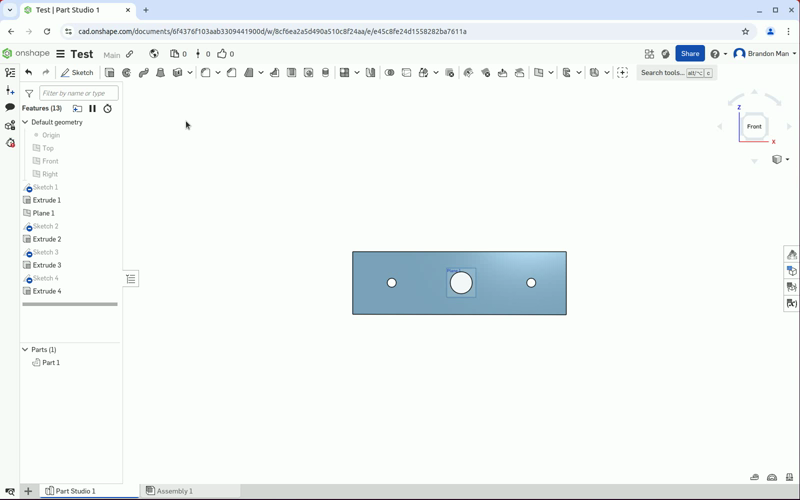
key(shift+h)
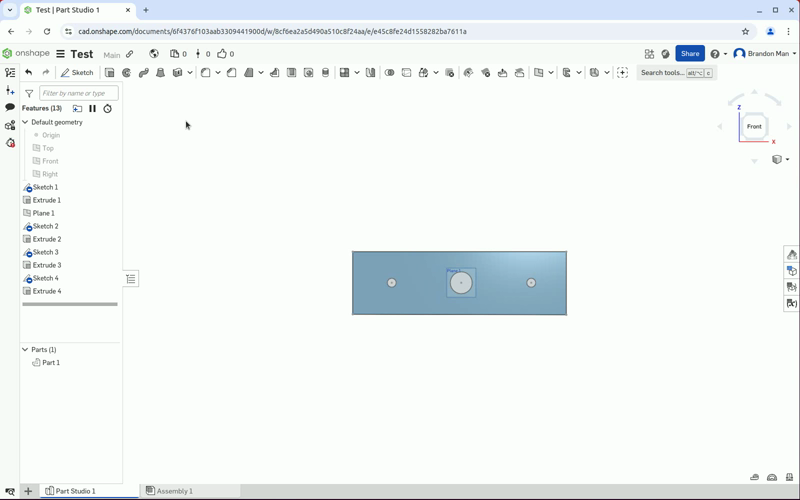
key(shift+7)
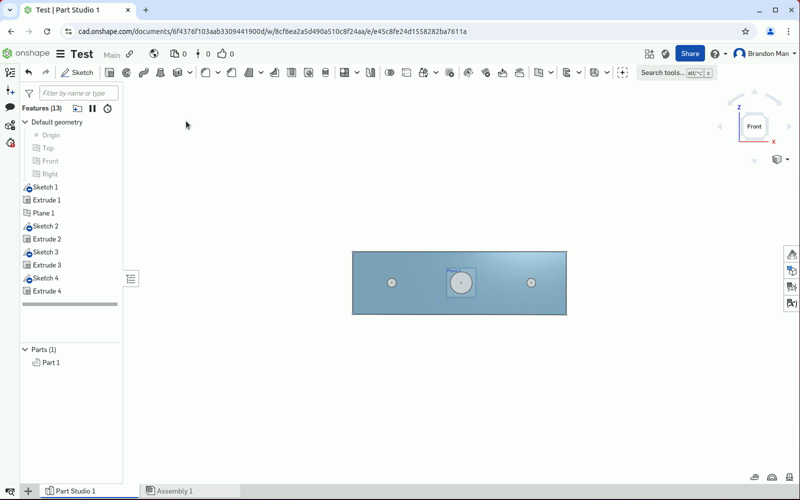
key(left, 2)
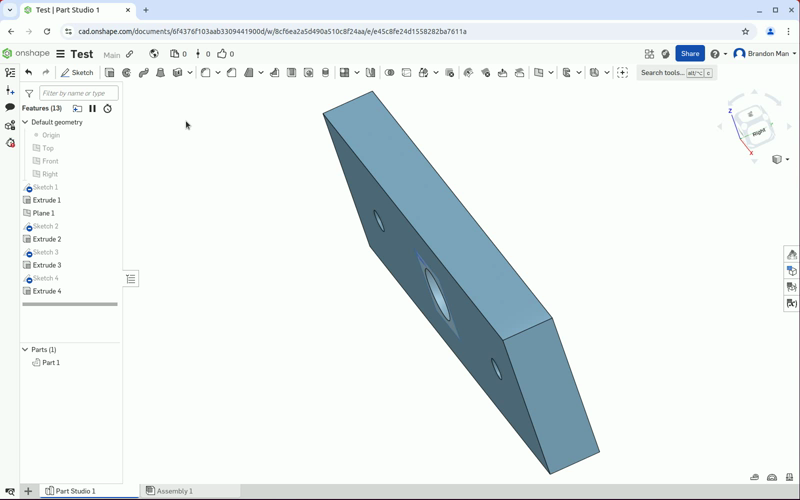
key(down, 2)
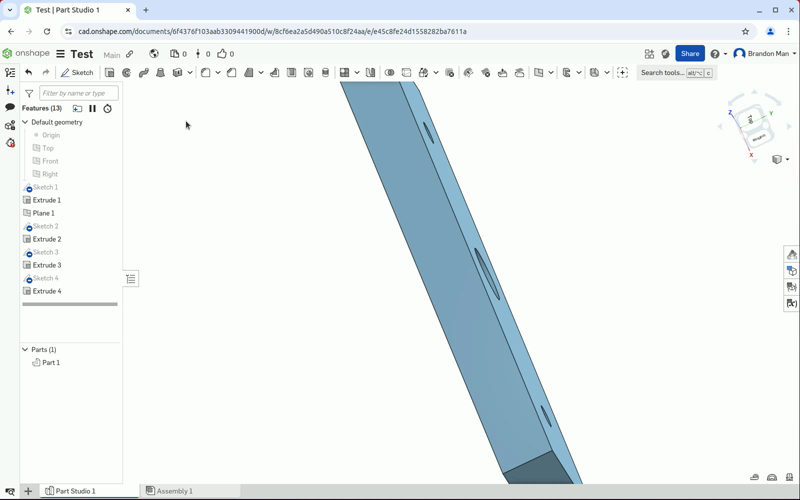
key(up, 2)
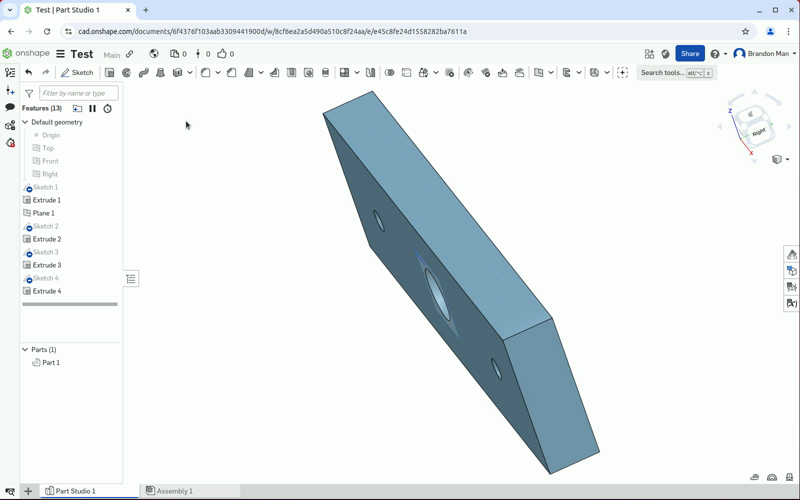
key(right, 2)
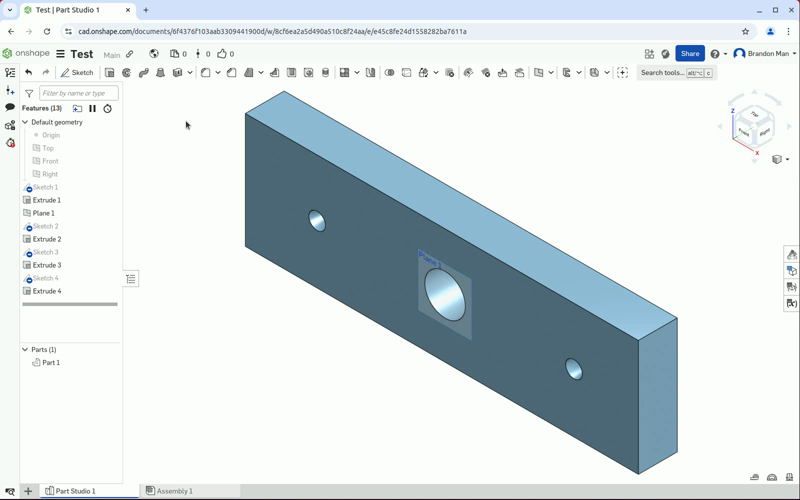
mouse_move(73, 189)
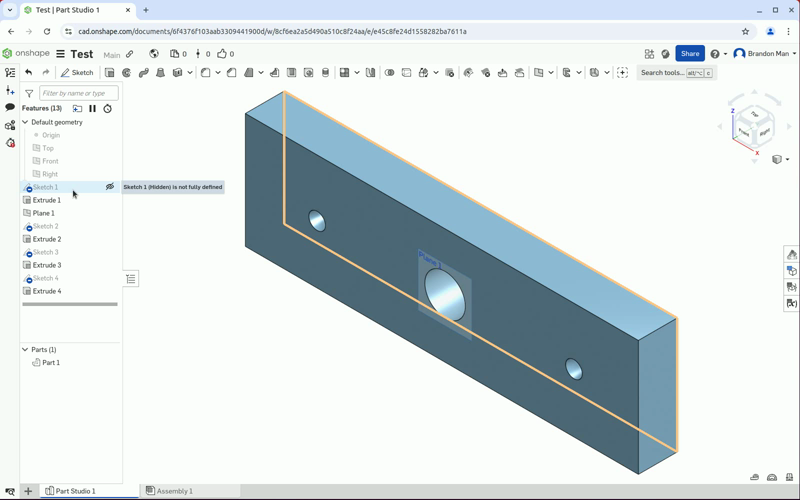
click(73, 189)